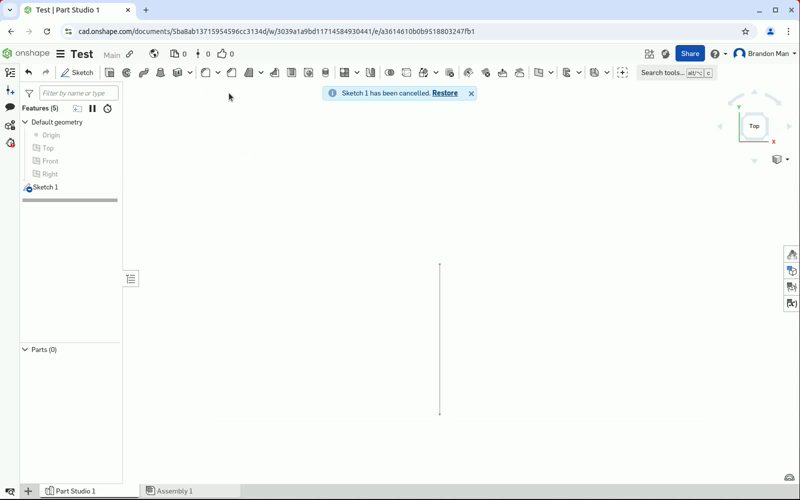
key(shift+h)
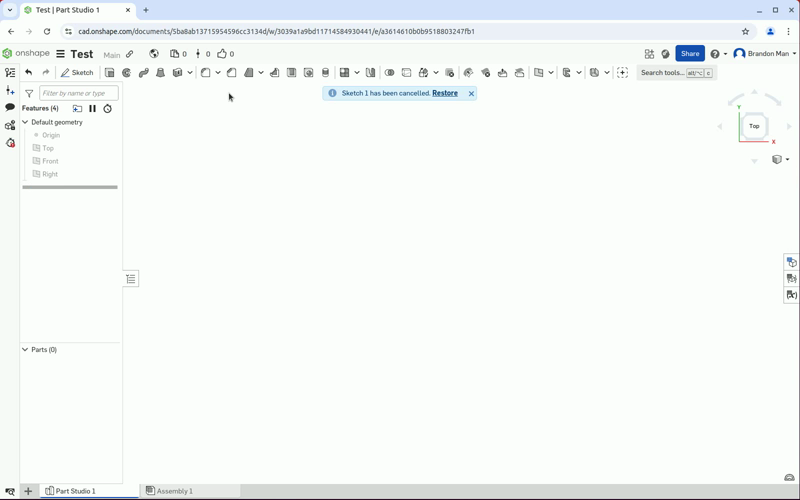
mouse_move(73, 352)
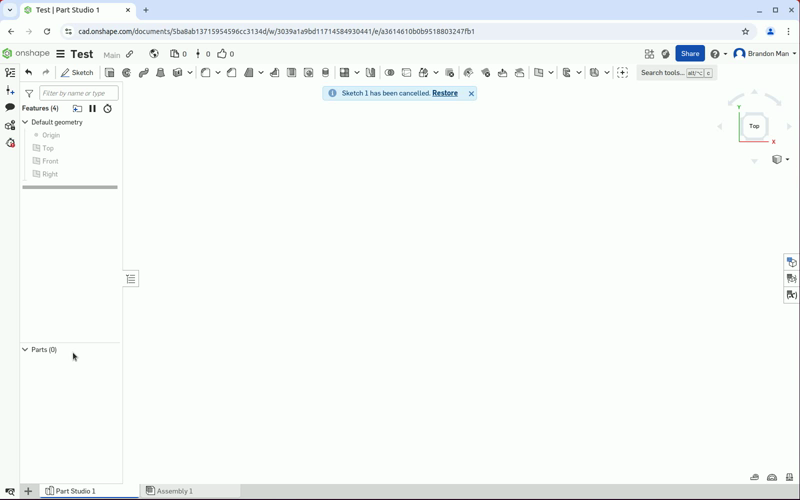
key(y)
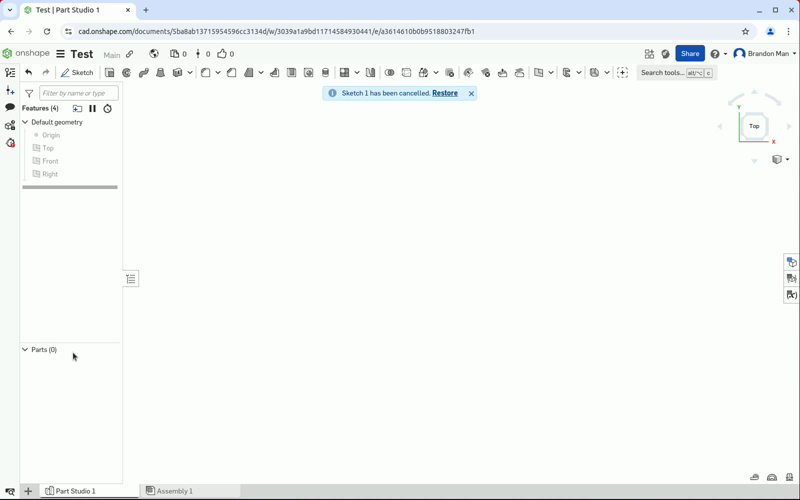
key(shift+p)
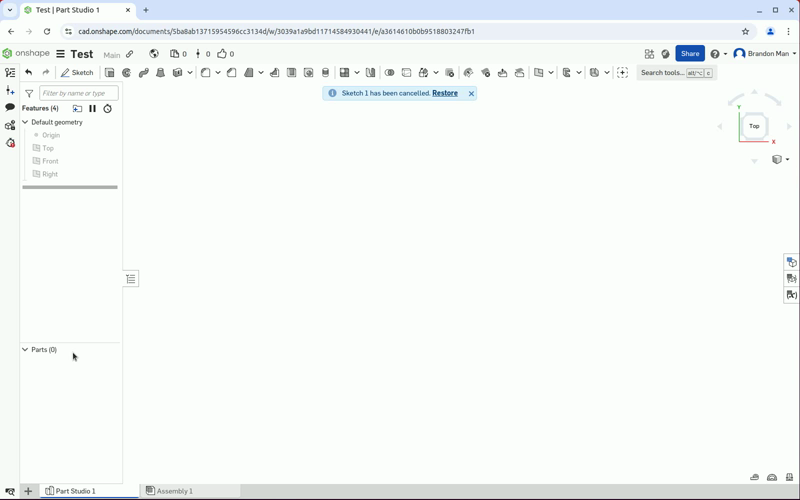
key(space)
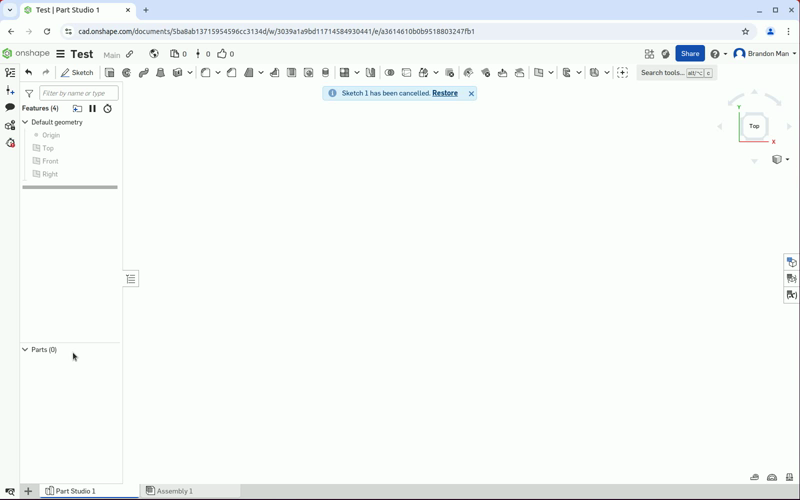
key_down(shift)
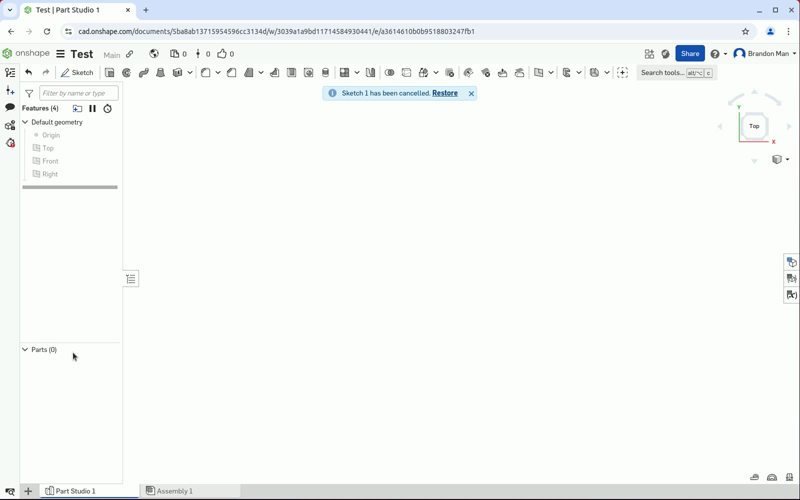
key(up)
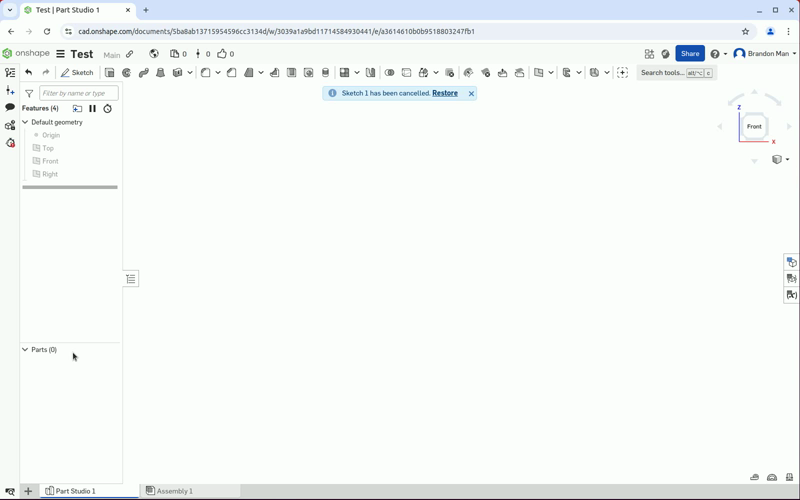
key_up(shift)
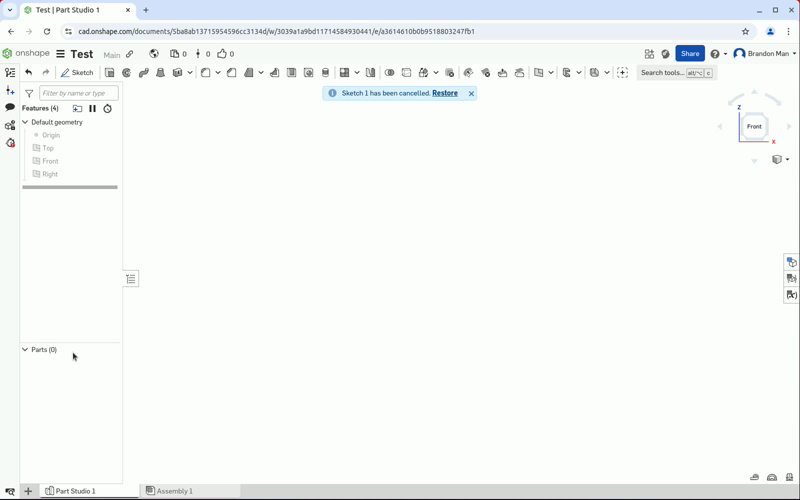
key(space)
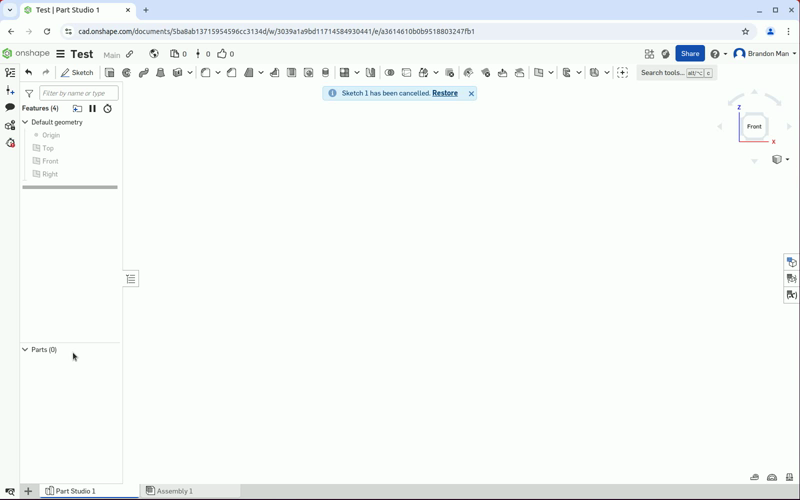
key_down(shift)
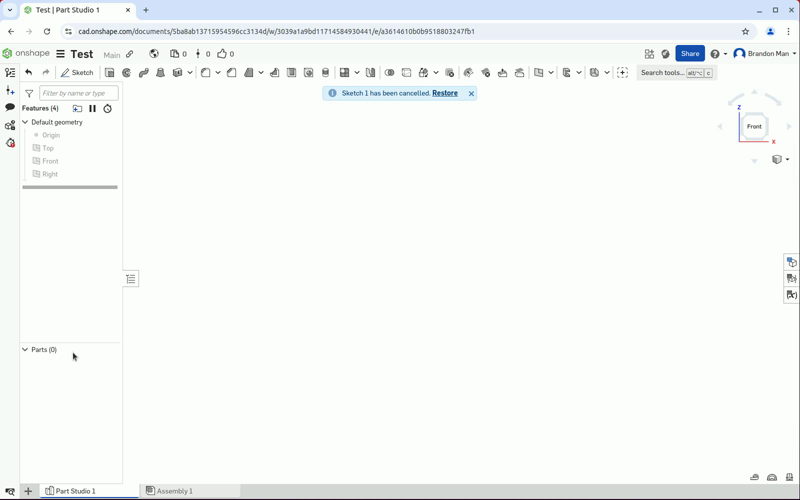
key(left)
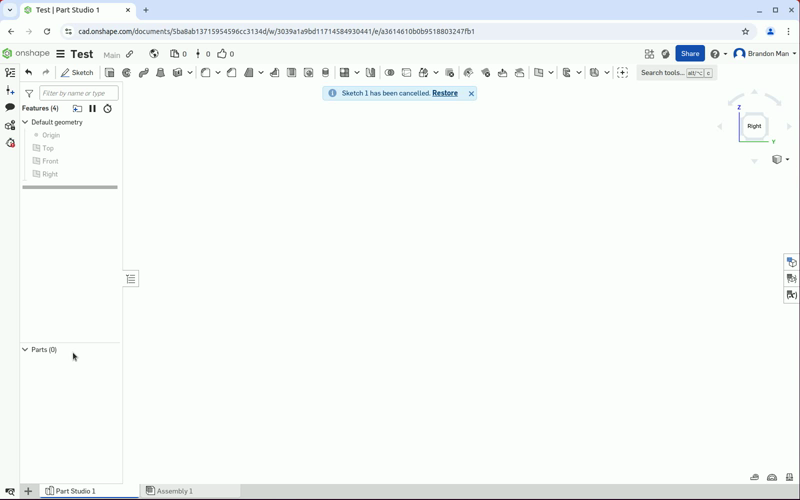
key_up(shift)
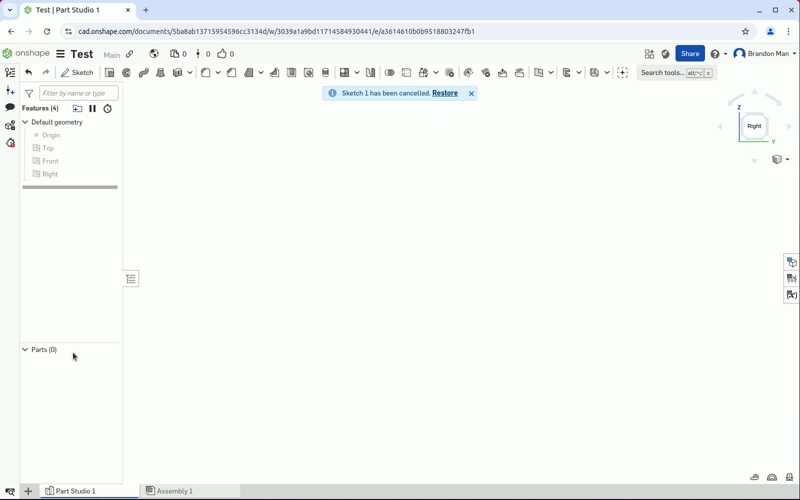
mouse_move(73, 352)
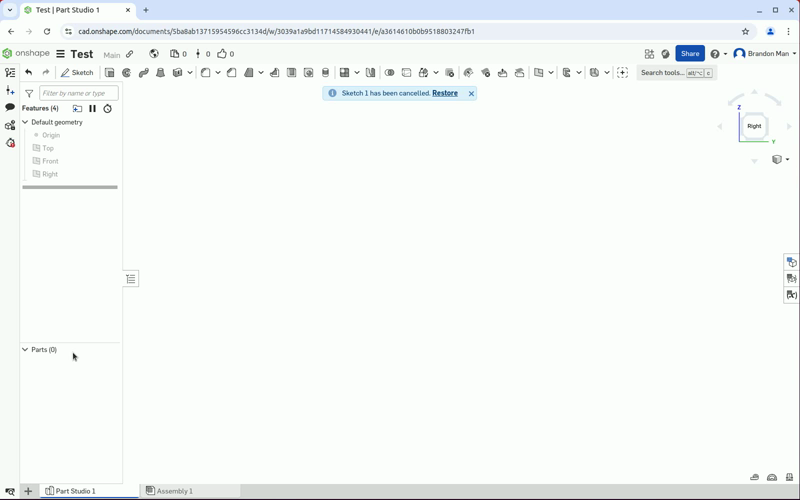
key(shift+y)
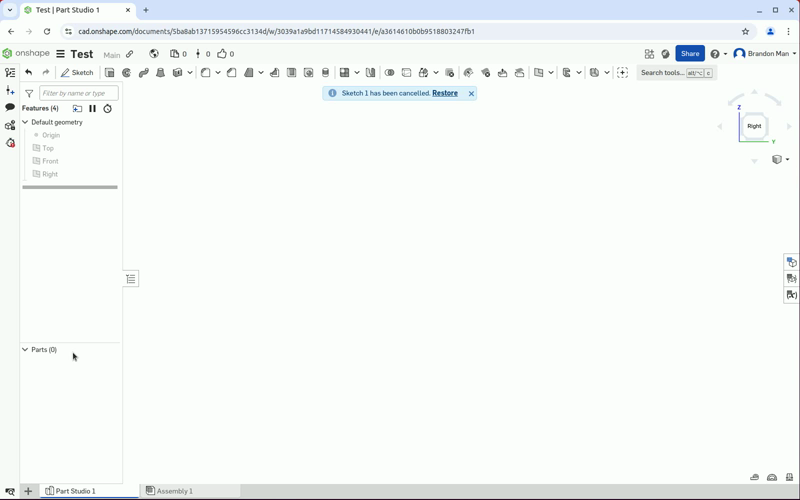
key(shift+s)
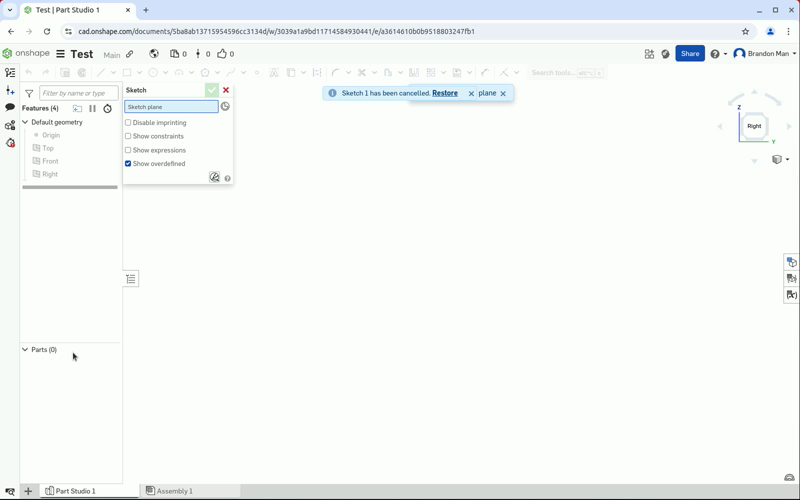
mouse_move(73, 176)
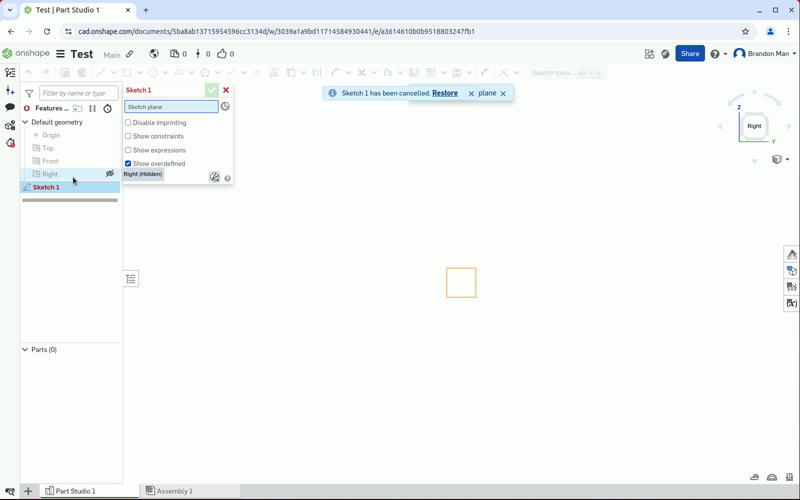
click(73, 176)
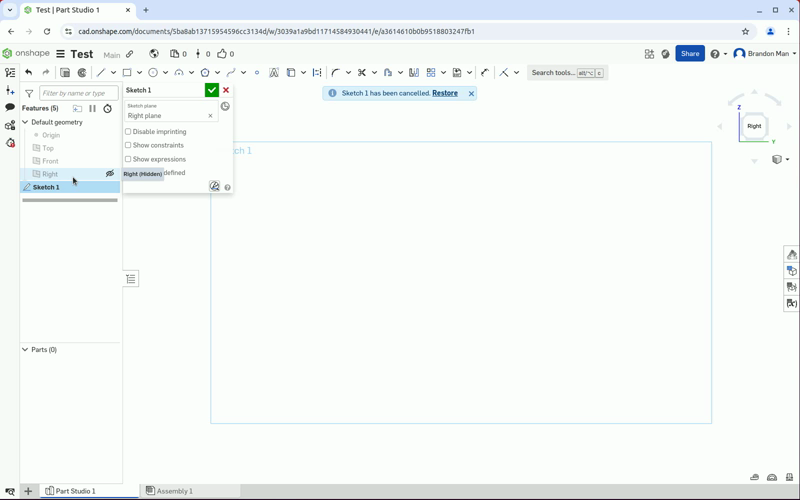
mouse_move(73, 352)
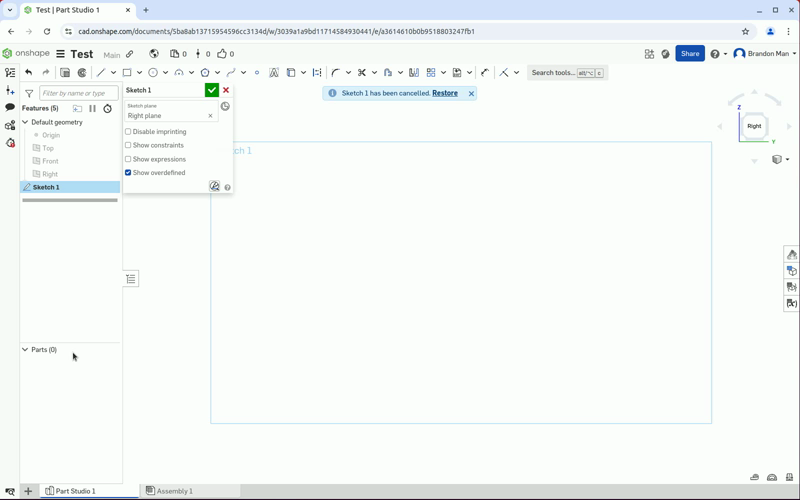
key(y)
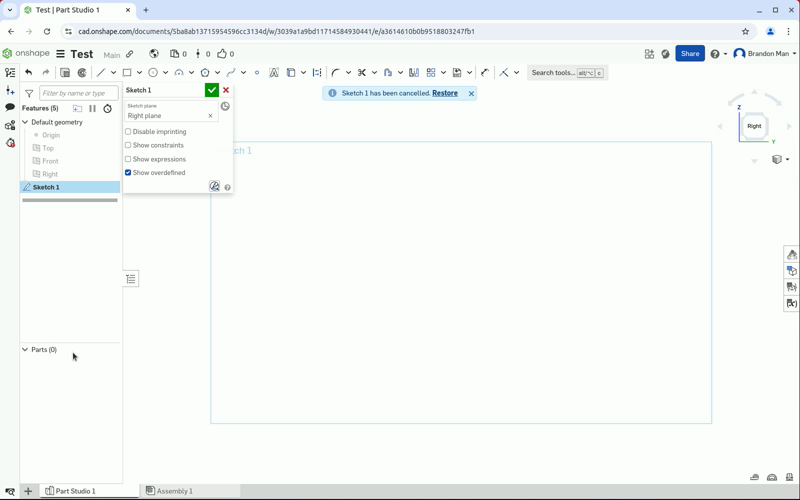
key(l)
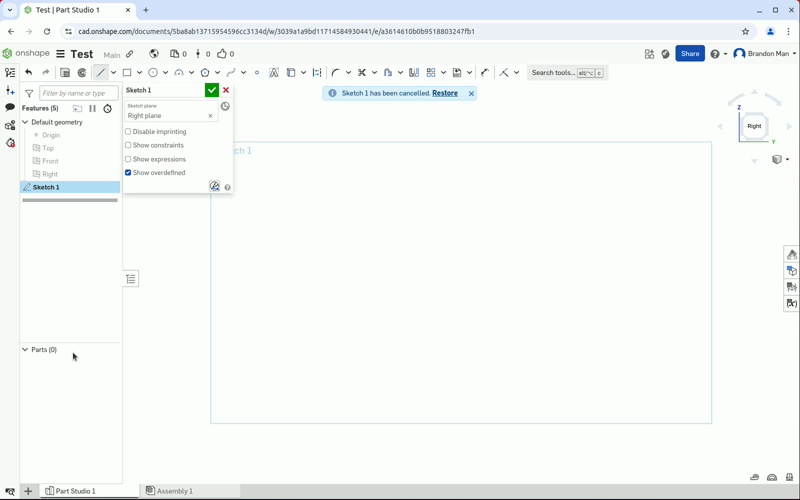
key_down(shift)
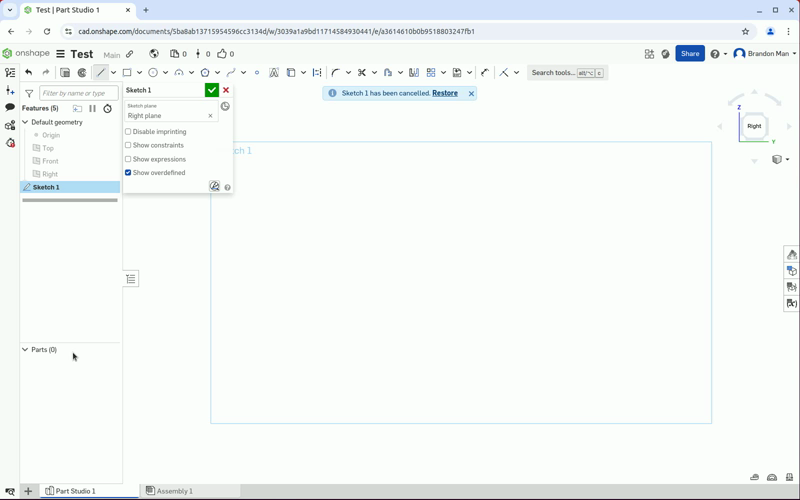
mouse_move(348, 282)
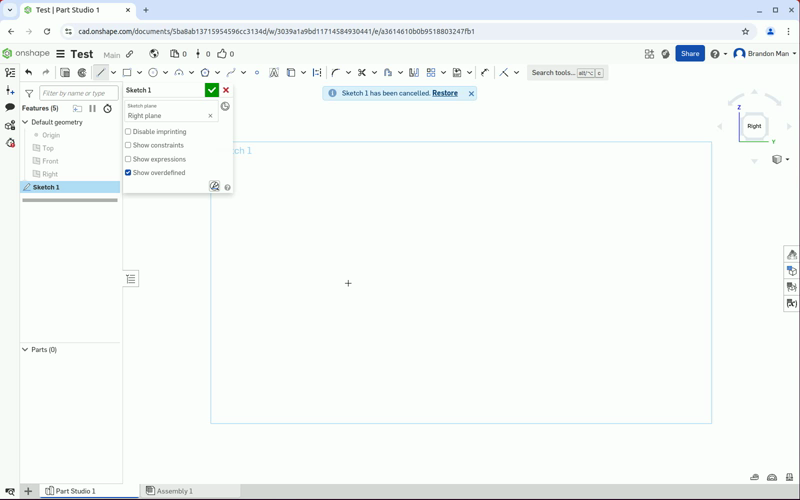
click(348, 282)
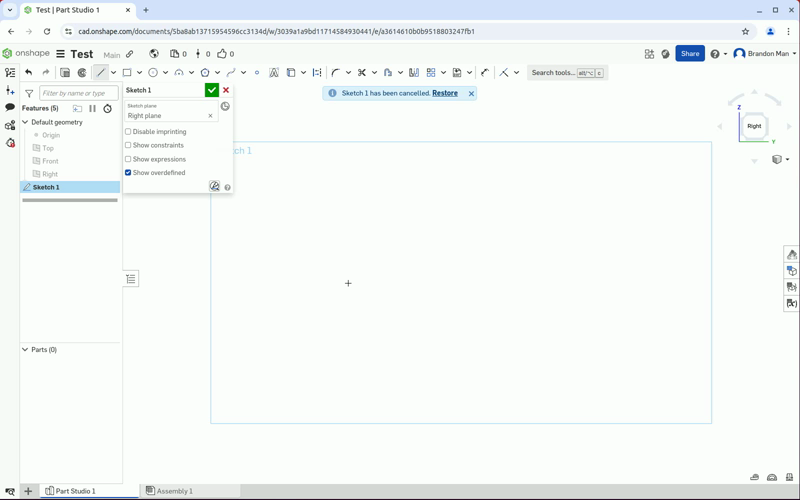
key_up(shift)
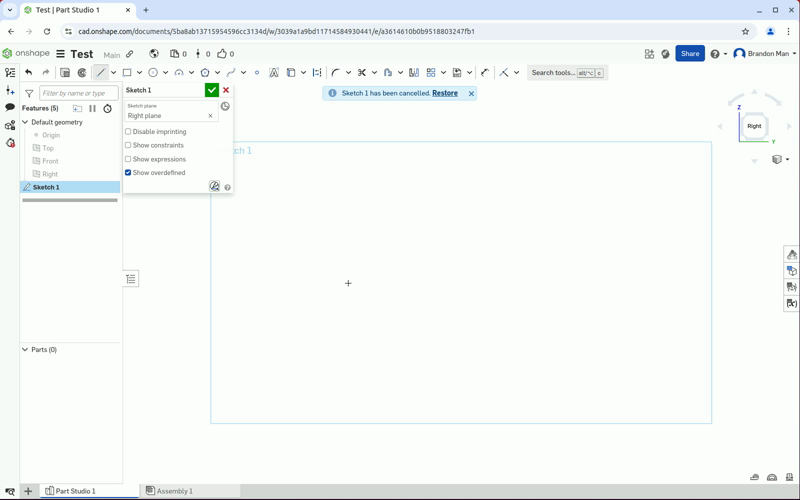
key_down(shift)
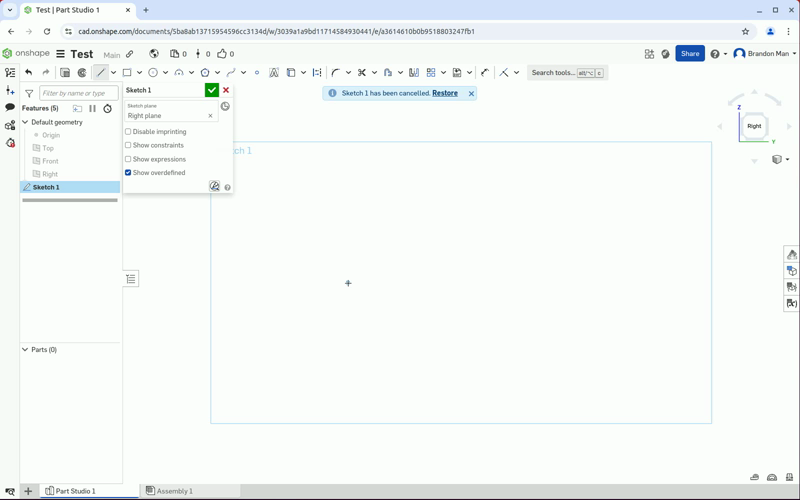
mouse_move(378, 282)
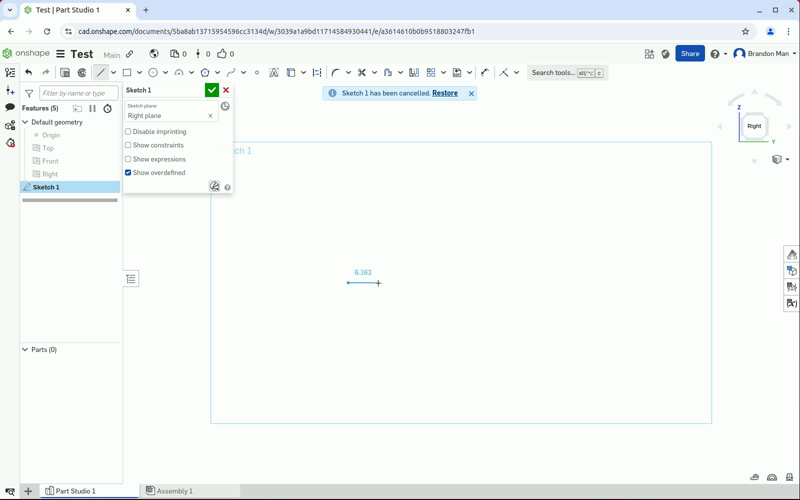
mouse_move(380, 282)
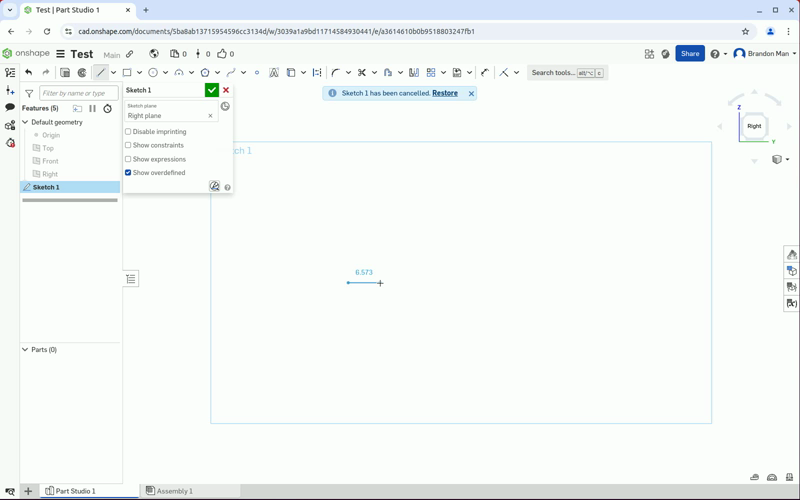
click(380, 282)
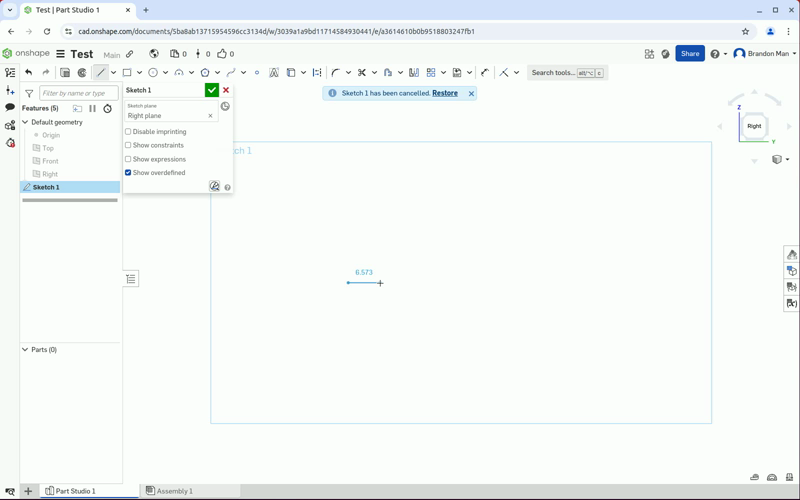
key_up(shift)
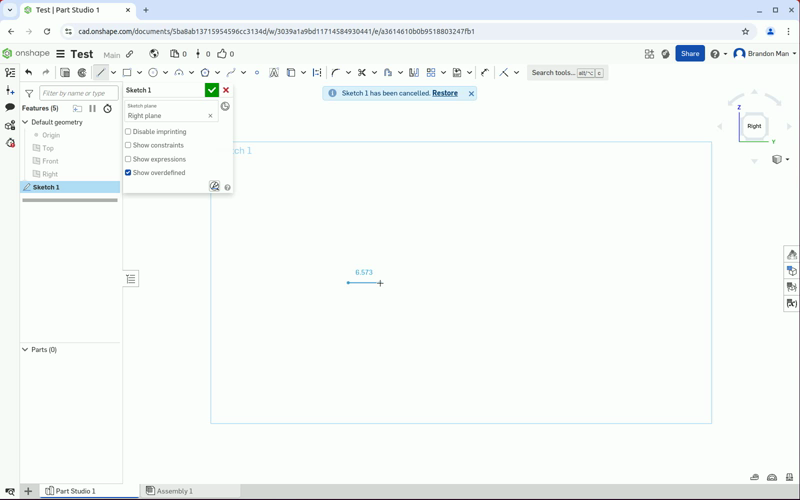
key(esc)
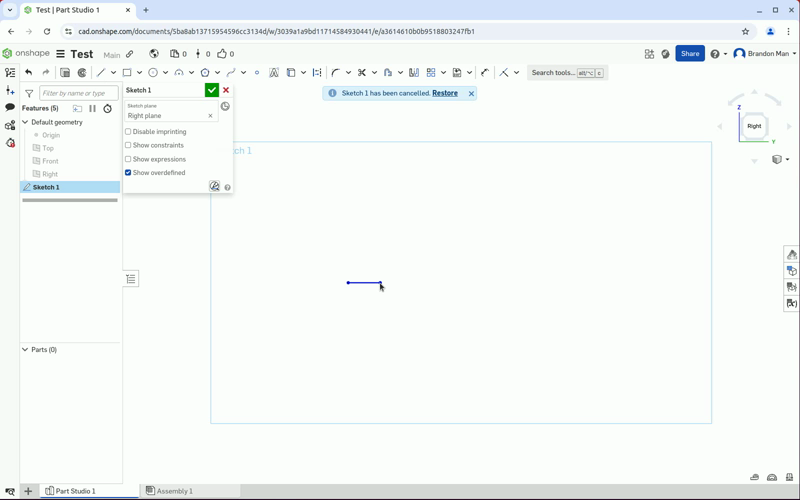
key(a)
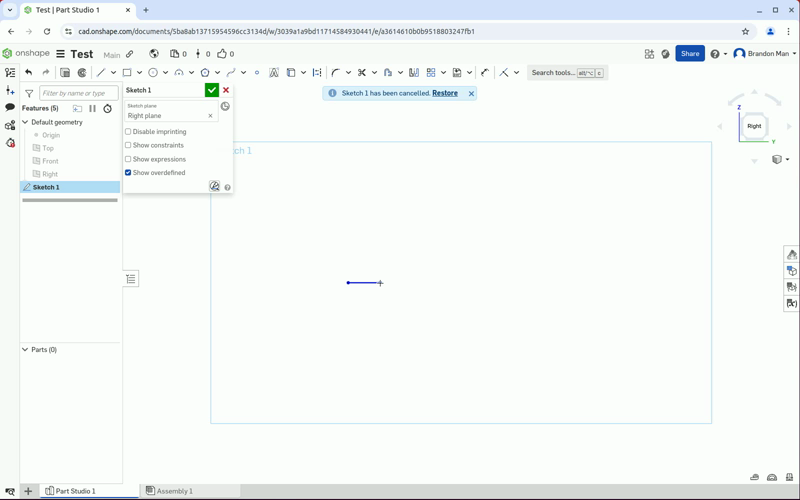
mouse_move(380, 282)
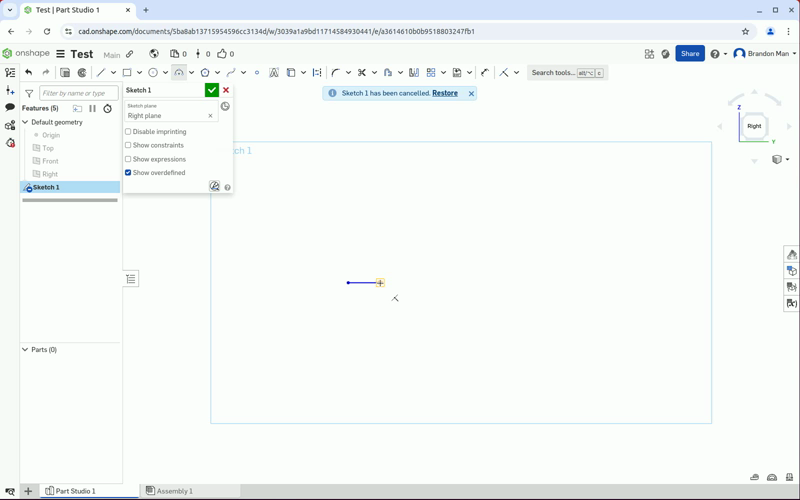
click(380, 282)
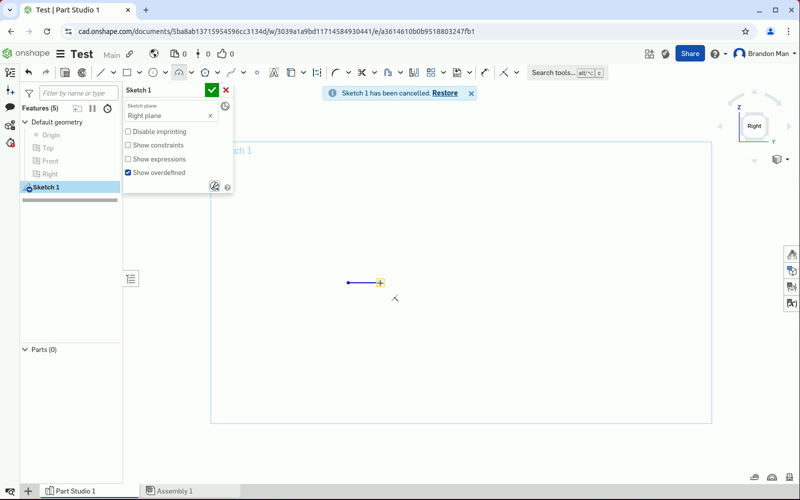
key_down(shift)
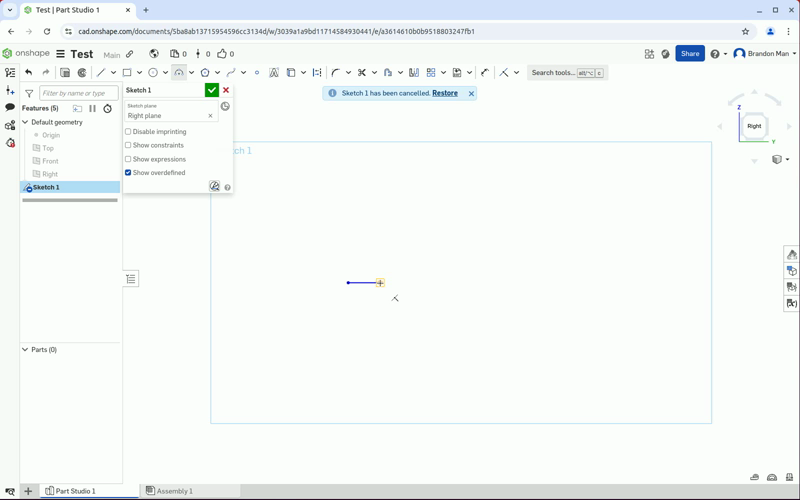
mouse_move(460, 202)
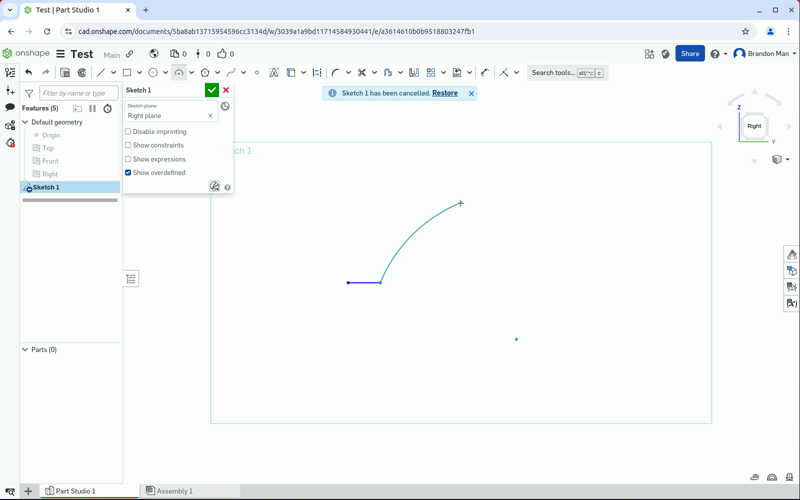
click(460, 202)
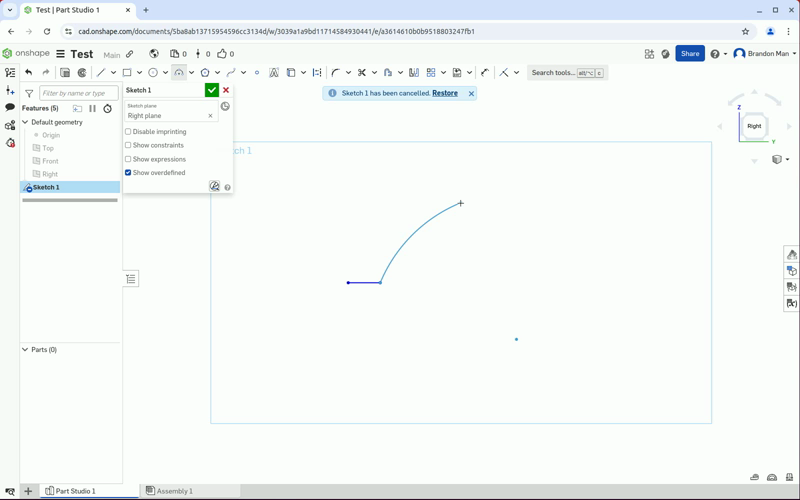
mouse_move(403, 225)
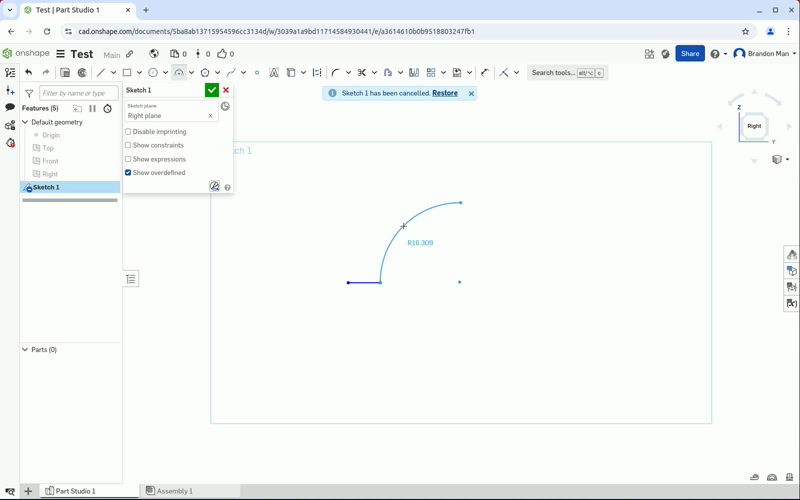
click(403, 225)
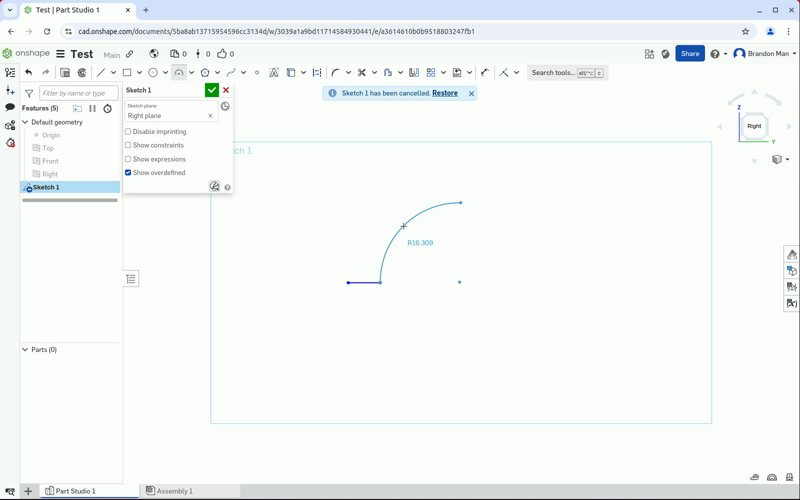
key_up(shift)
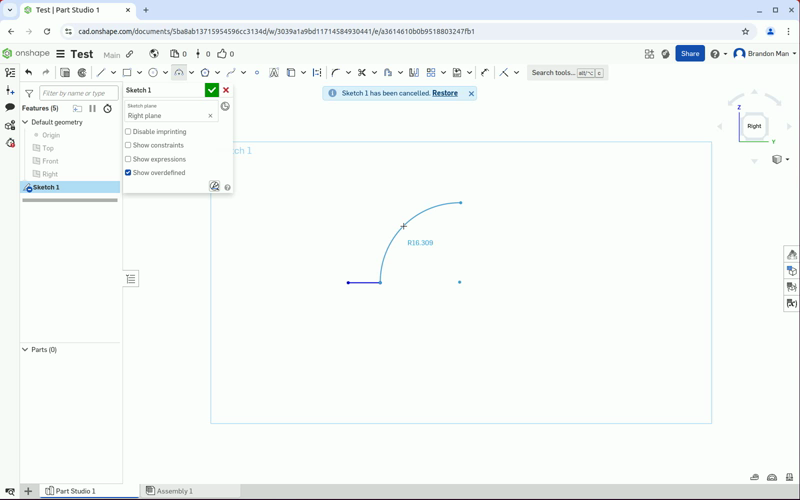
key(esc)
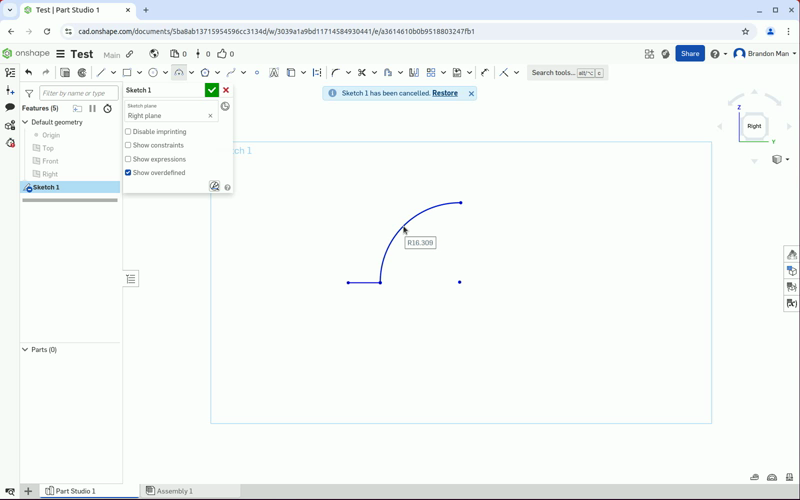
key(l)
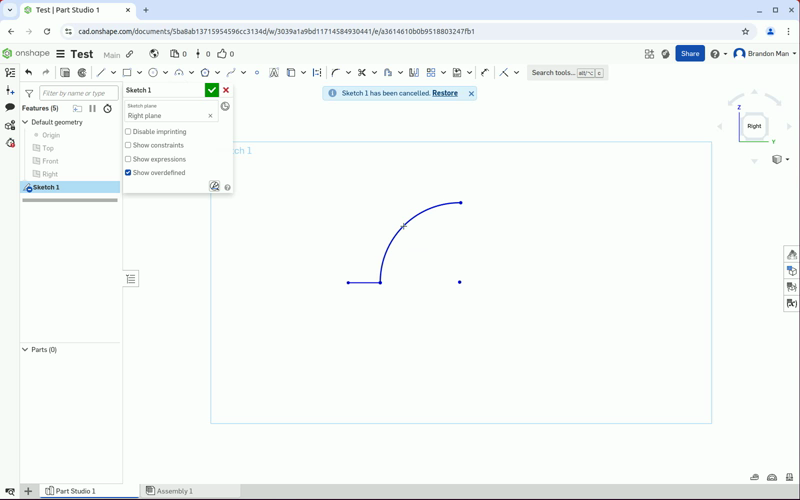
mouse_move(460, 202)
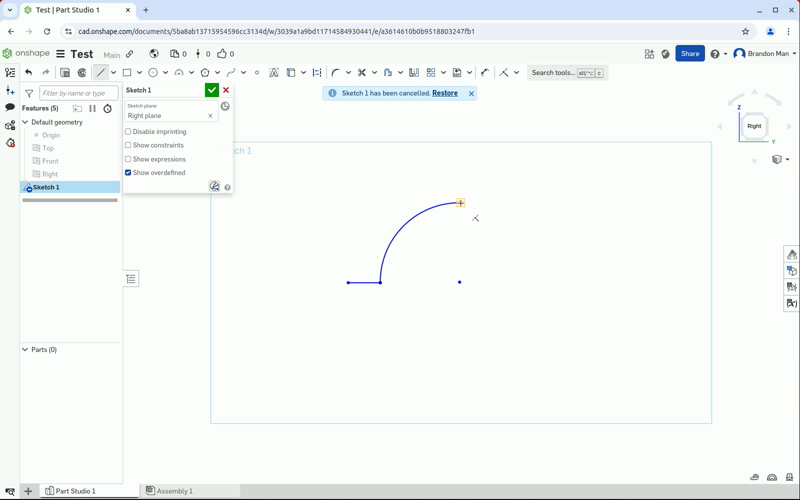
click(460, 202)
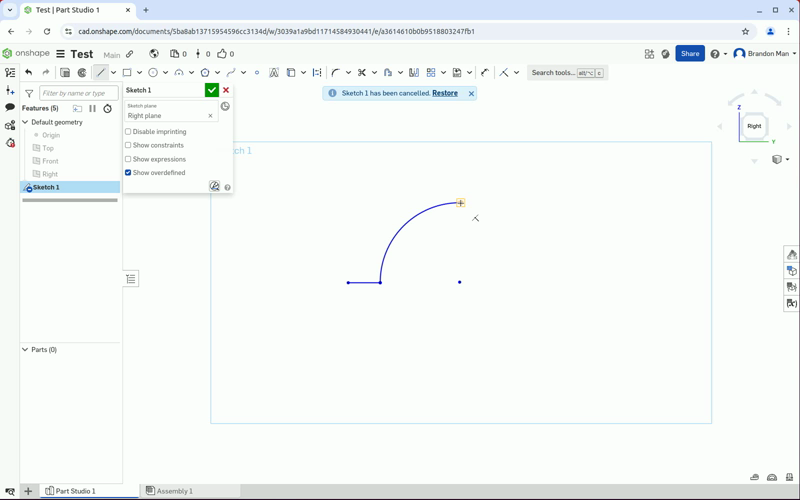
key_down(shift)
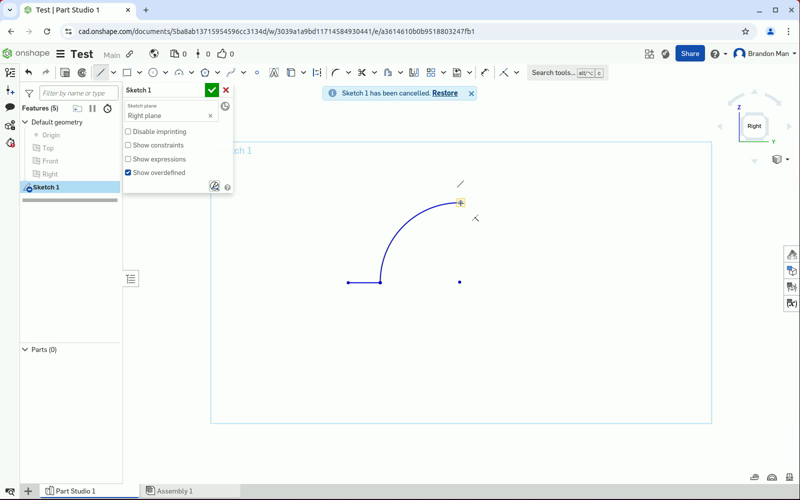
mouse_move(490, 202)
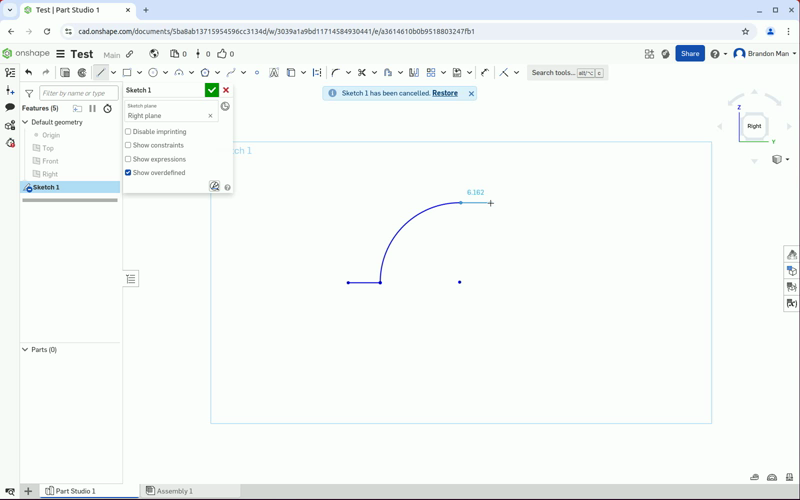
mouse_move(460, 170)
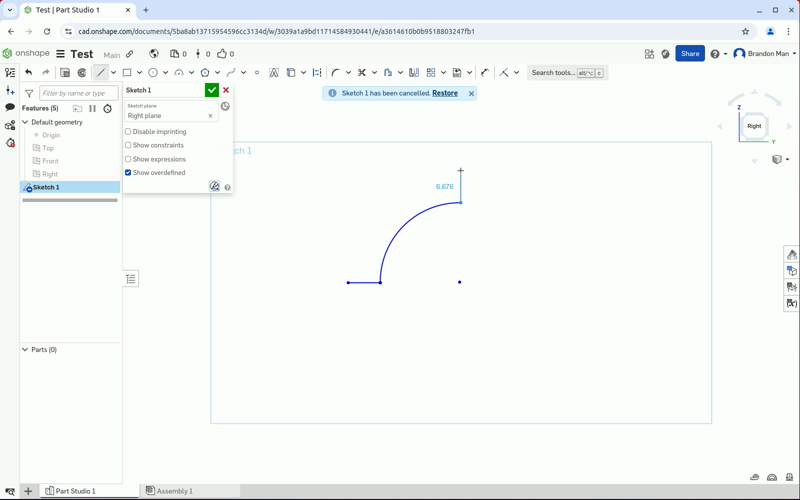
click(460, 170)
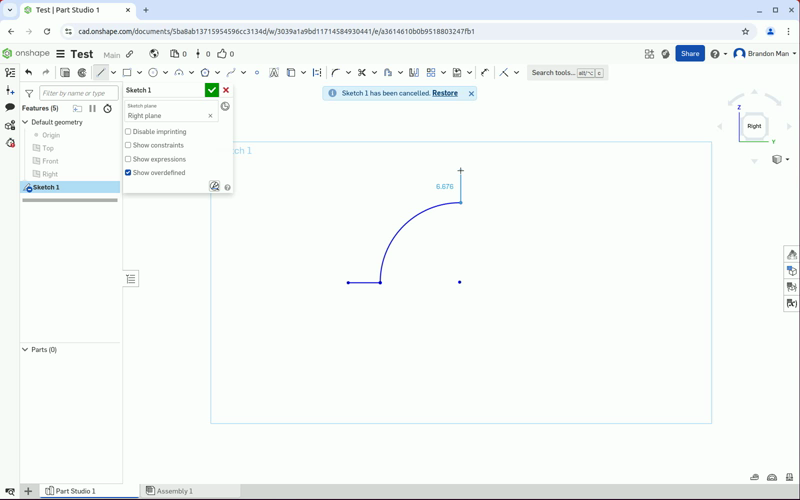
key_up(shift)
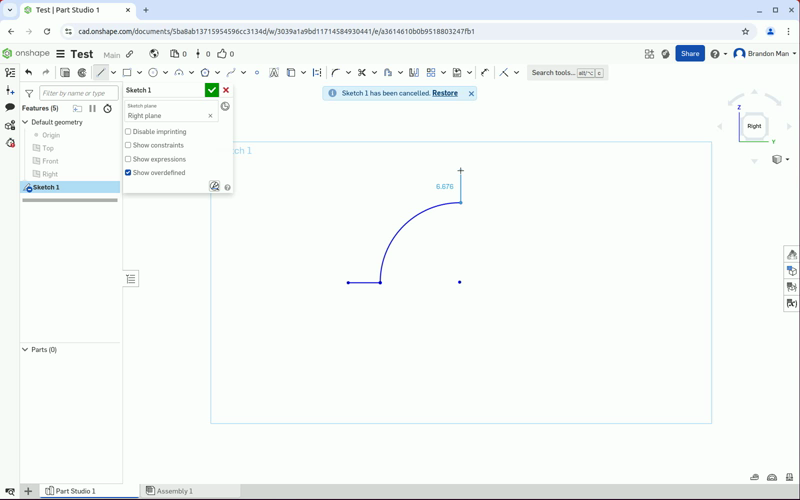
key(esc)
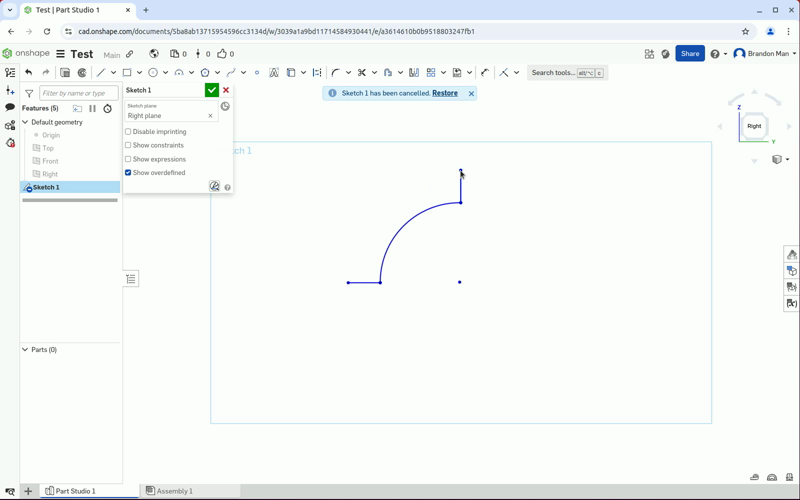
key(a)
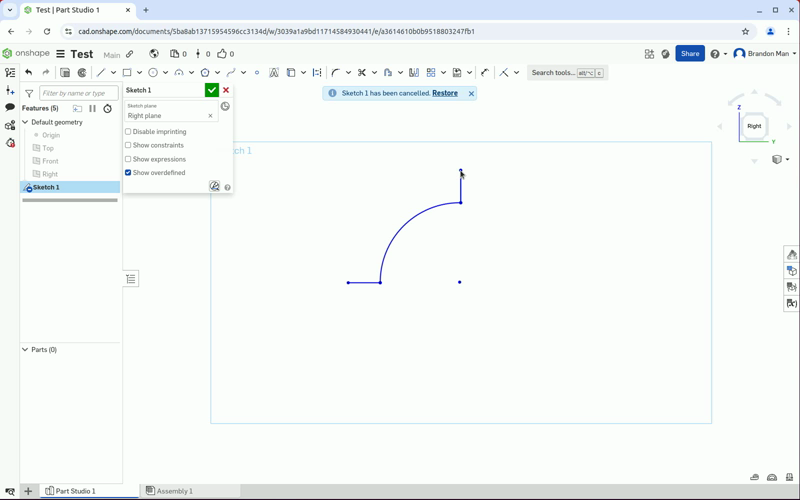
mouse_move(460, 170)
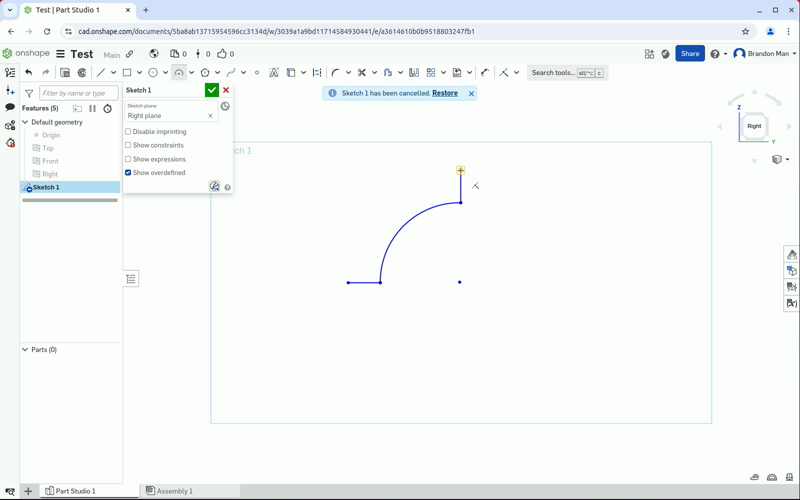
click(460, 170)
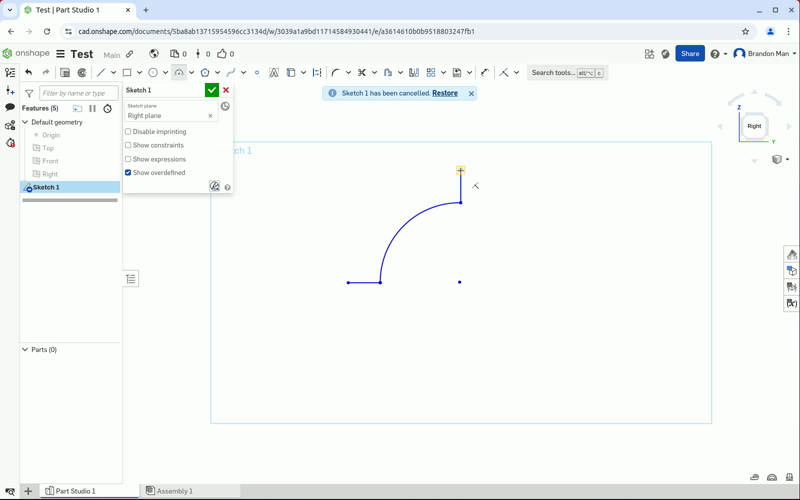
mouse_move(348, 282)
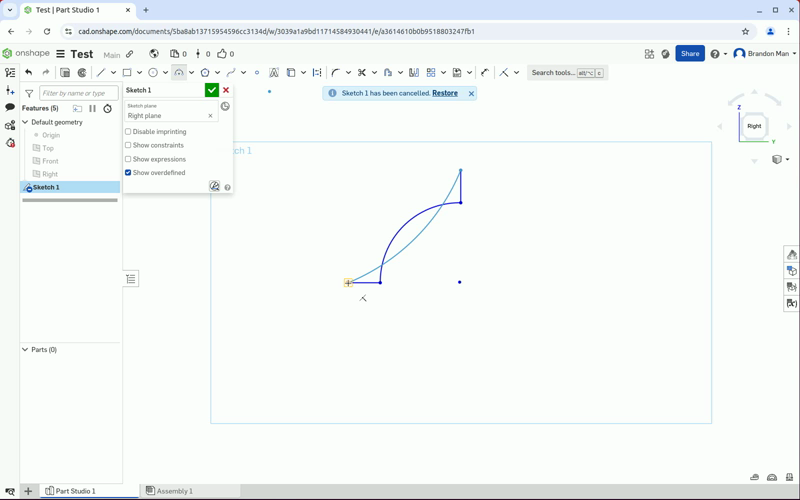
click(348, 282)
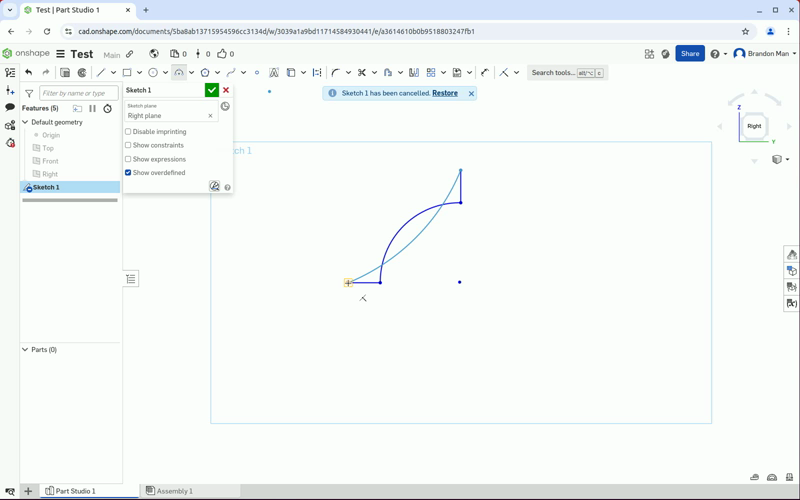
key_down(shift)
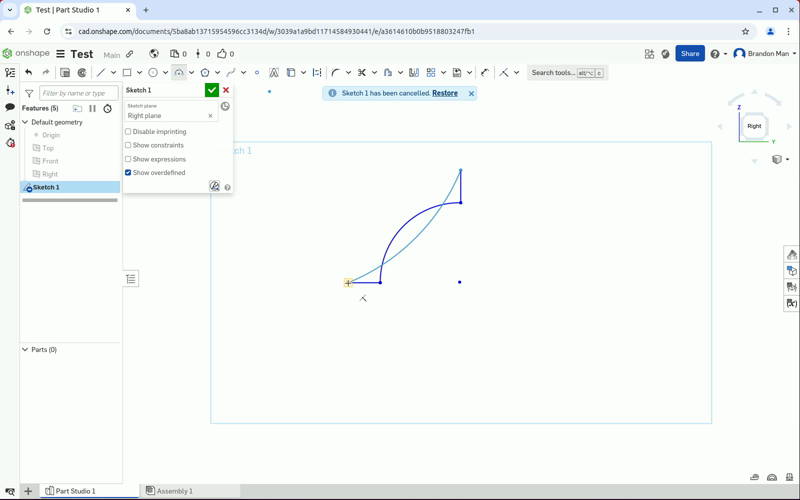
mouse_move(381, 203)
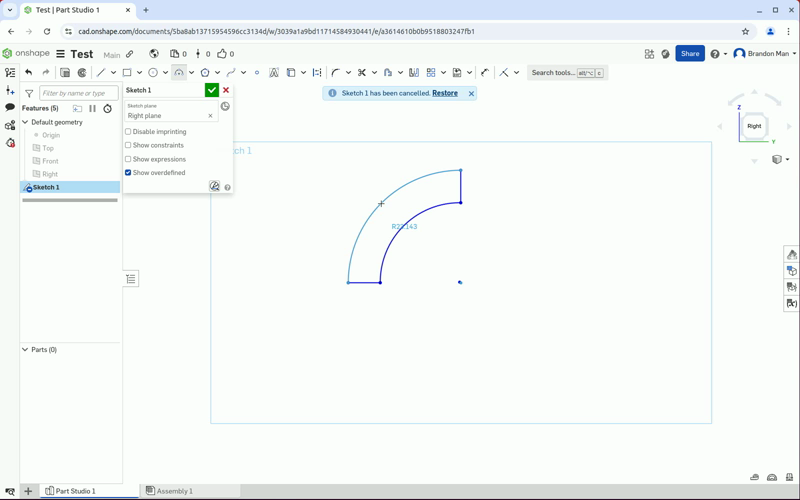
click(381, 203)
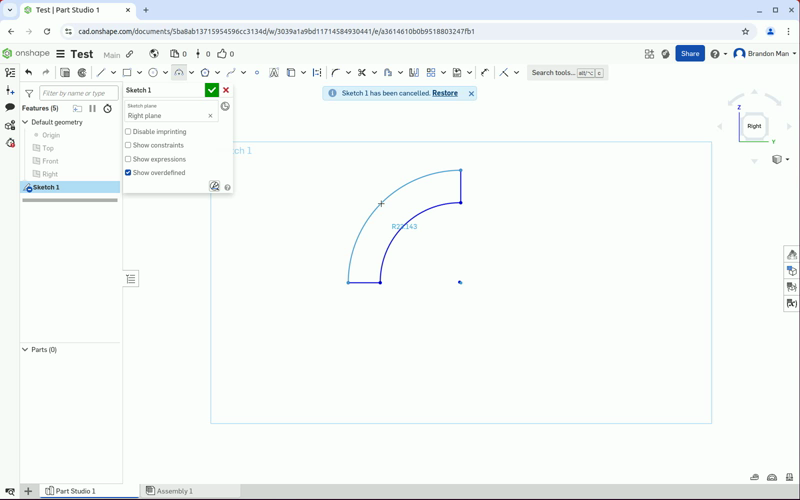
key_up(shift)
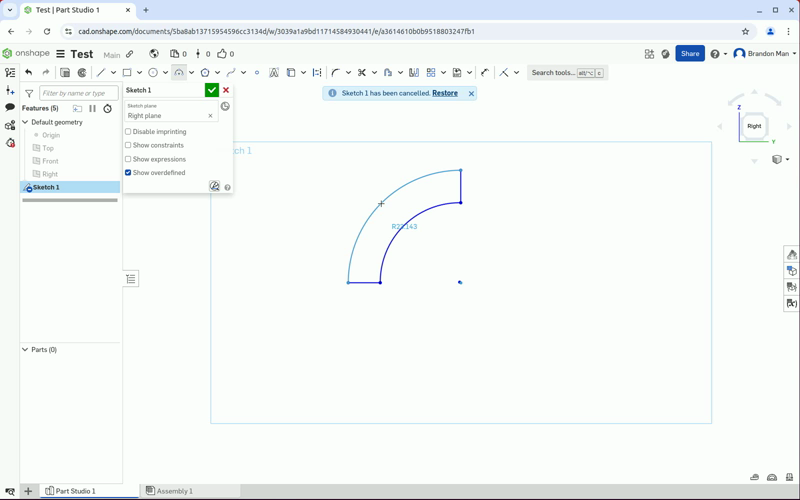
key(esc)
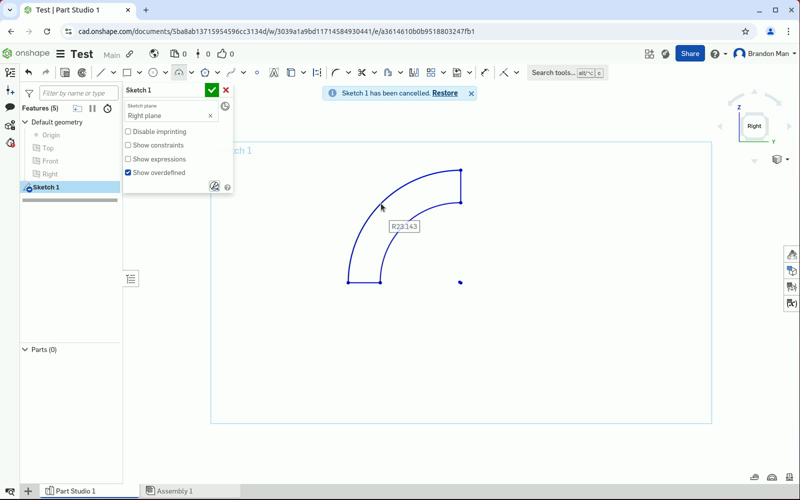
mouse_move(429, 178)
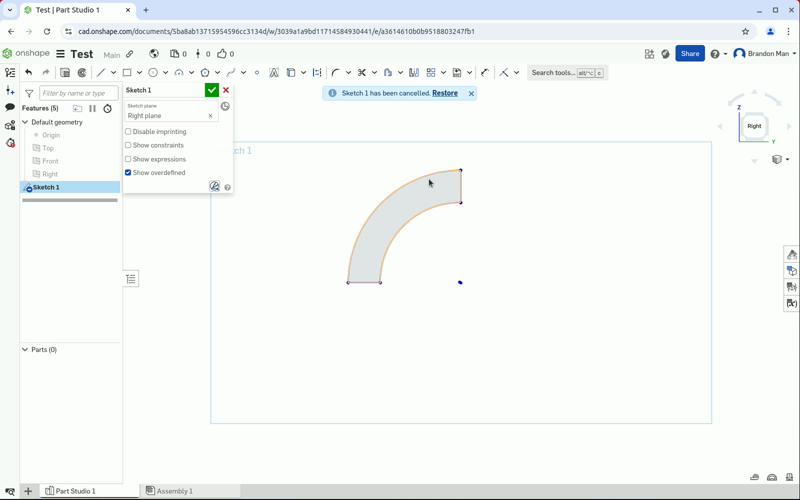
scroll(6)
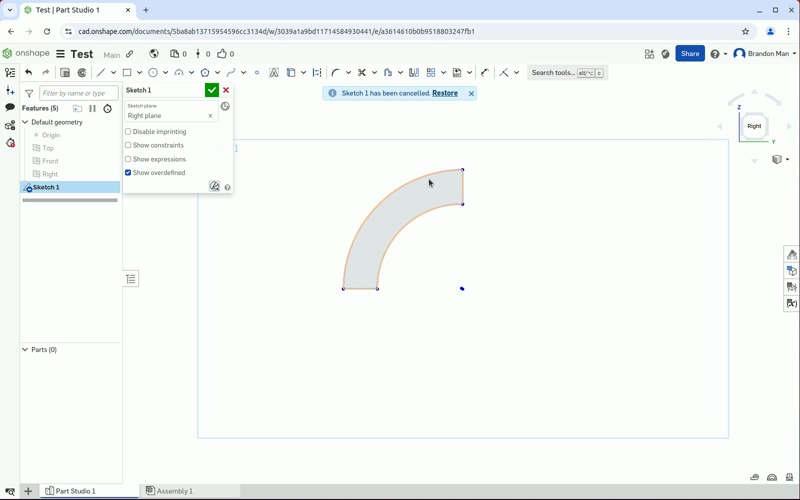
scroll(6)
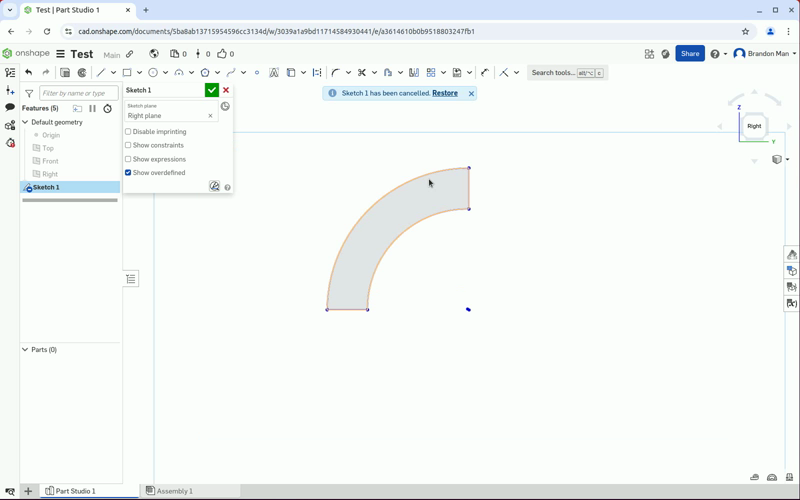
scroll(6)
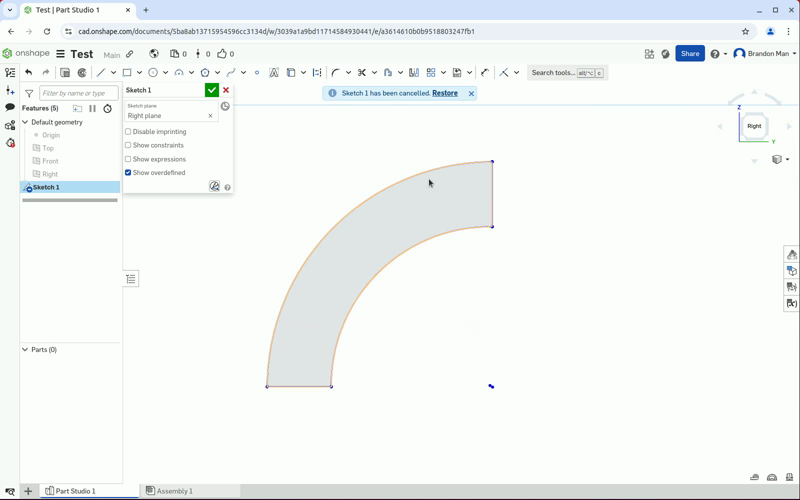
scroll(6)
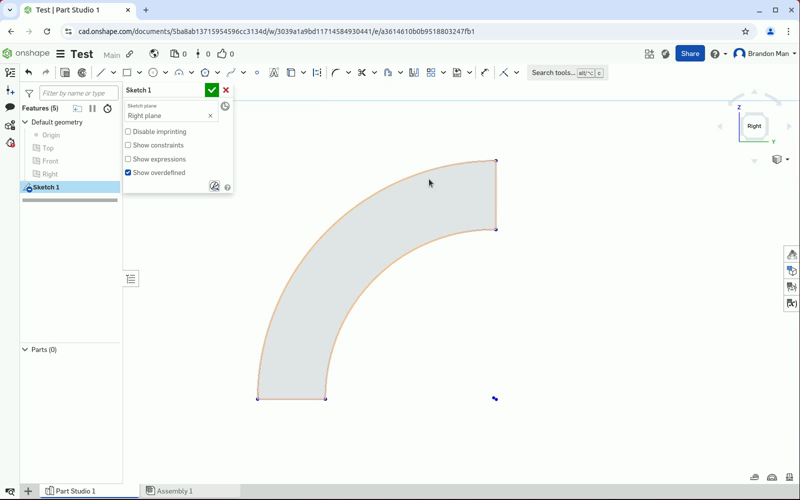
scroll(6)
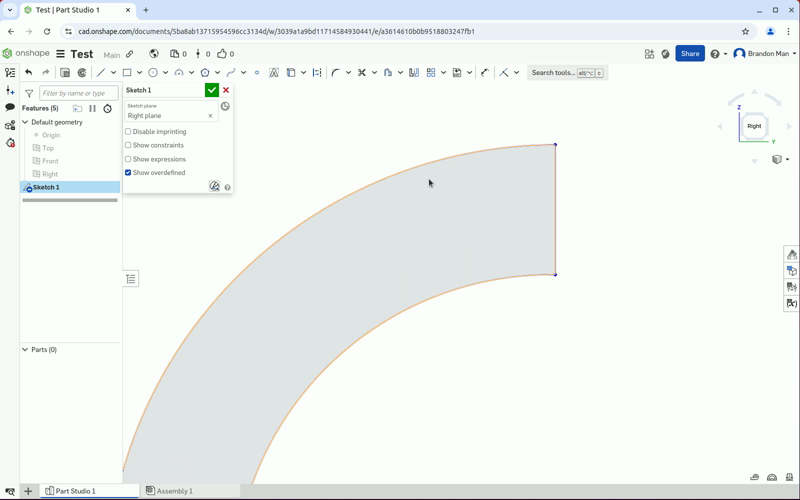
scroll(6)
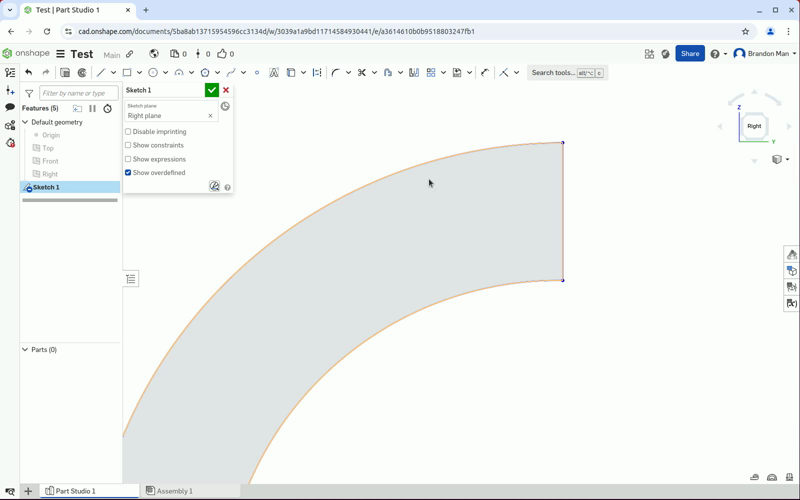
scroll(6)
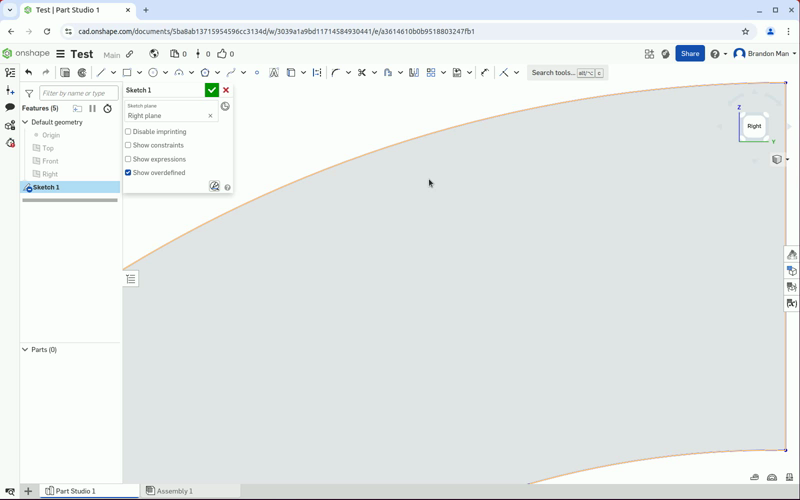
click(429, 178)
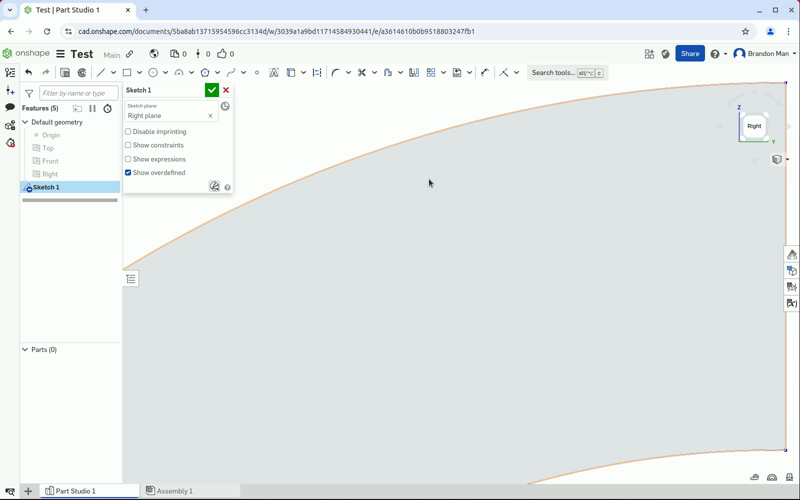
scroll(-6)
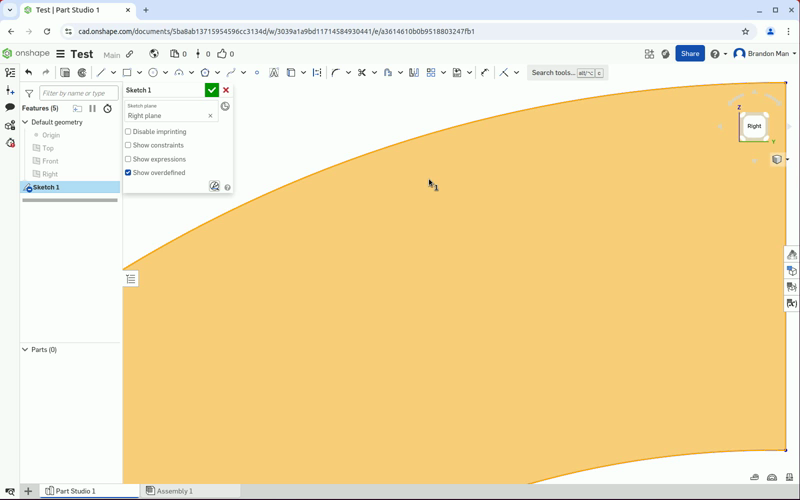
scroll(-6)
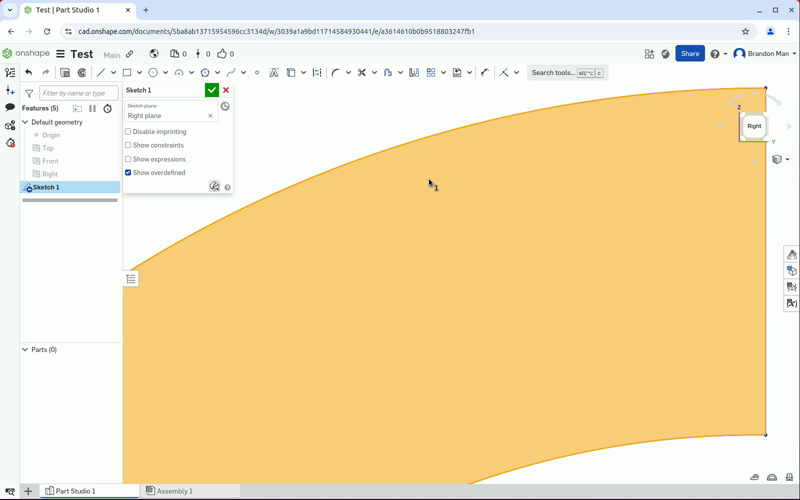
scroll(-6)
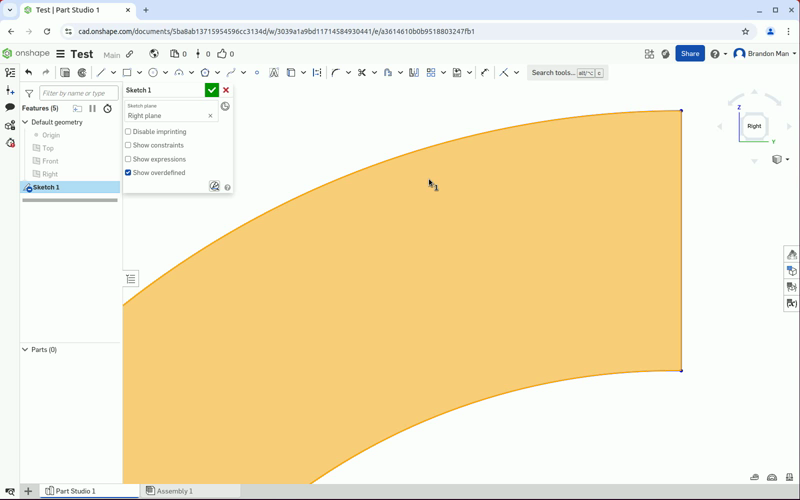
scroll(-6)
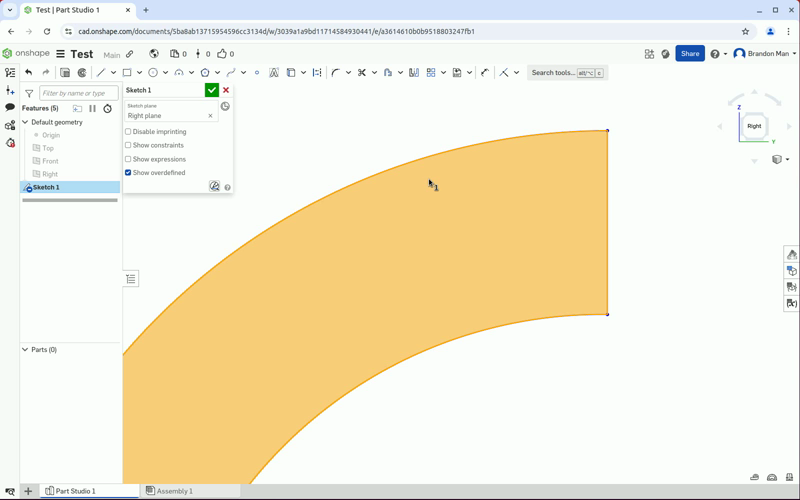
scroll(-6)
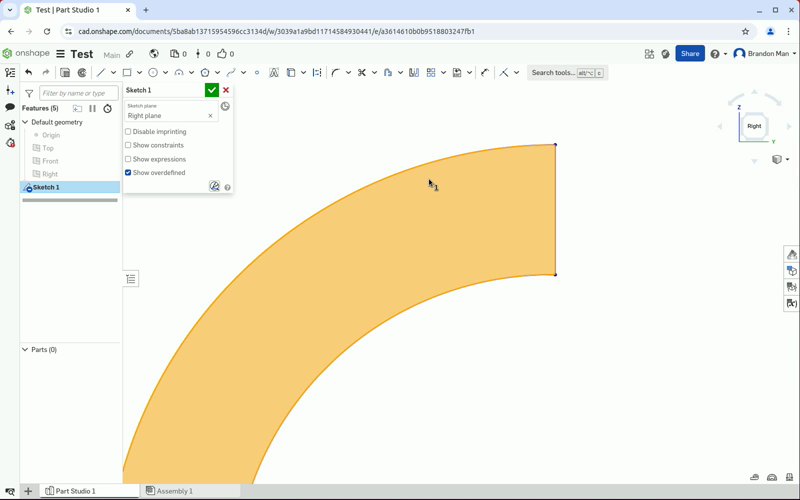
scroll(-6)
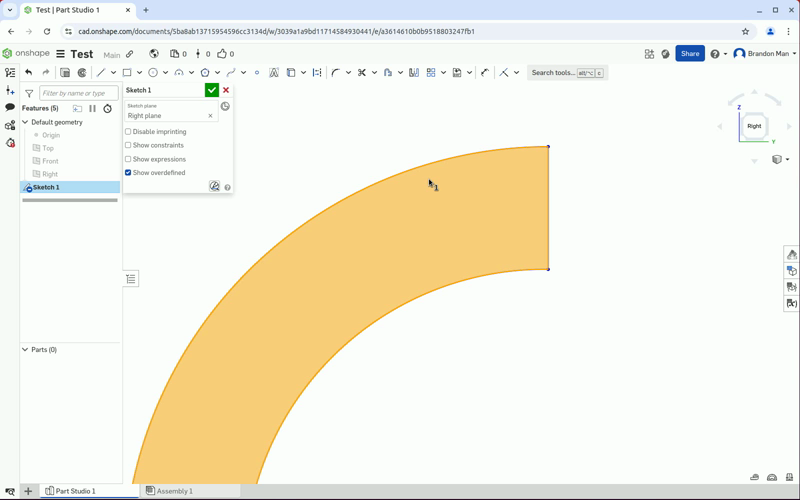
scroll(-6)
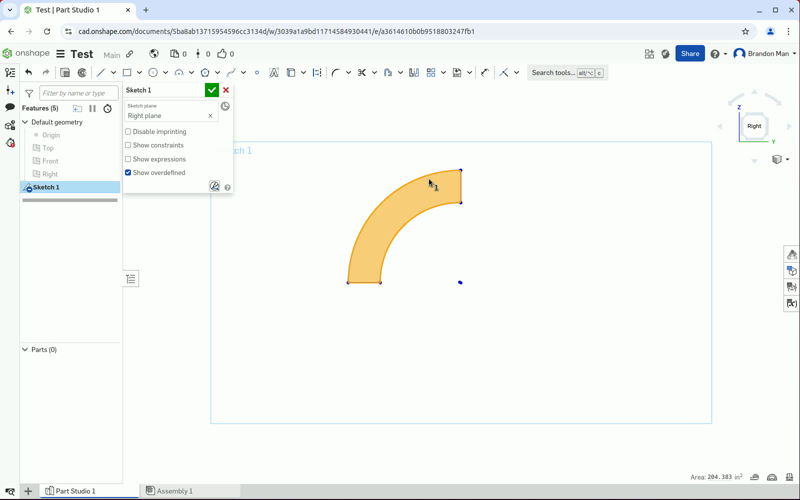
mouse_move(73, 352)
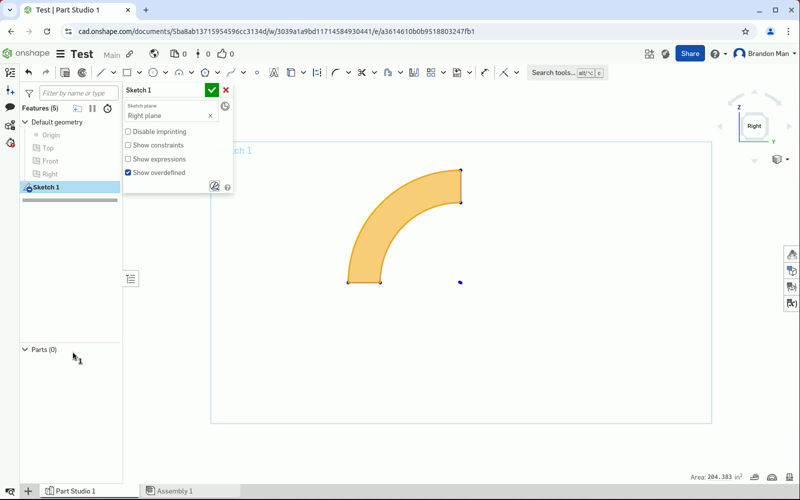
key(shift+y)
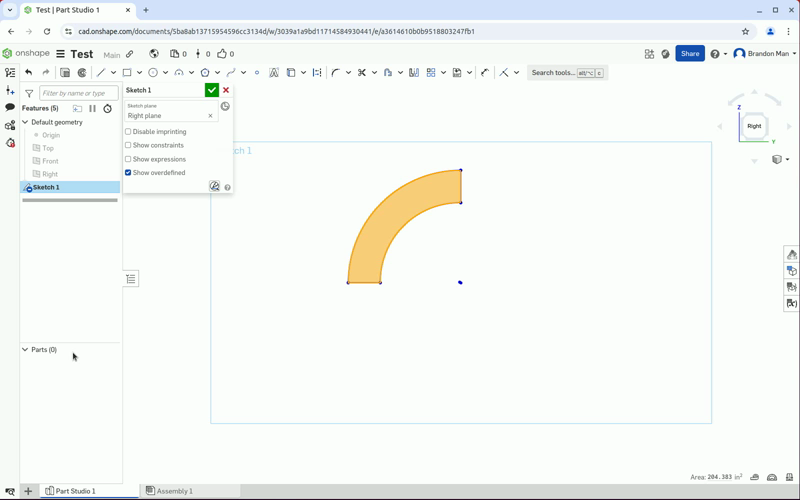
key(shift+e)
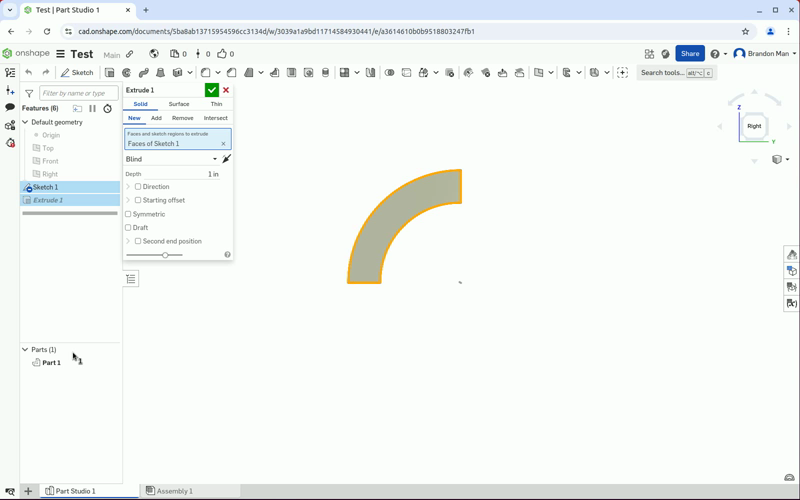
mouse_move(143, 106)
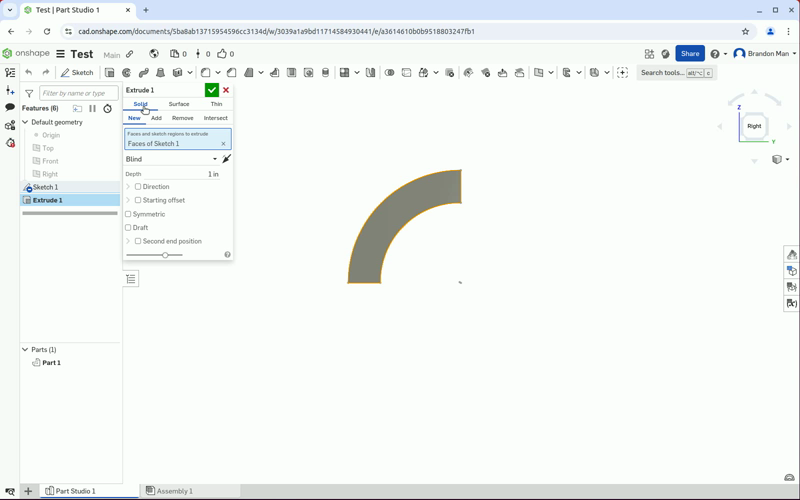
click(143, 106)
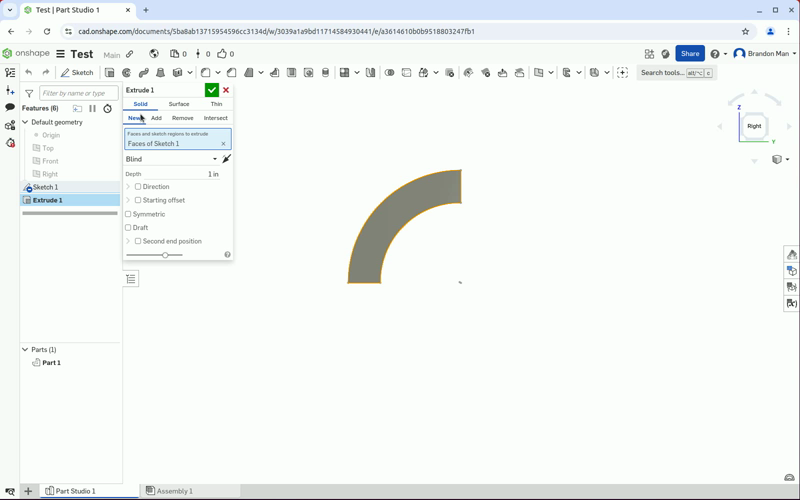
mouse_move(137, 120)
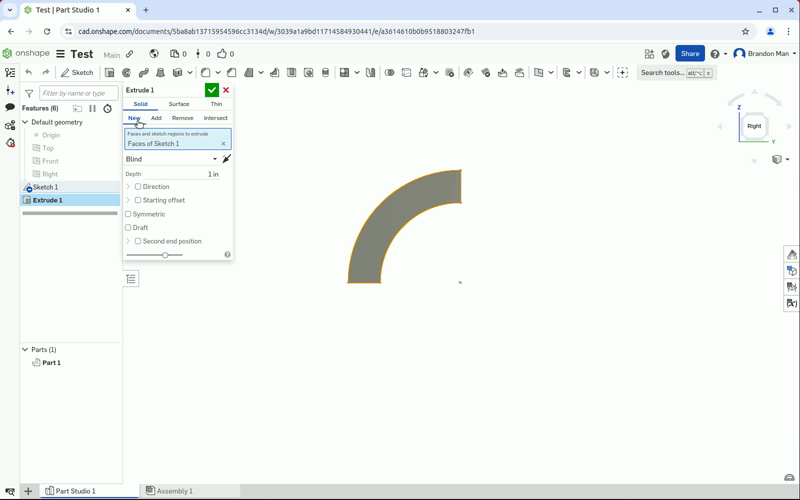
click(137, 120)
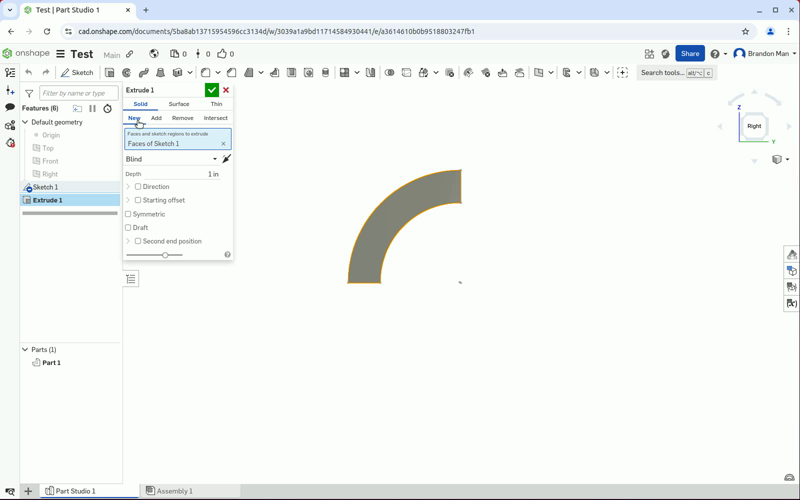
key(tab, 4)
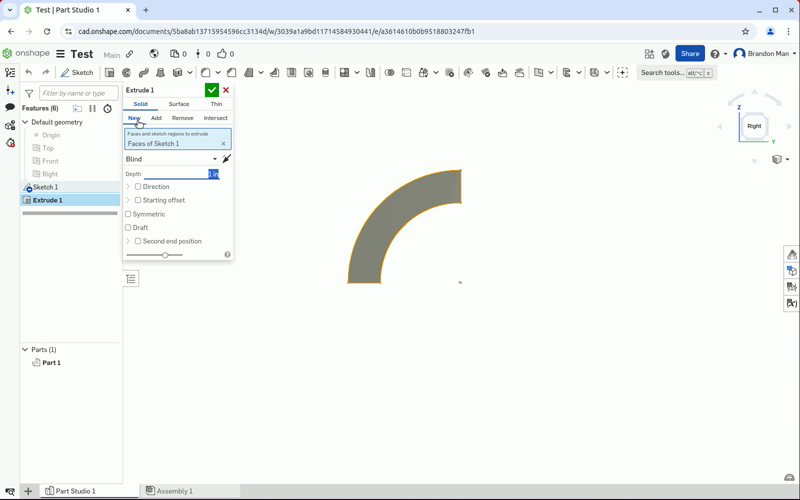
text(2.407)
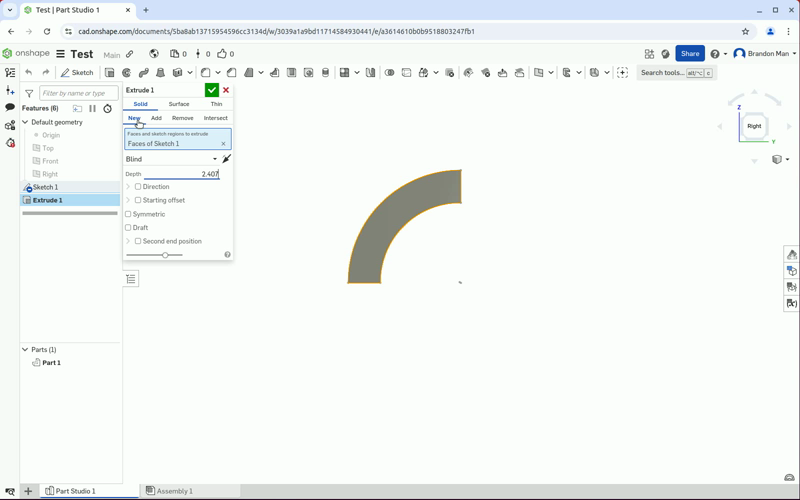
key(enter)
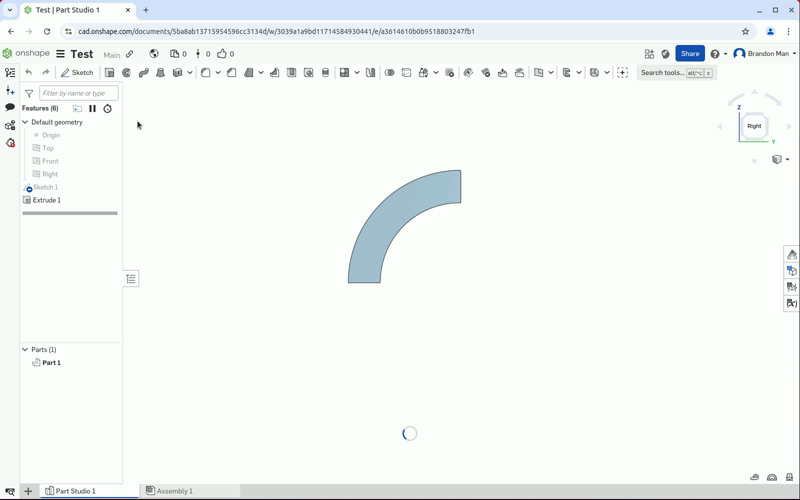
key(shift+h)
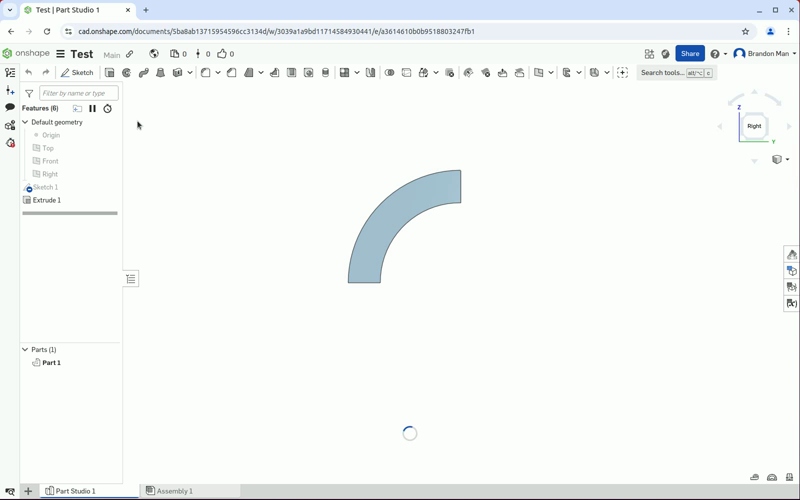
key(shift+h)
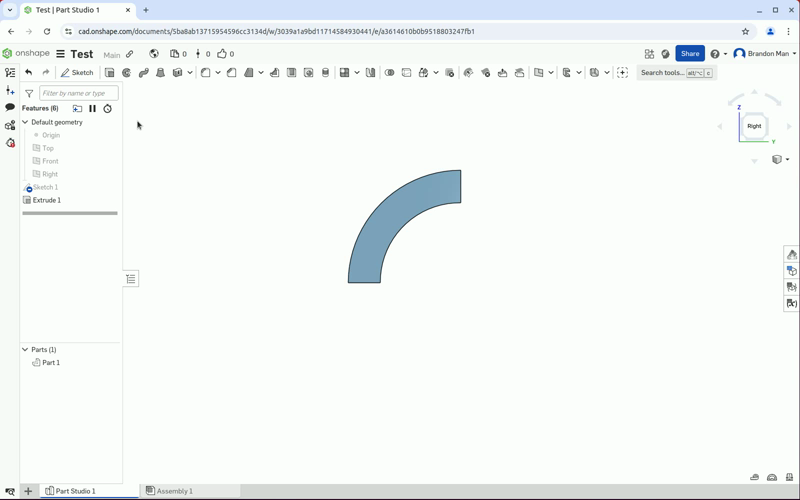
mouse_move(73, 189)
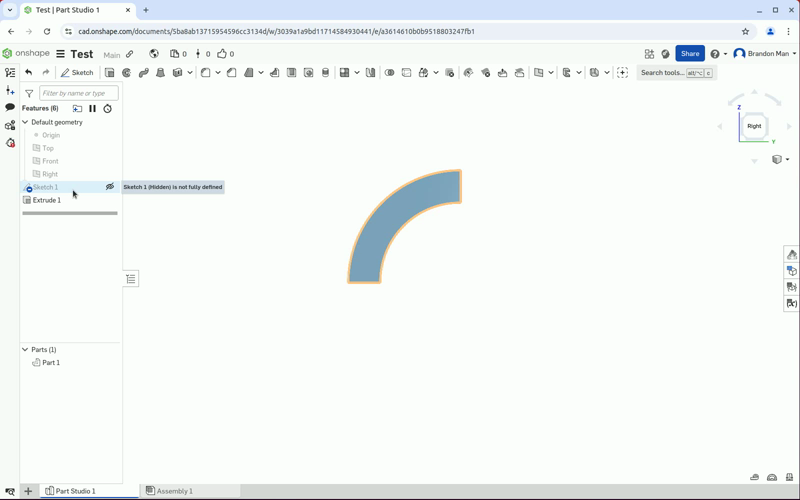
click(73, 189)
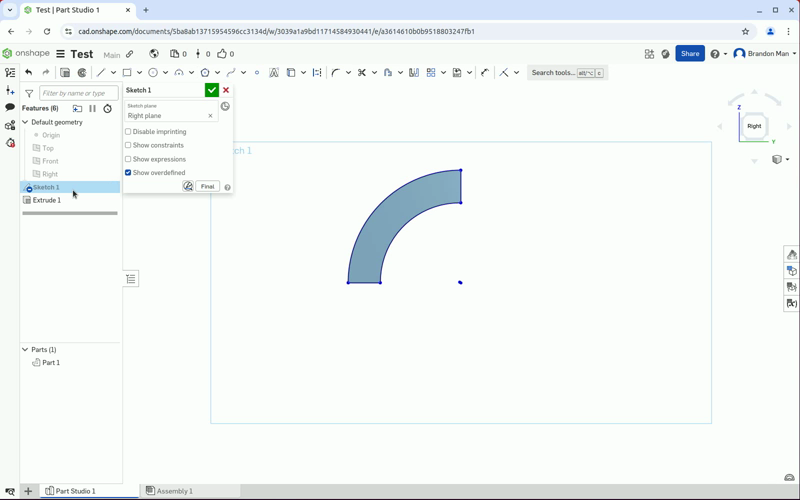
mouse_move(229, 92)
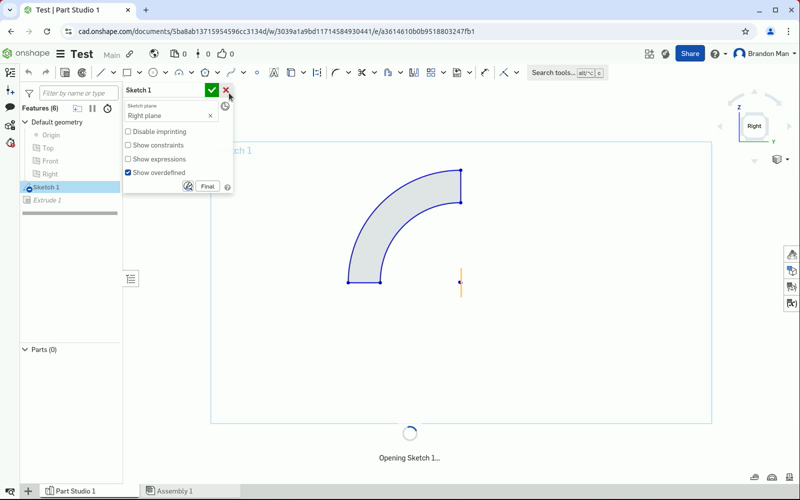
click(229, 92)
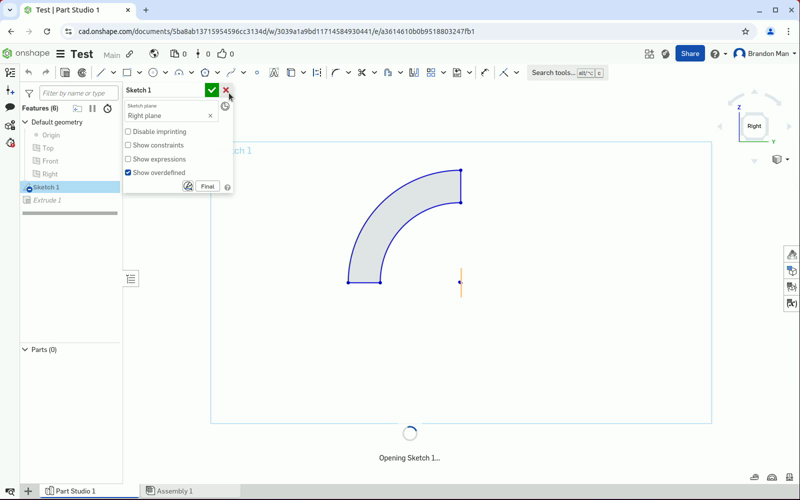
key(shift+s)
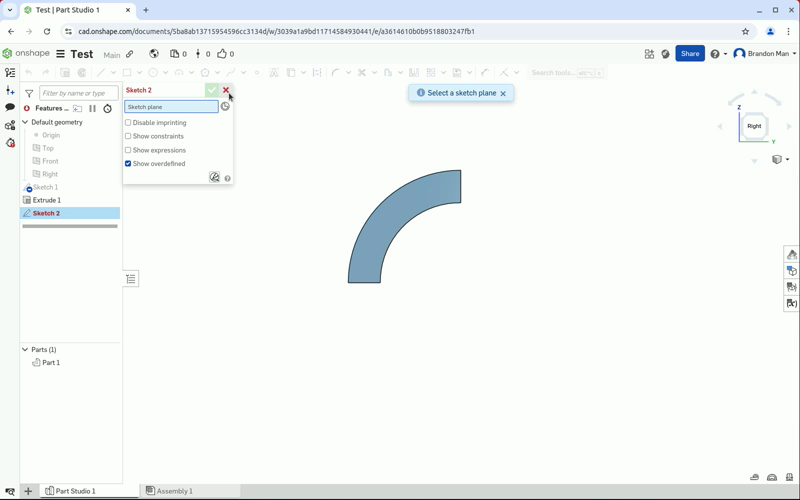
mouse_move(73, 176)
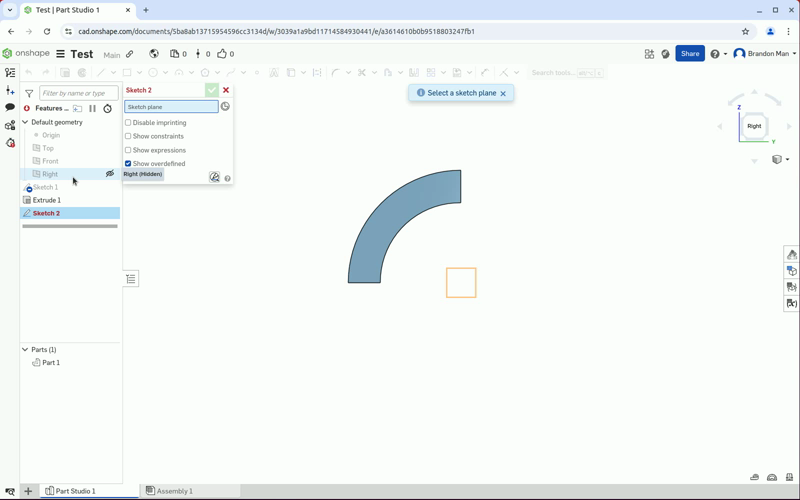
click(73, 176)
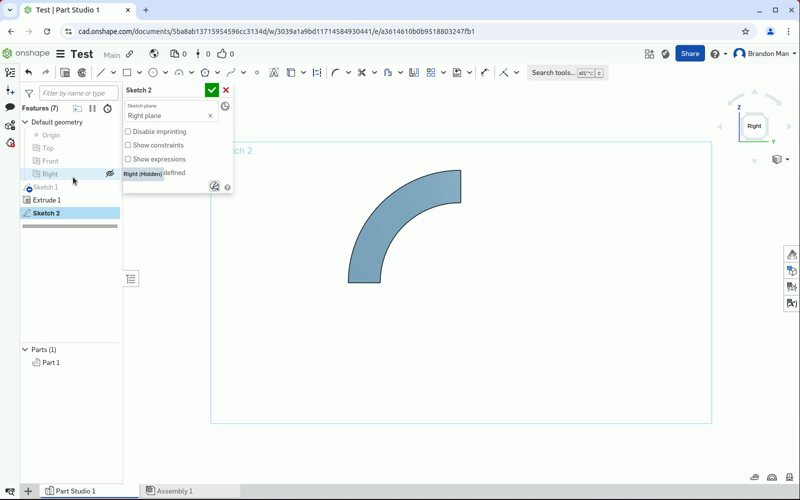
mouse_move(73, 352)
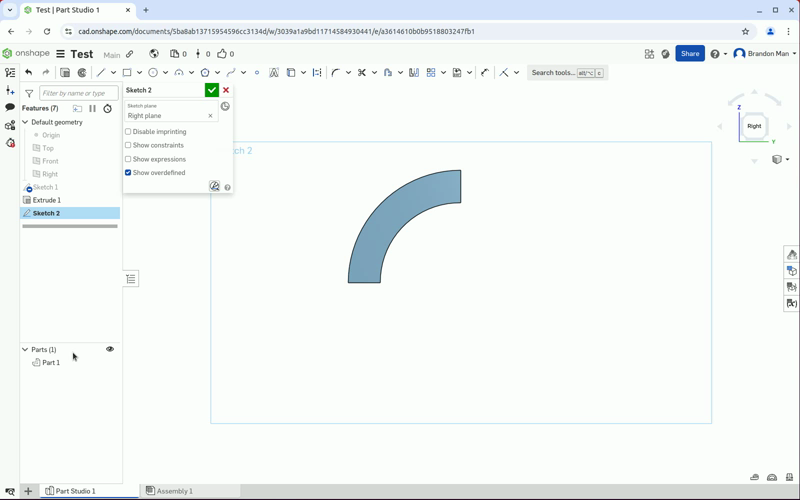
key(y)
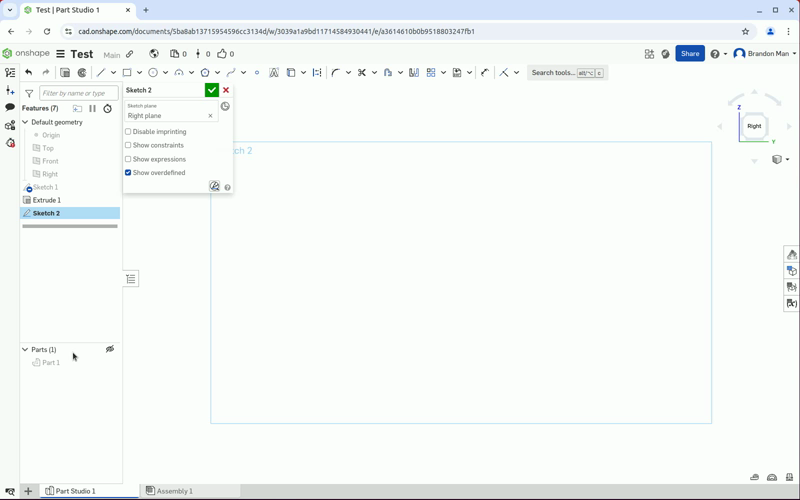
key(a)
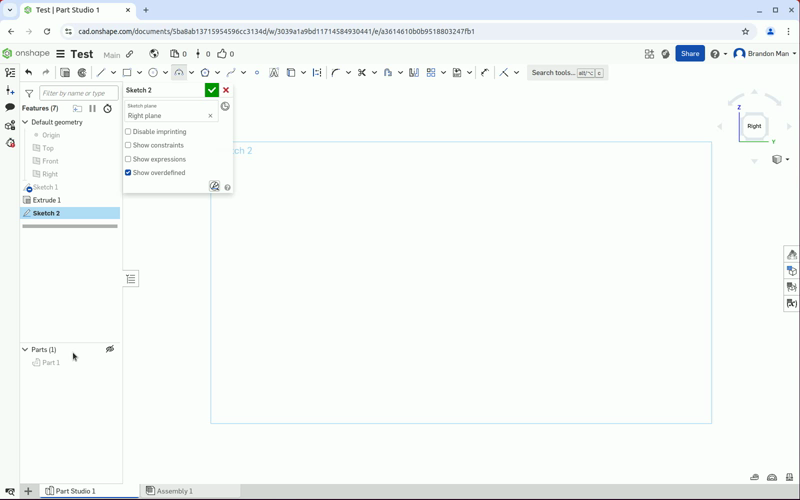
key_down(shift)
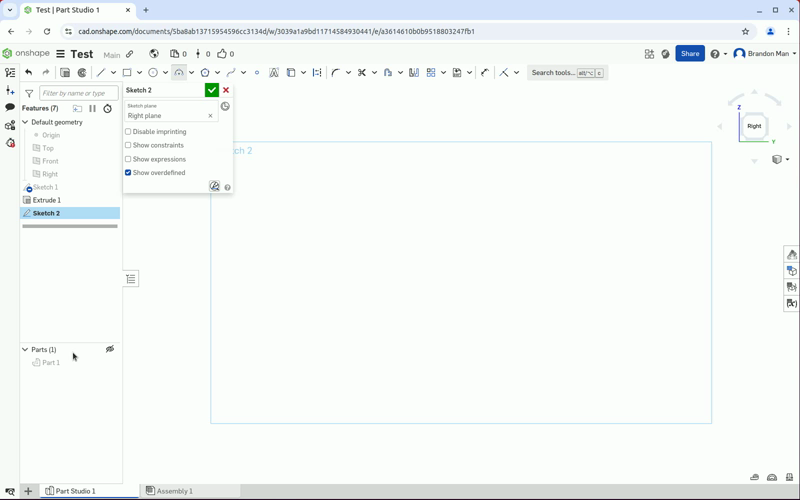
mouse_move(460, 201)
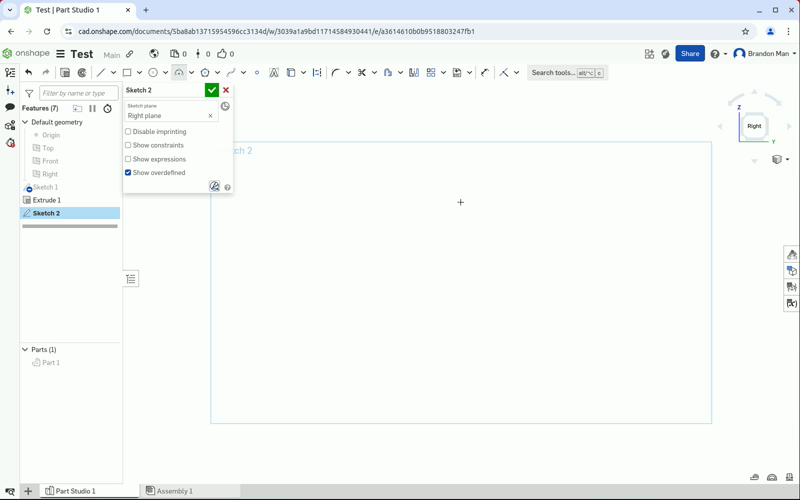
click(460, 201)
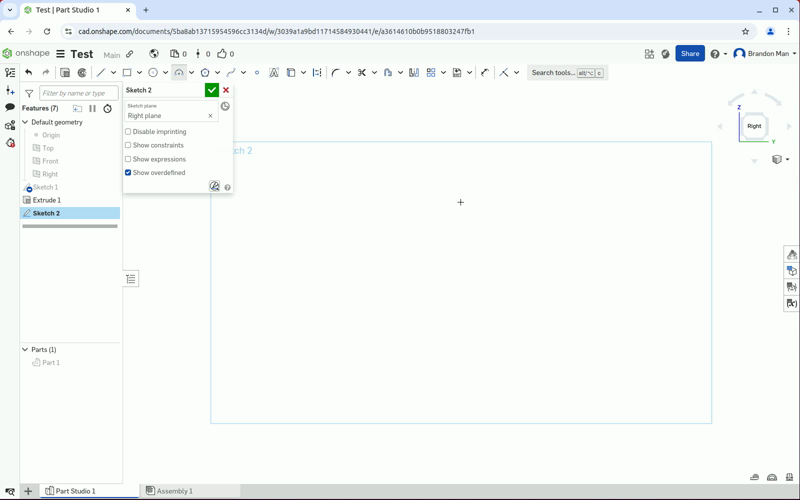
key_up(shift)
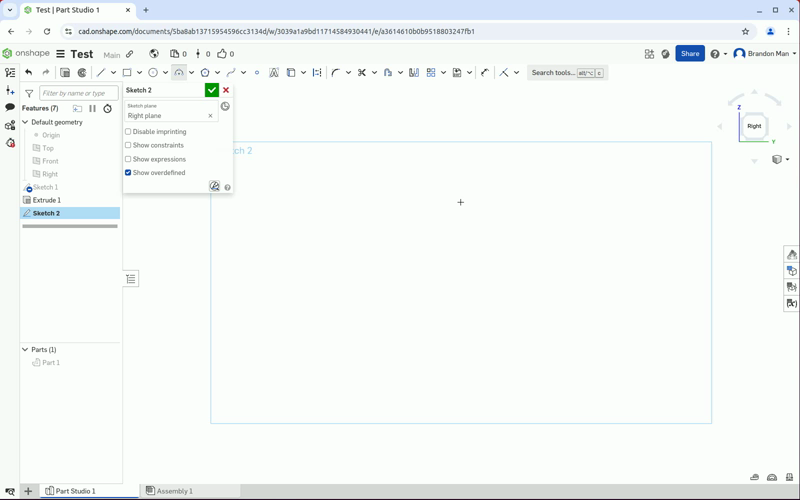
key_down(shift)
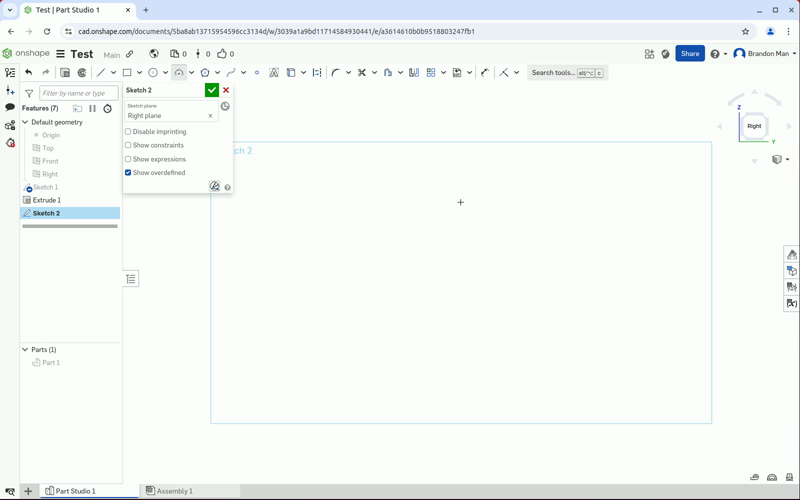
mouse_move(541, 282)
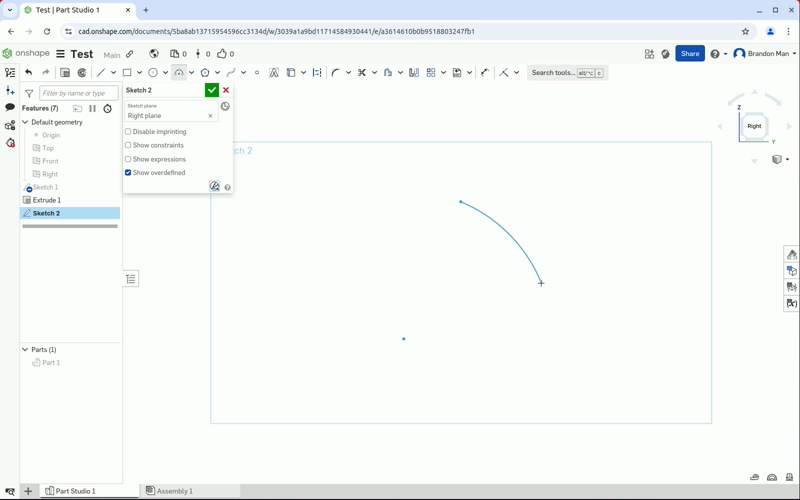
click(541, 282)
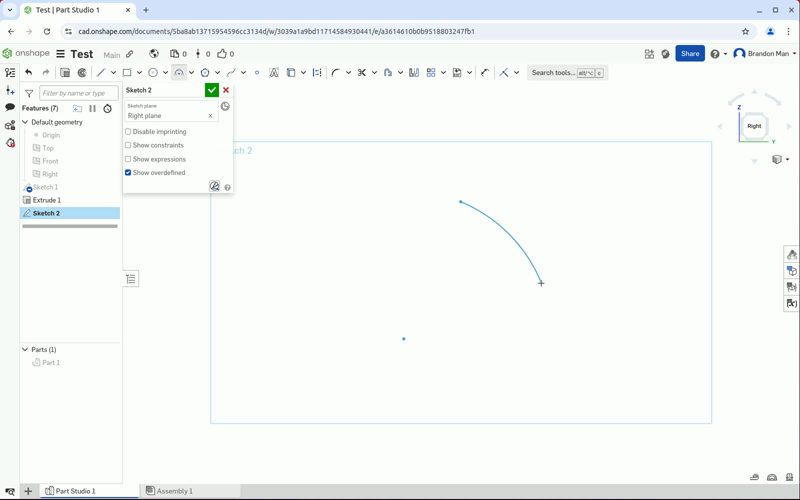
mouse_move(517, 225)
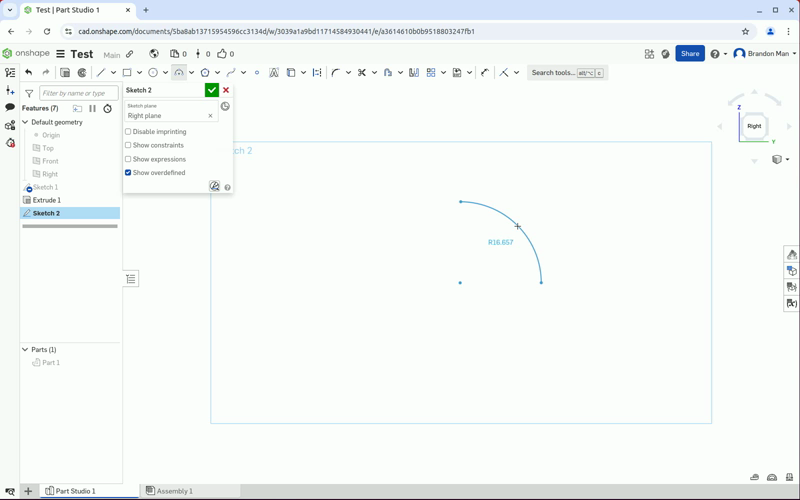
click(517, 225)
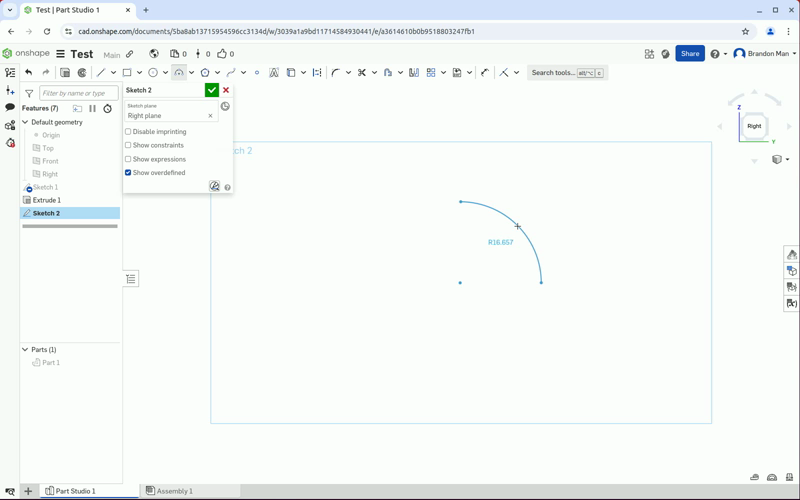
key_up(shift)
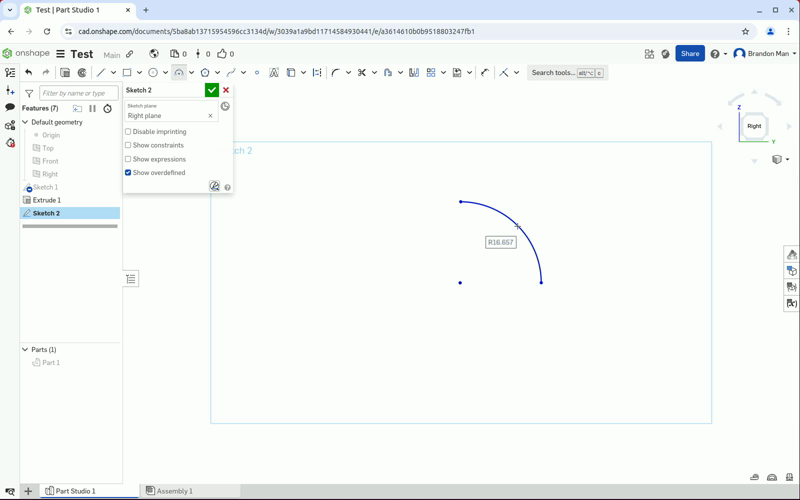
key(esc)
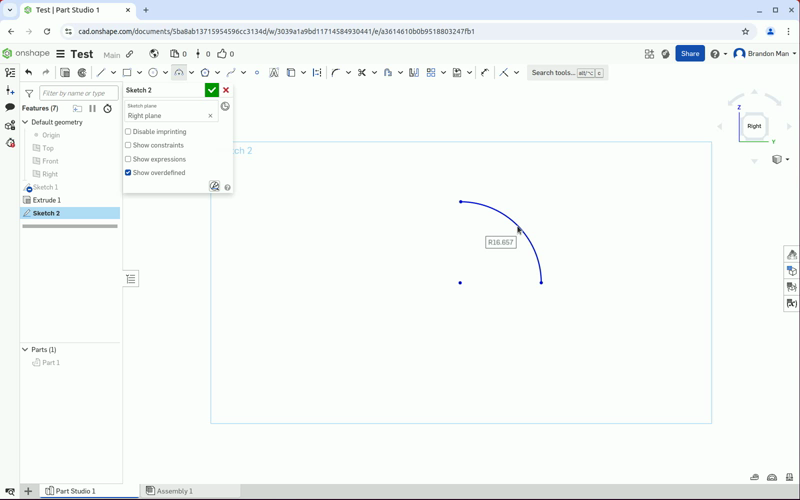
key(l)
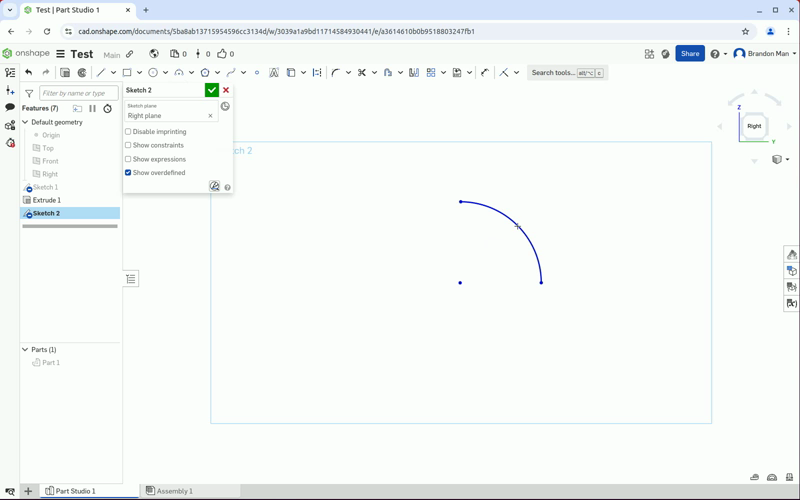
mouse_move(541, 282)
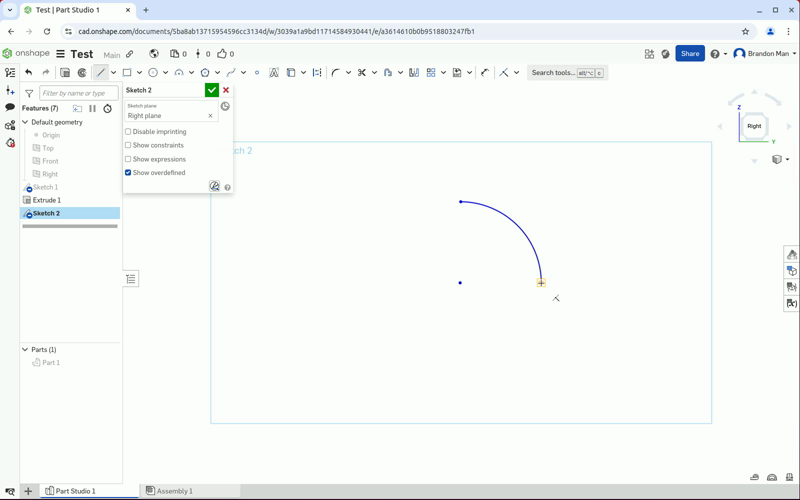
click(541, 282)
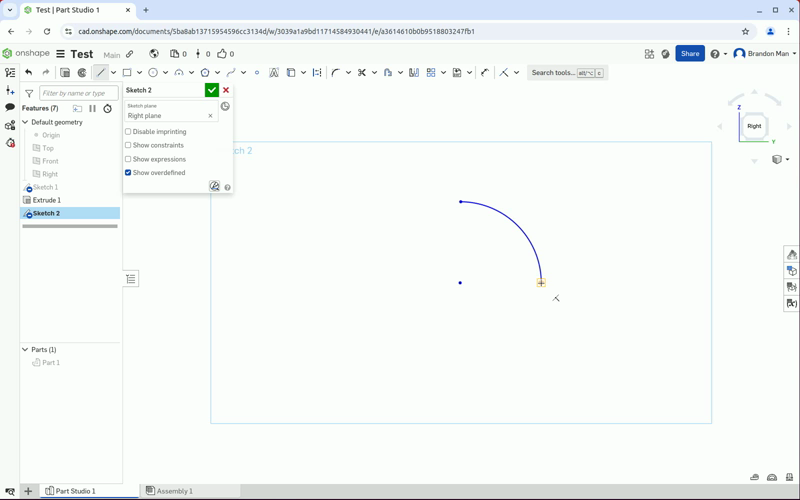
key_down(shift)
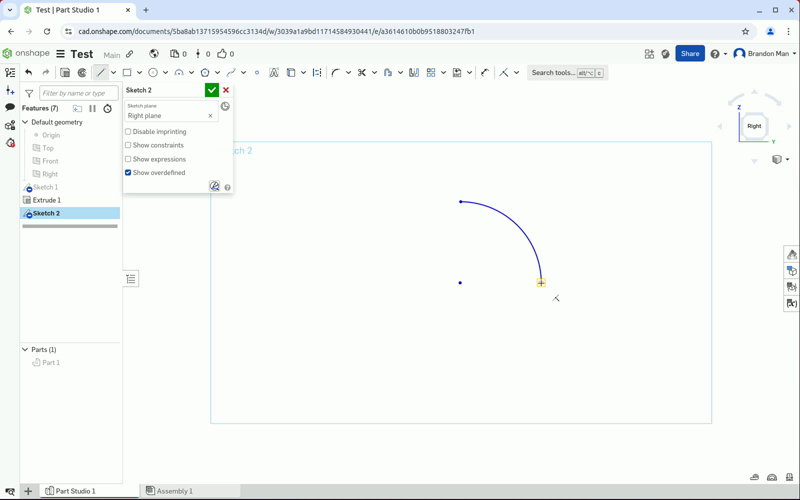
mouse_move(571, 282)
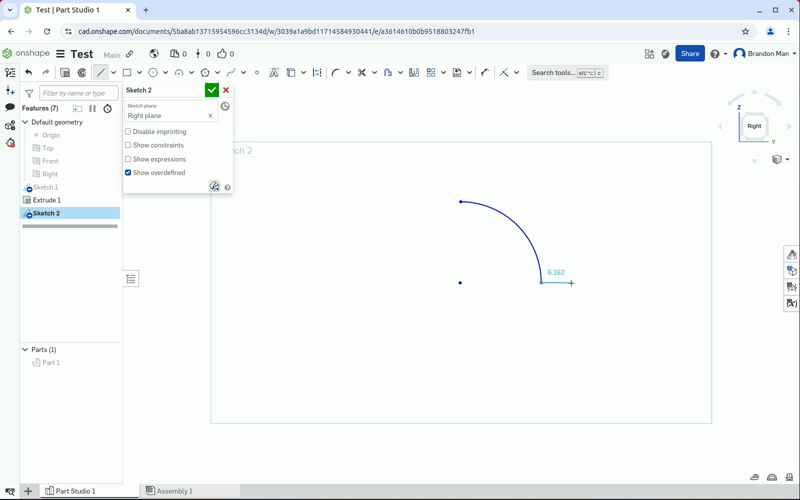
mouse_move(573, 282)
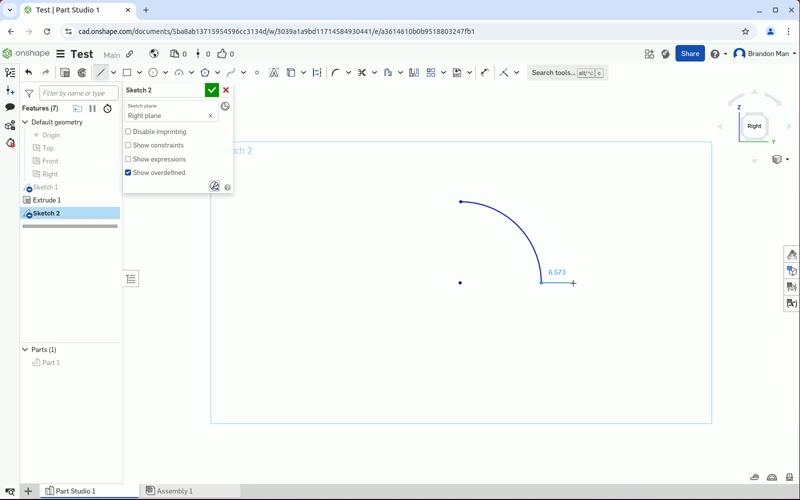
click(573, 282)
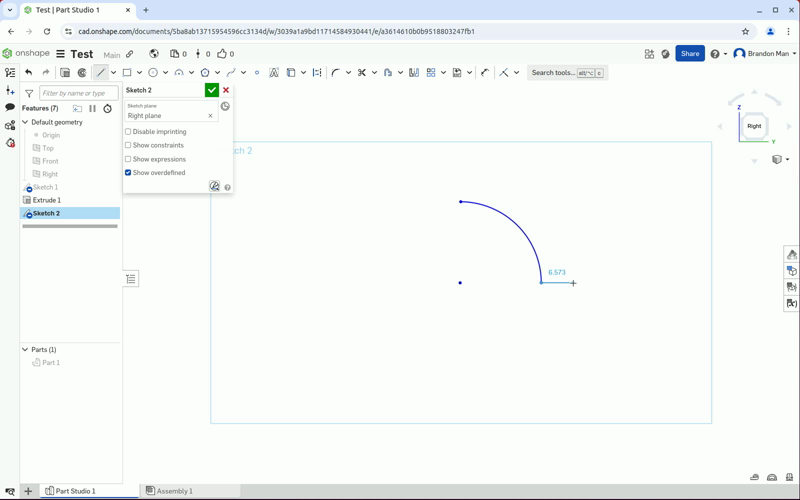
key_up(shift)
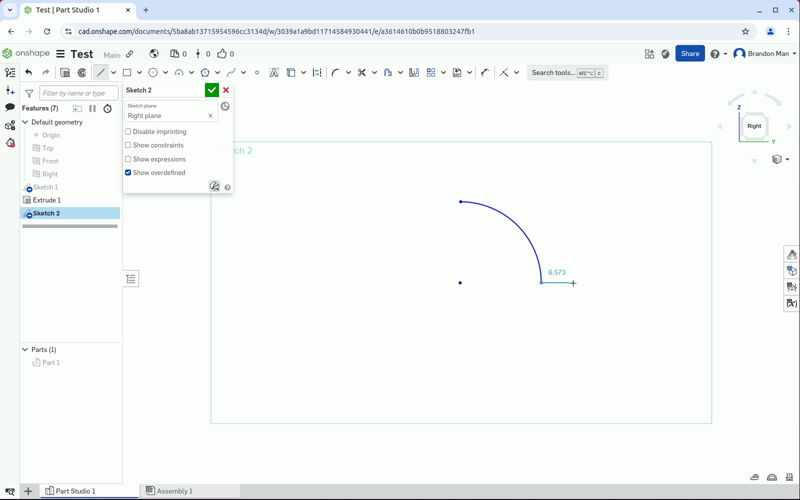
key(esc)
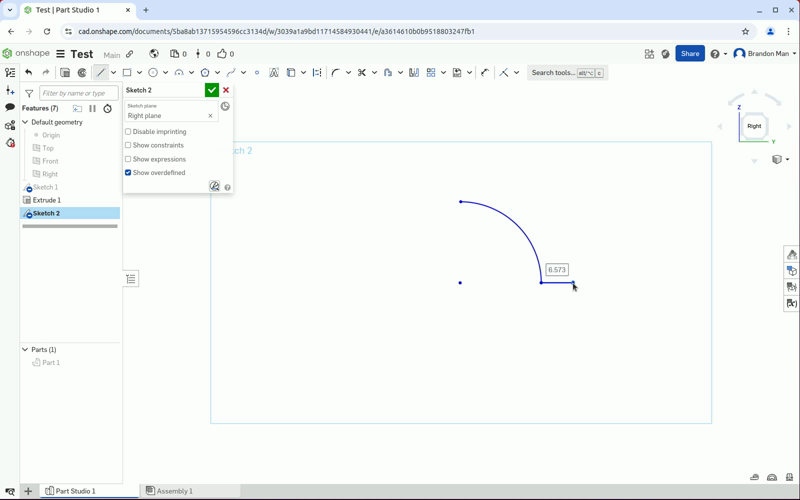
key(a)
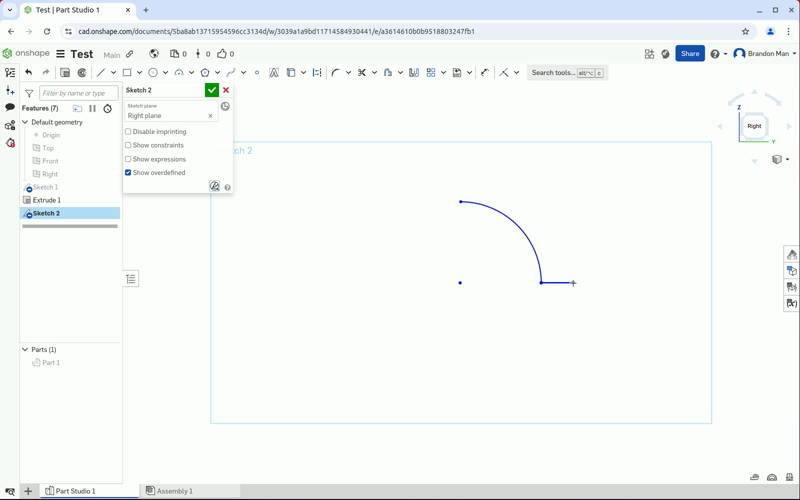
mouse_move(573, 282)
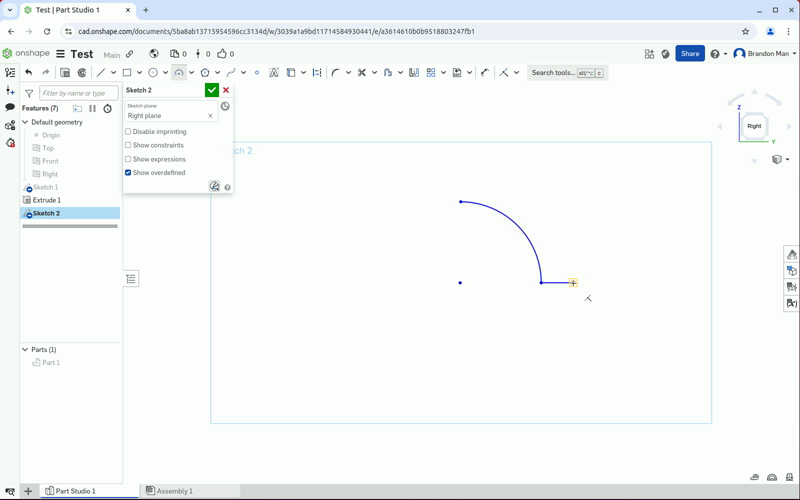
click(573, 282)
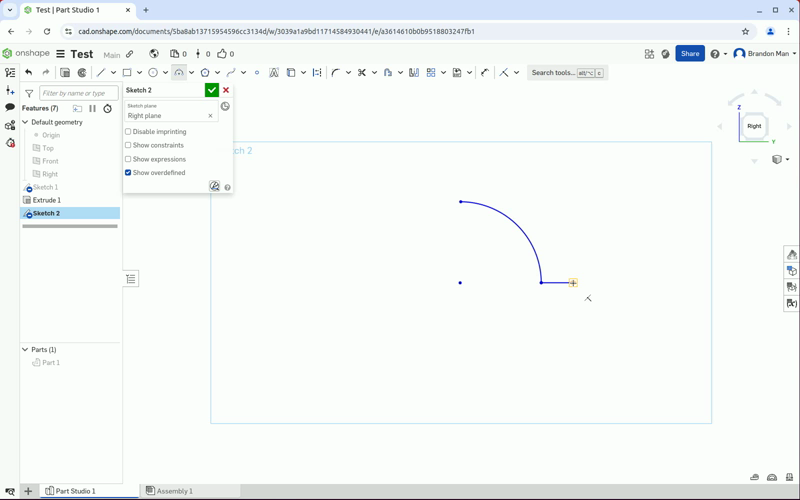
key_down(shift)
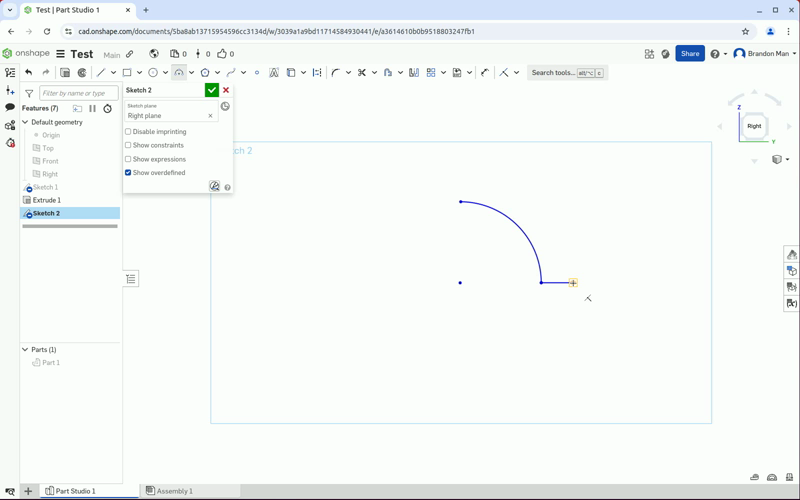
mouse_move(460, 170)
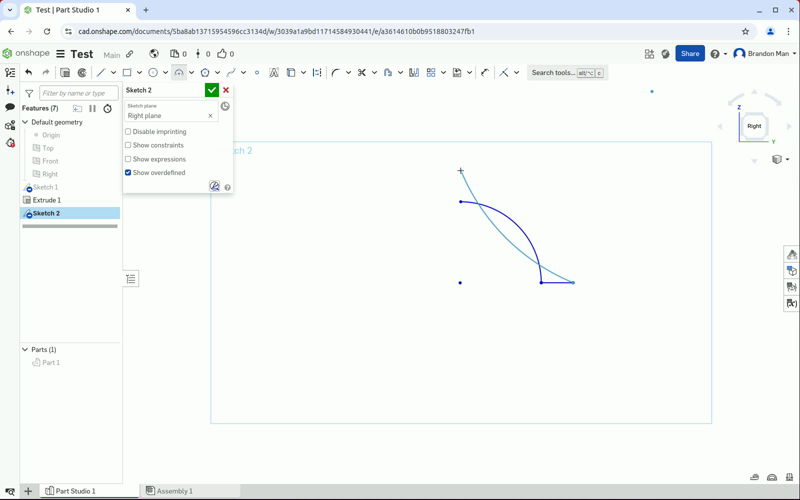
click(460, 170)
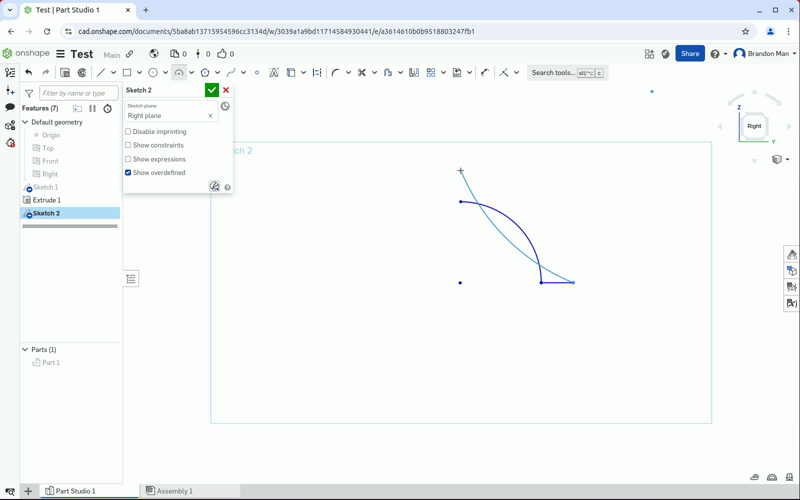
mouse_move(540, 203)
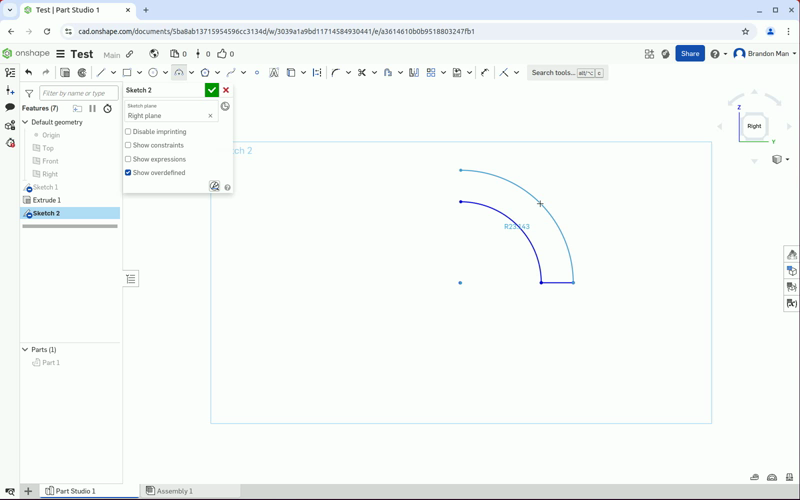
click(540, 203)
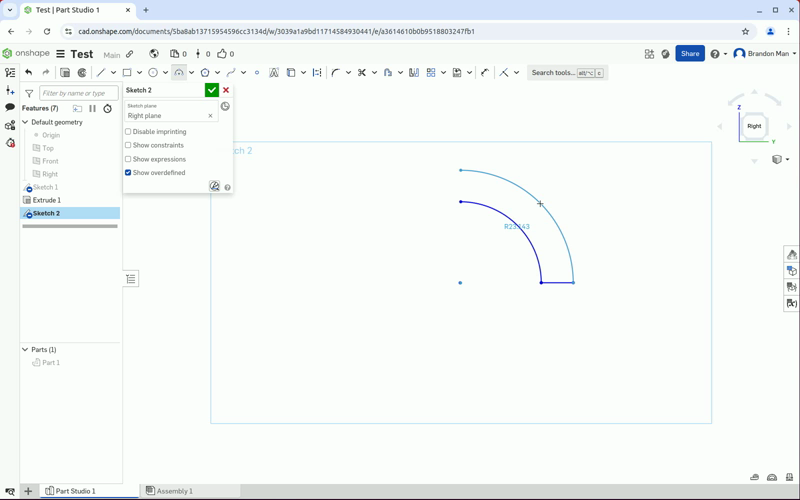
key_up(shift)
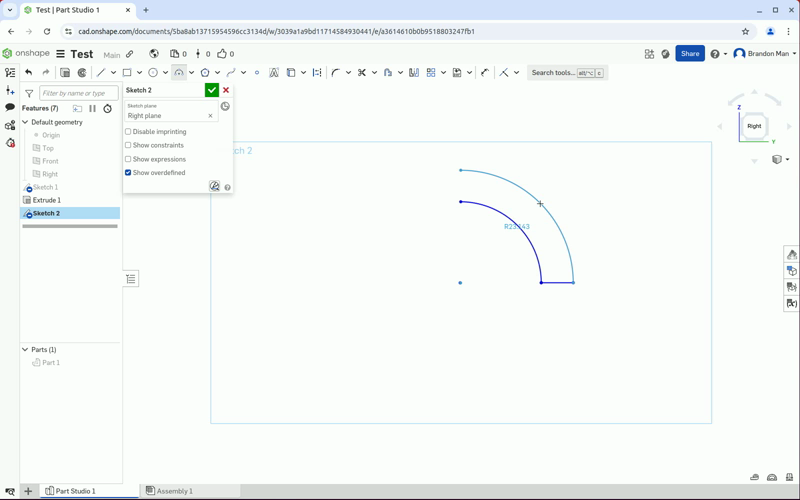
key(esc)
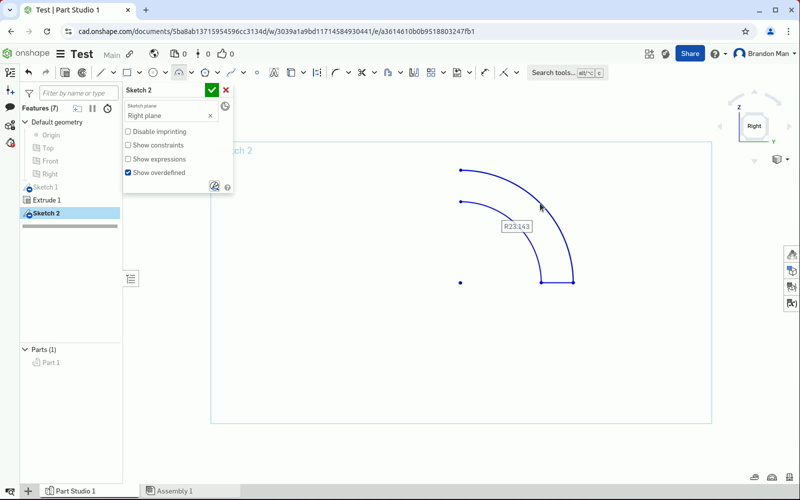
key(l)
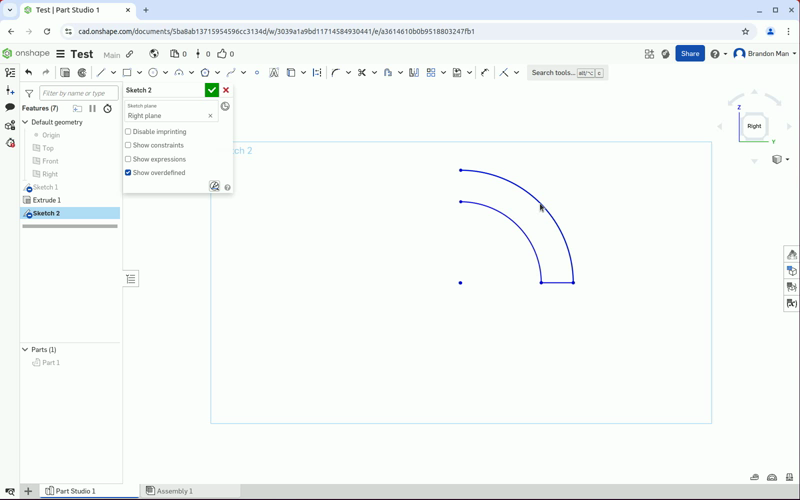
mouse_move(460, 170)
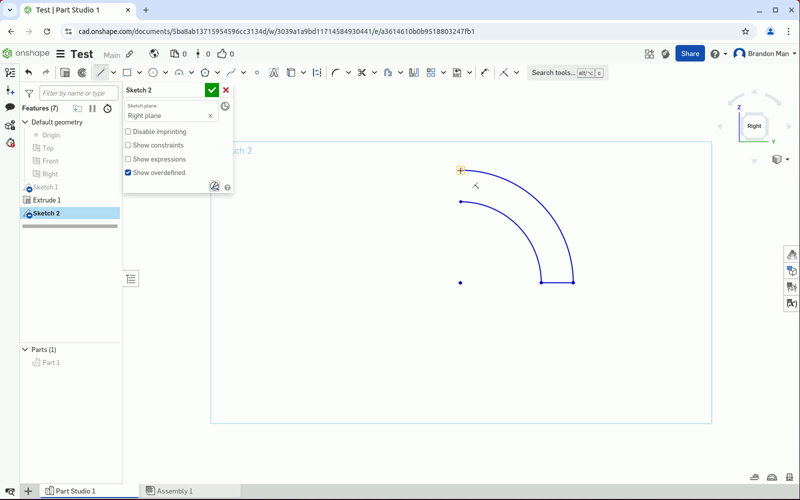
click(460, 170)
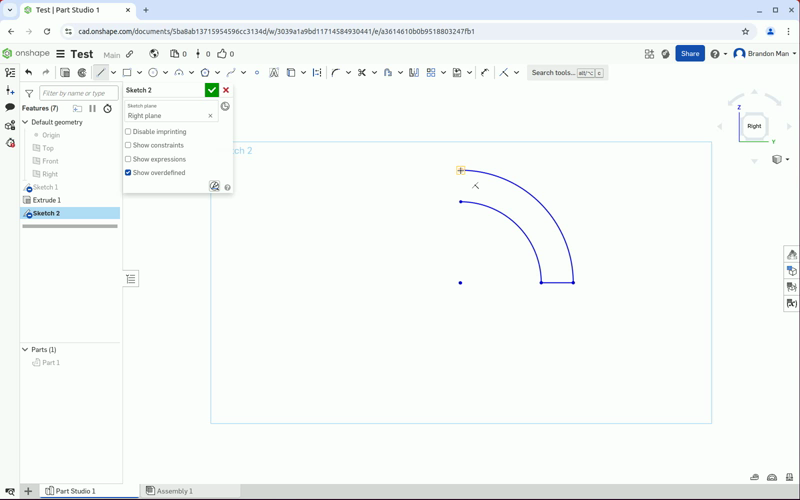
mouse_move(490, 170)
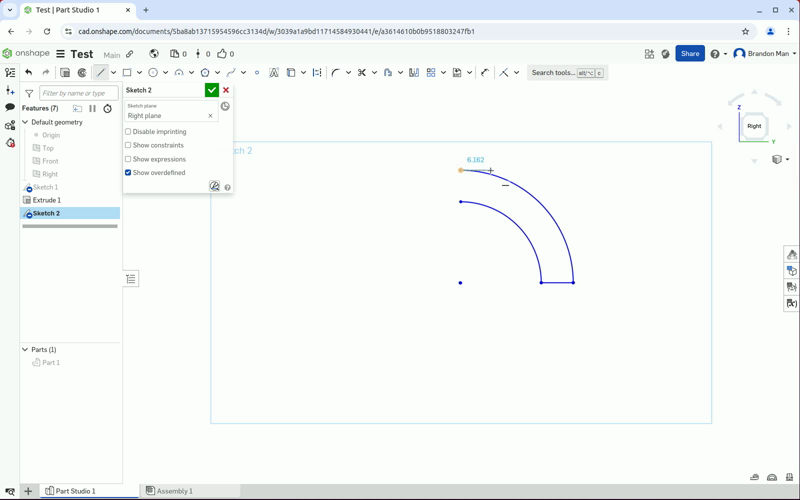
key_down(shift)
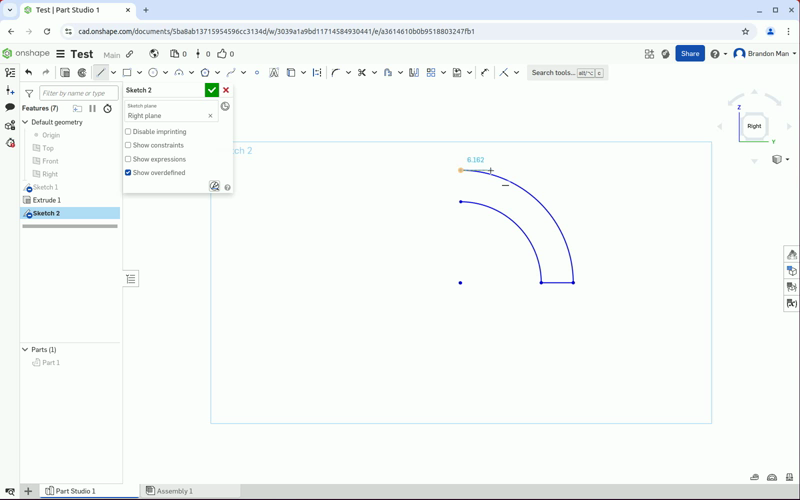
mouse_move(460, 201)
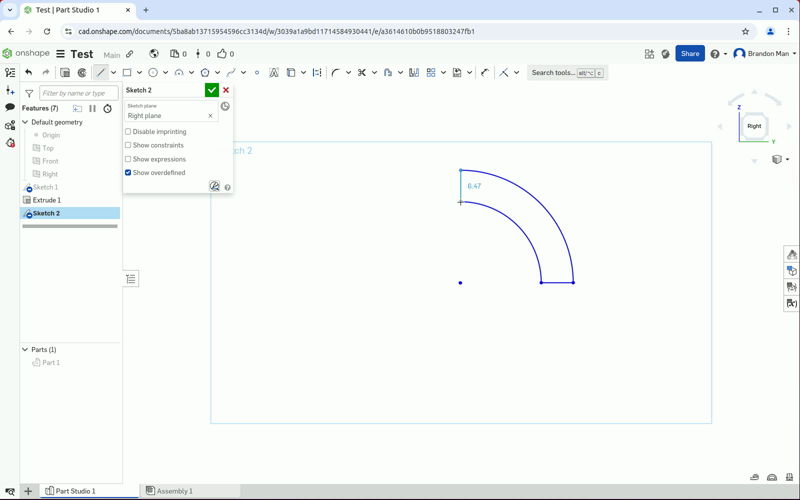
key_up(shift)
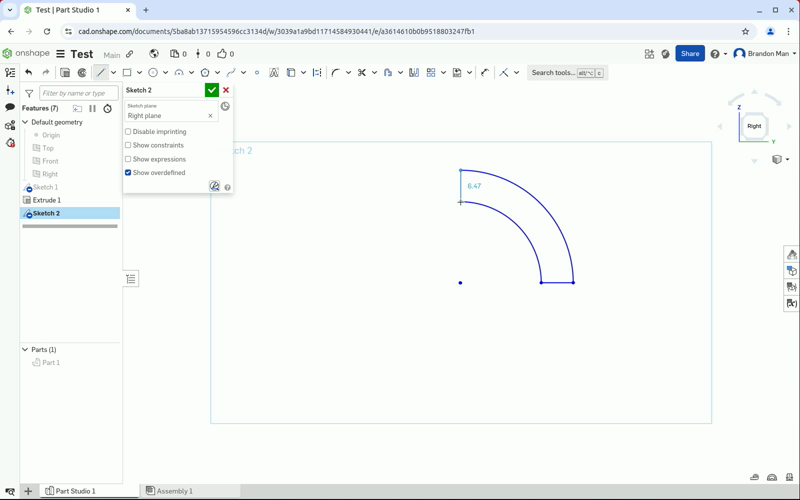
click(460, 201)
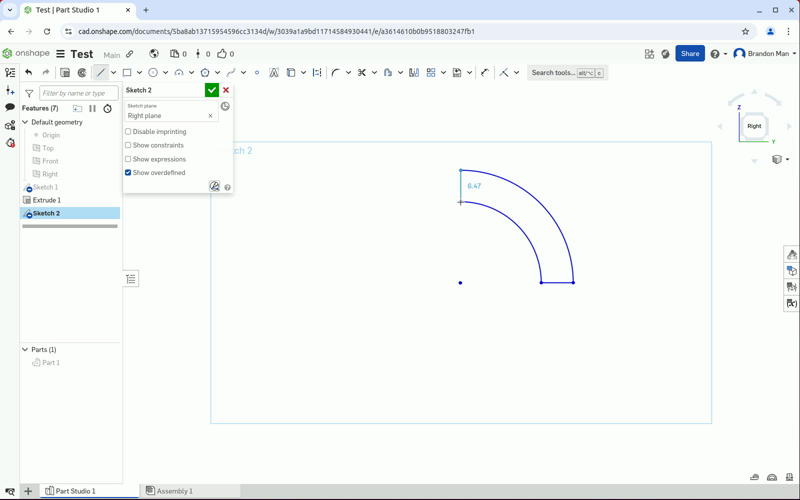
key(esc)
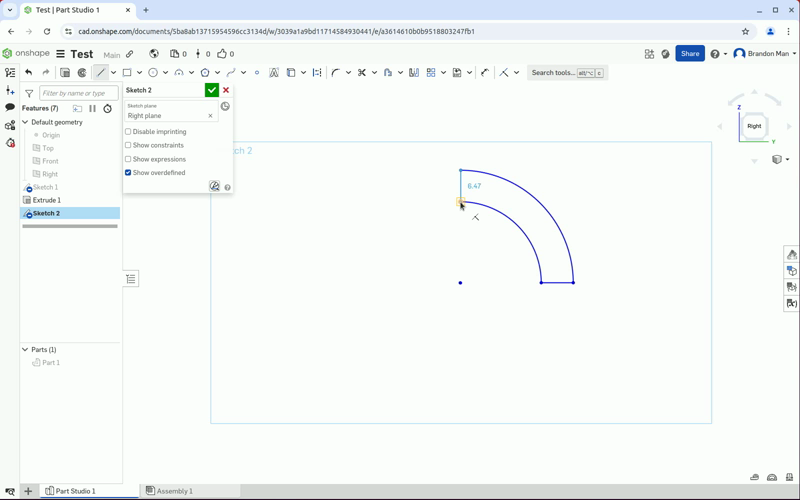
mouse_move(529, 232)
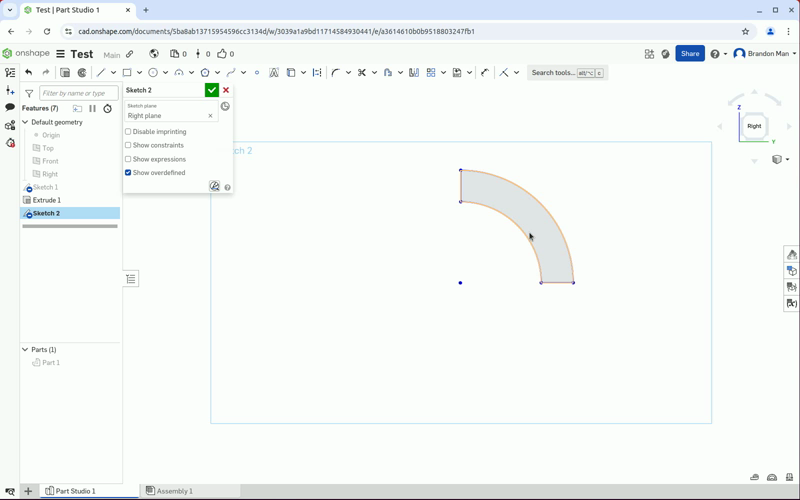
scroll(6)
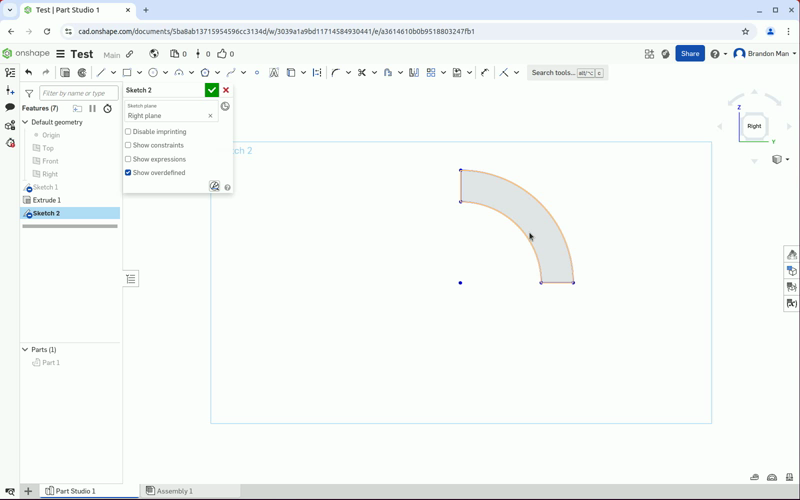
scroll(6)
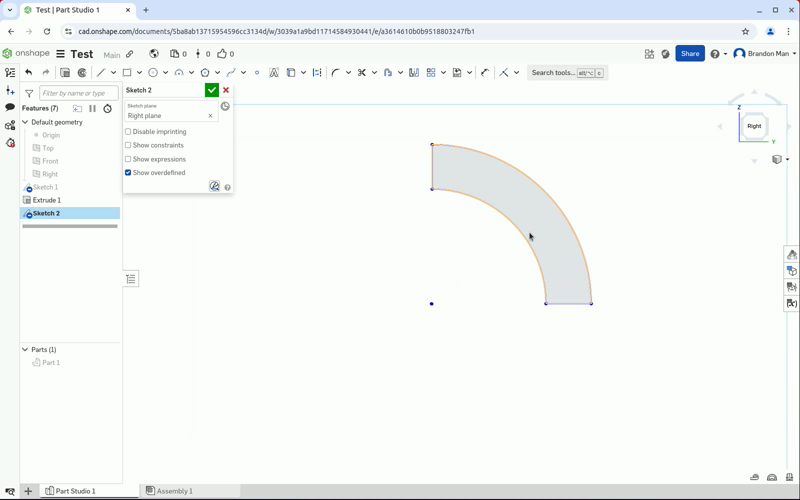
scroll(6)
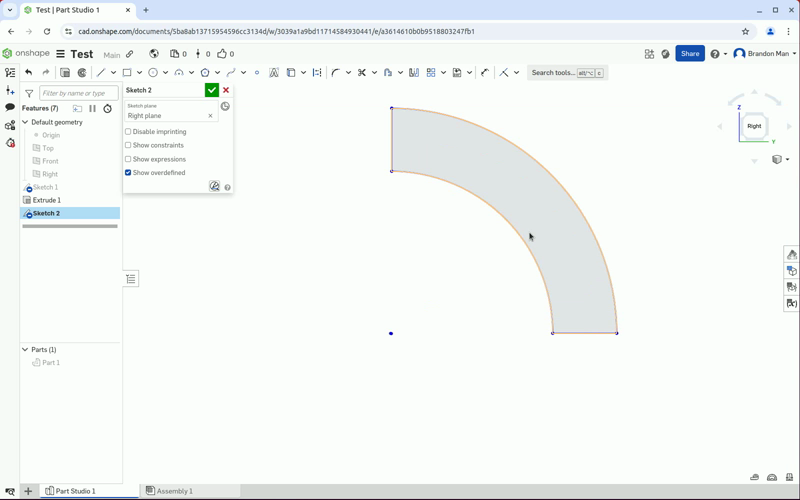
scroll(6)
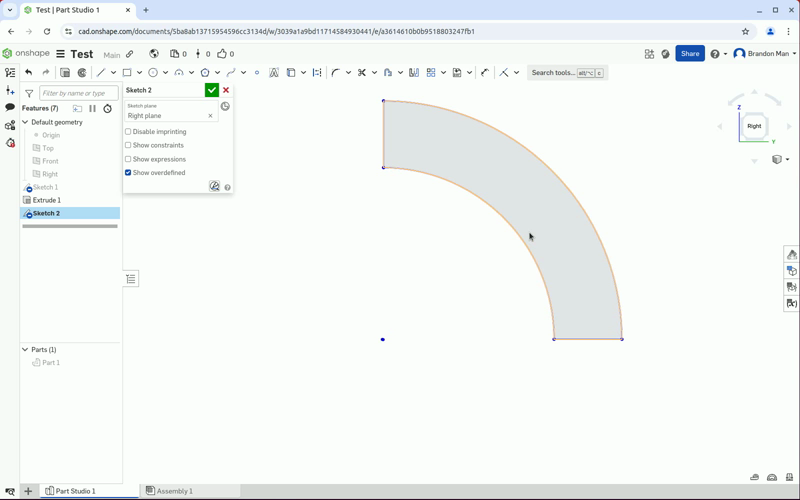
scroll(6)
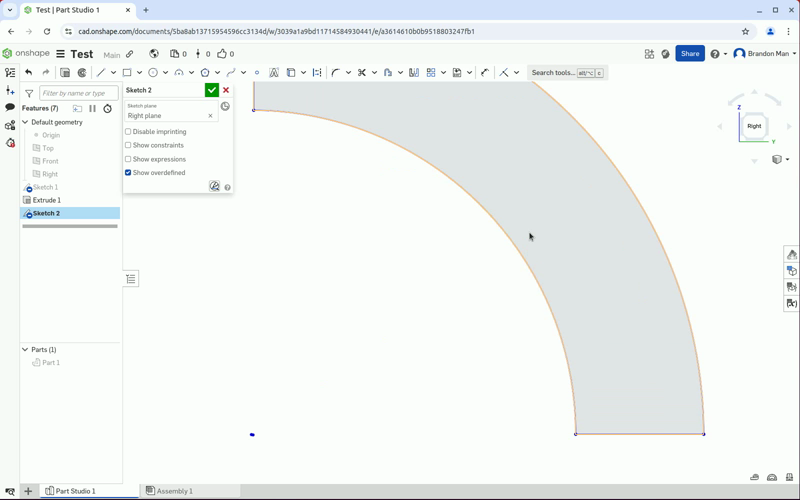
scroll(6)
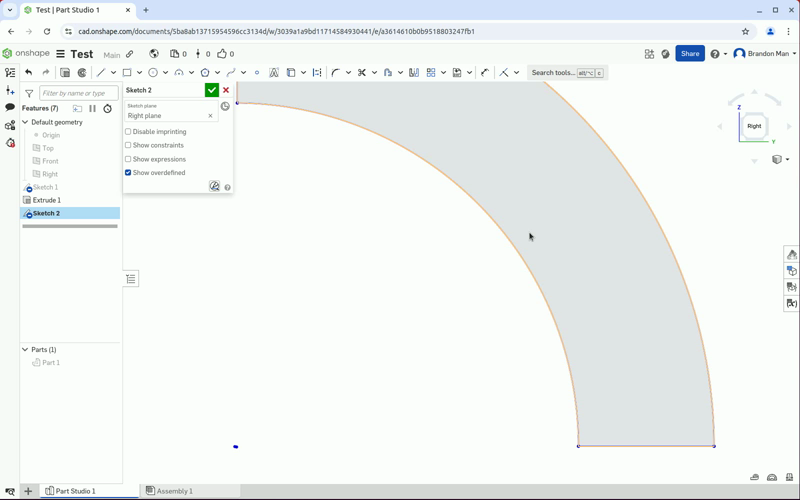
scroll(6)
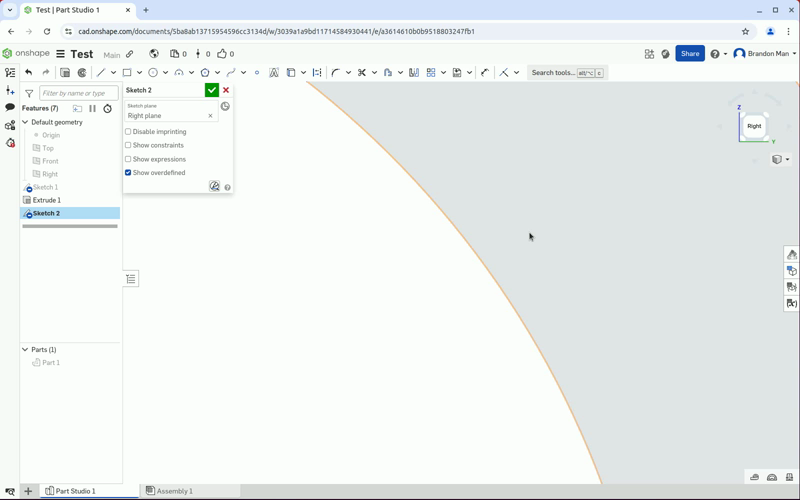
click(529, 232)
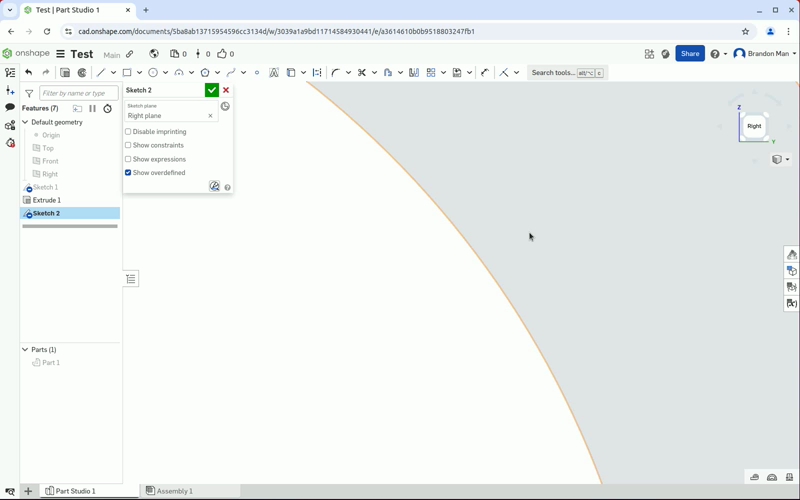
scroll(-6)
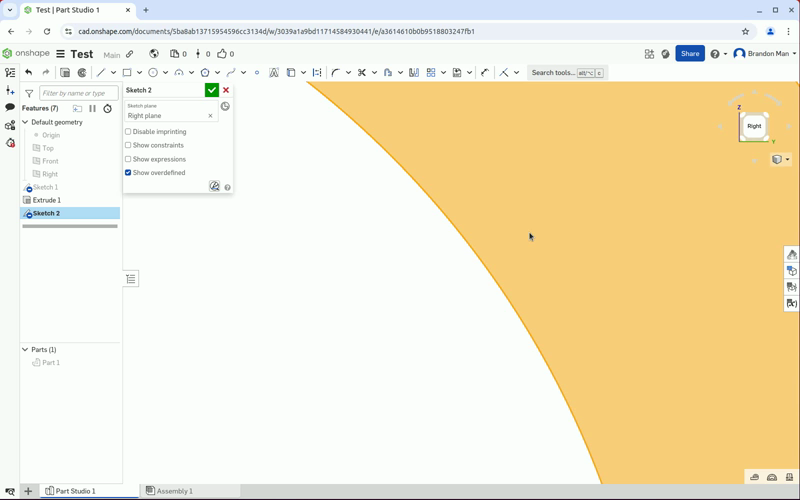
scroll(-6)
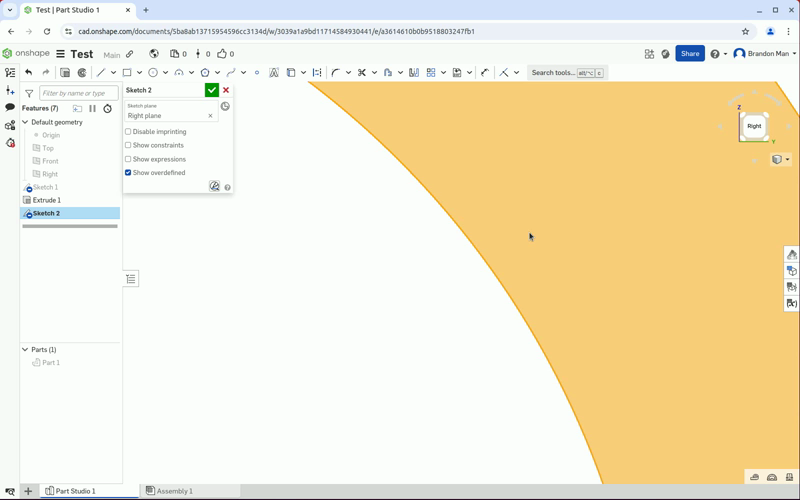
scroll(-6)
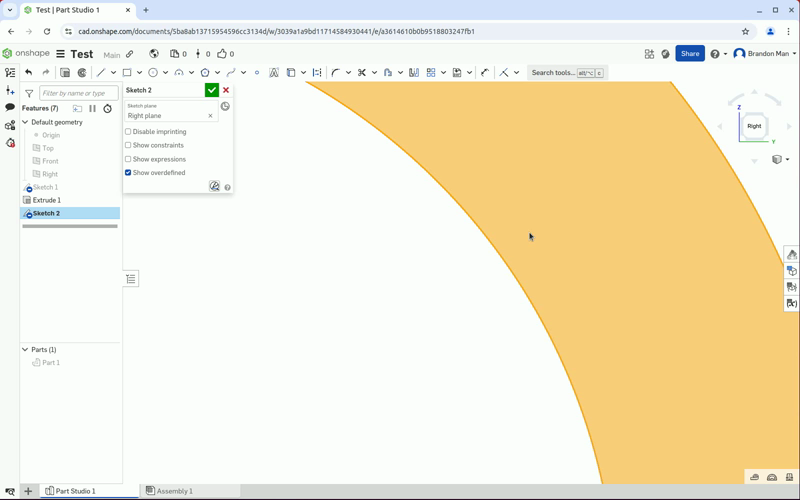
scroll(-6)
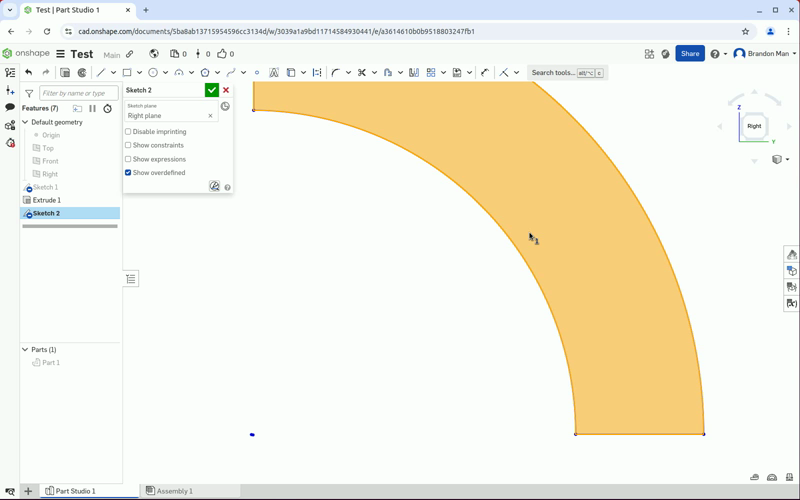
scroll(-6)
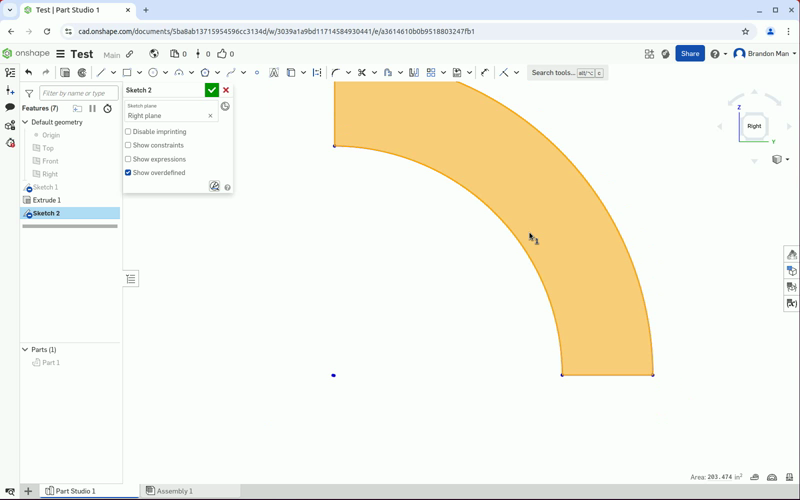
scroll(-6)
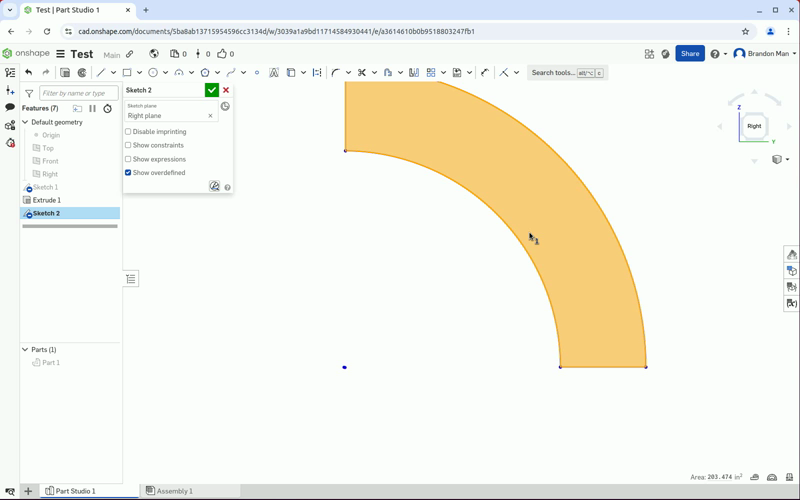
scroll(-6)
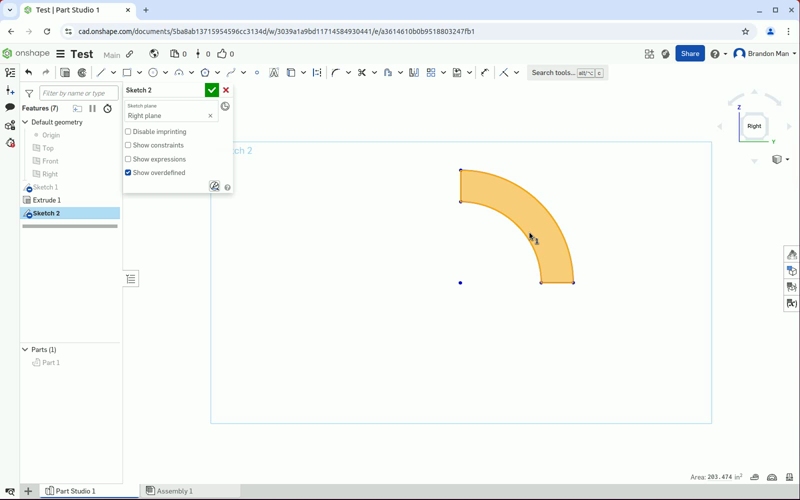
mouse_move(73, 352)
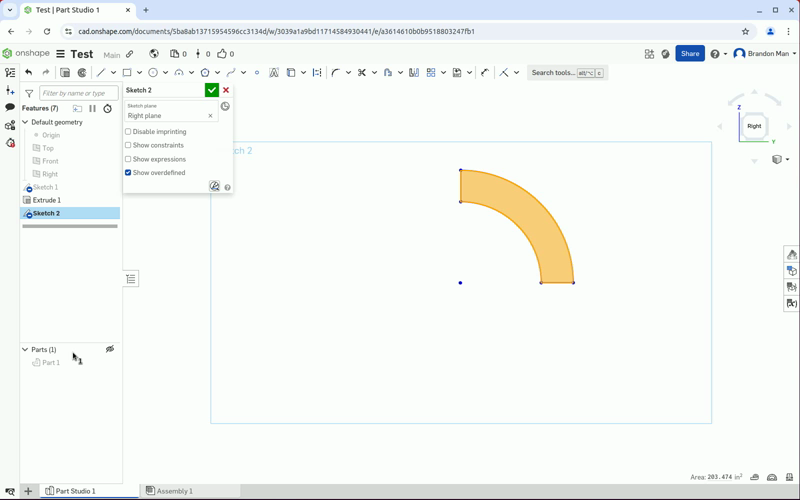
key(shift+y)
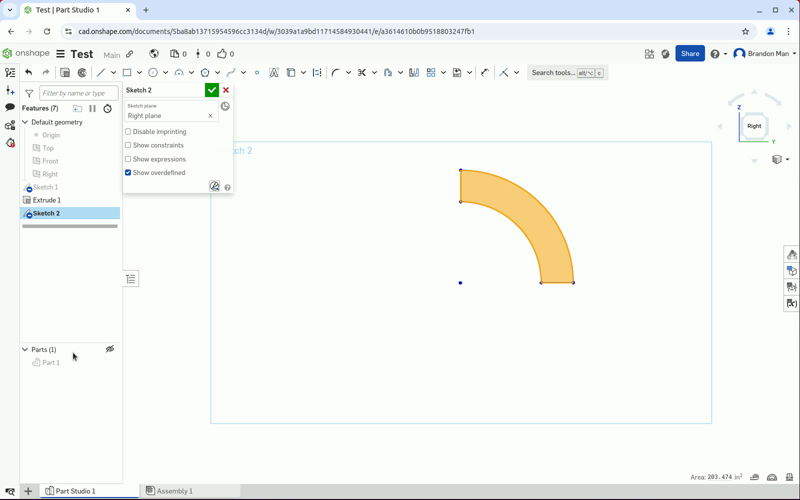
key(shift+e)
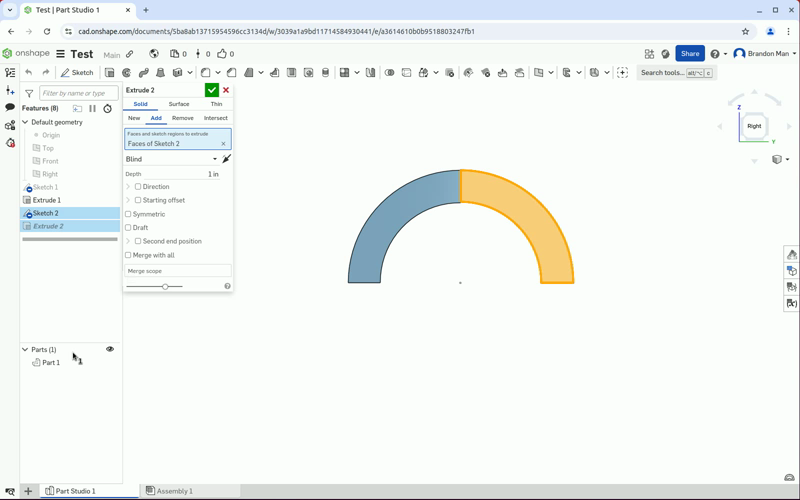
mouse_move(143, 106)
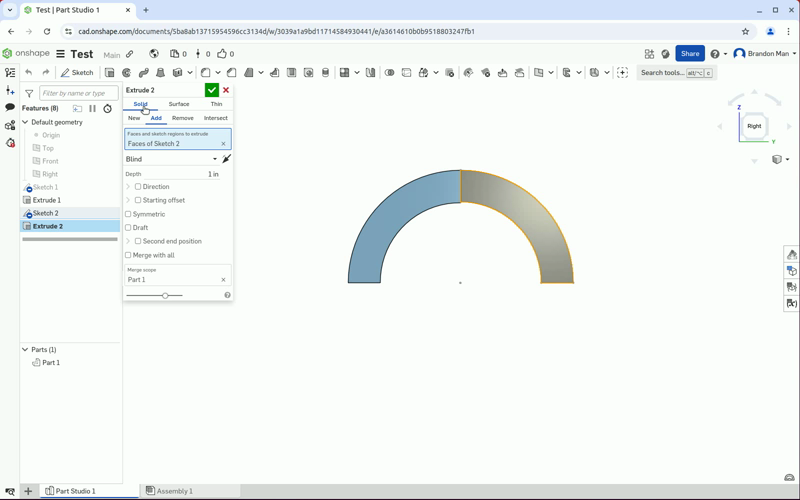
click(143, 106)
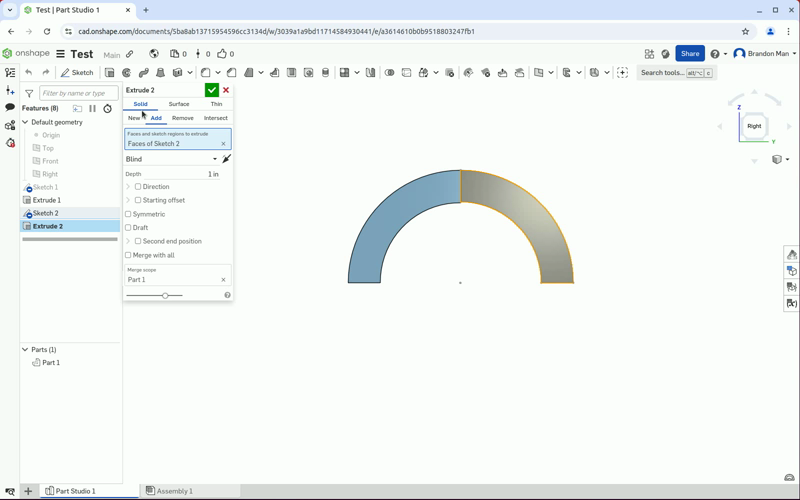
mouse_move(137, 120)
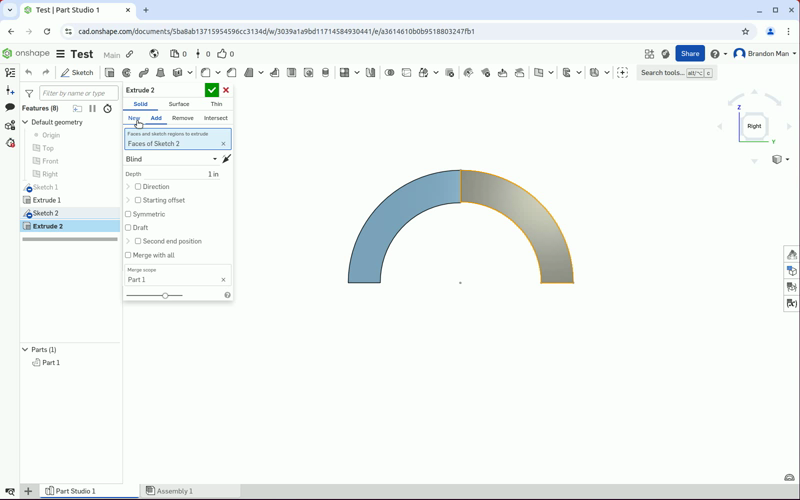
click(137, 120)
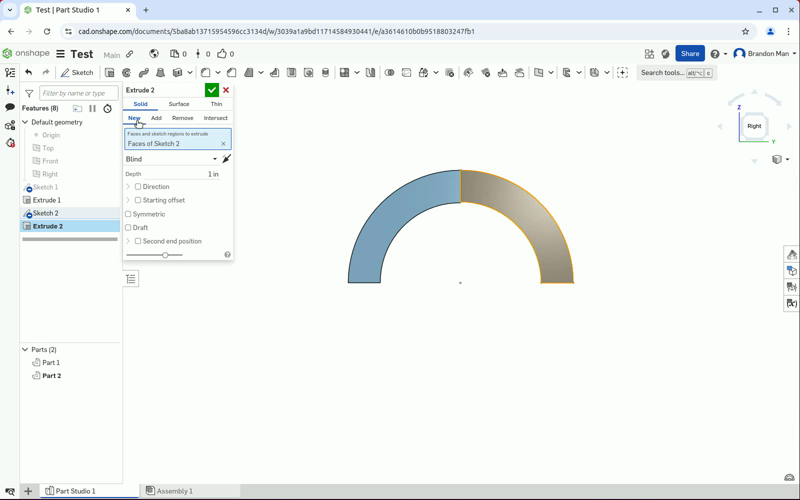
key(tab, 4)
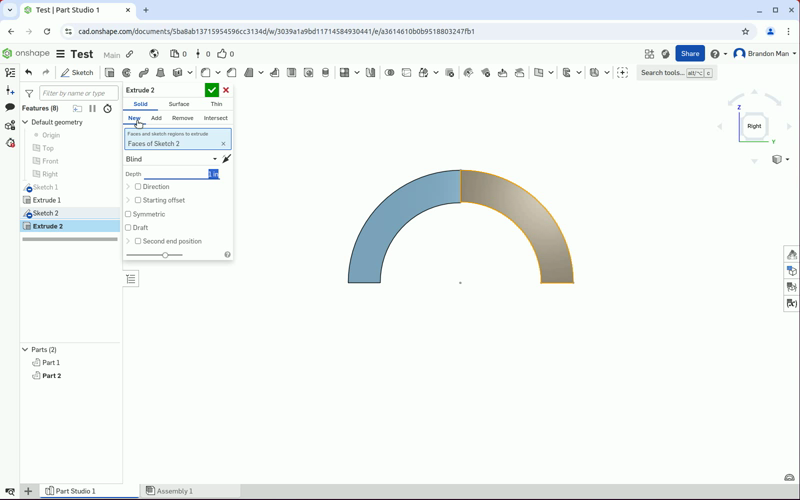
text(2.407)
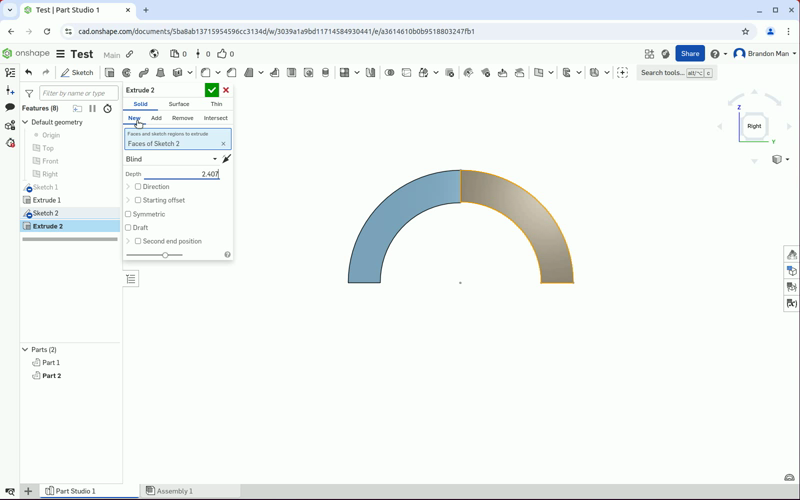
key(enter)
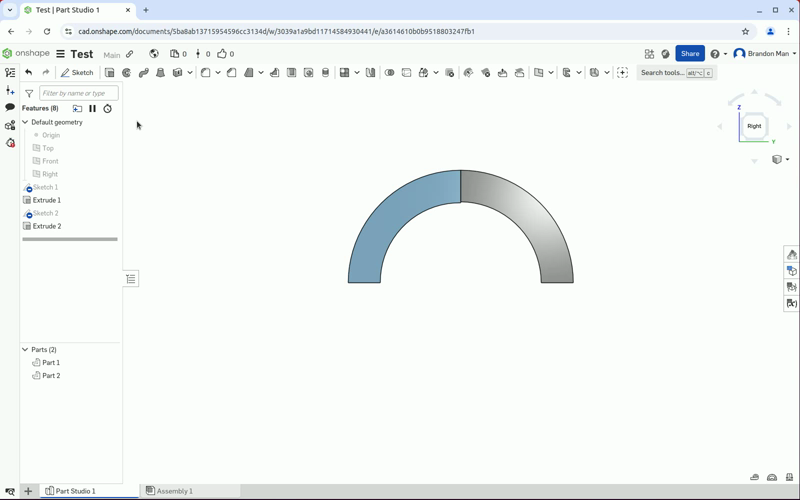
key(shift+h)
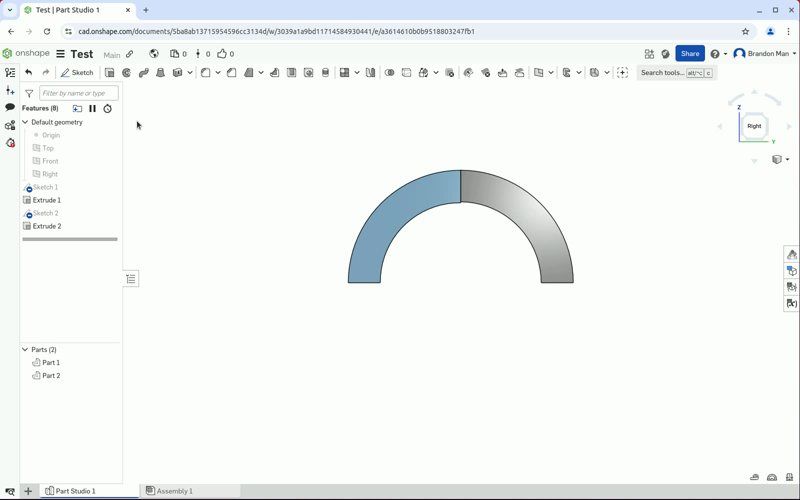
key(shift+h)
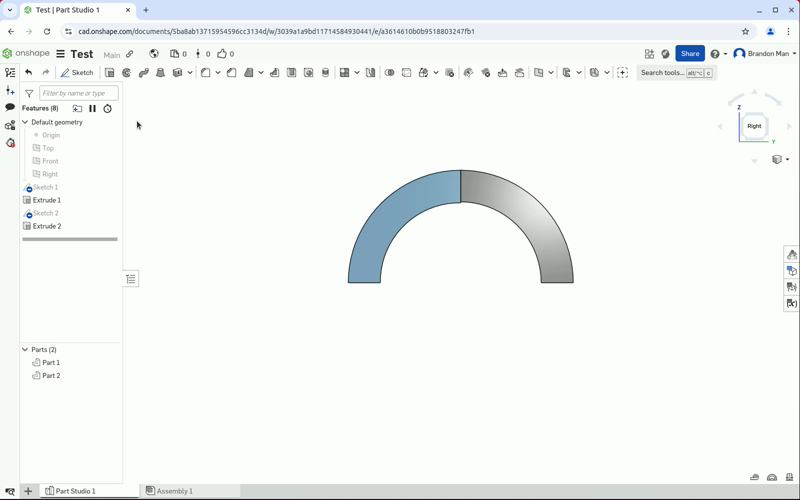
mouse_move(73, 189)
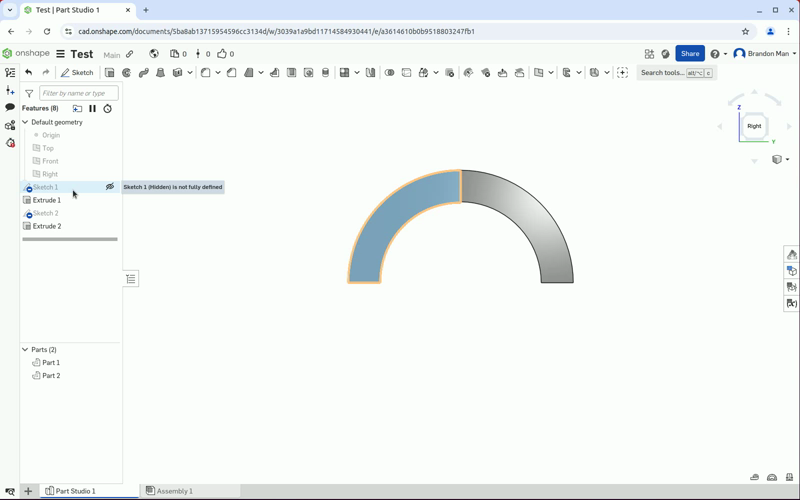
click(73, 189)
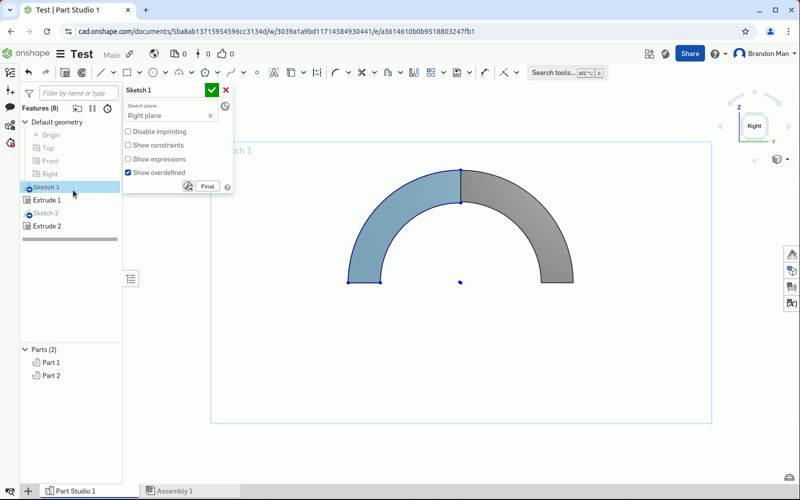
mouse_move(229, 92)
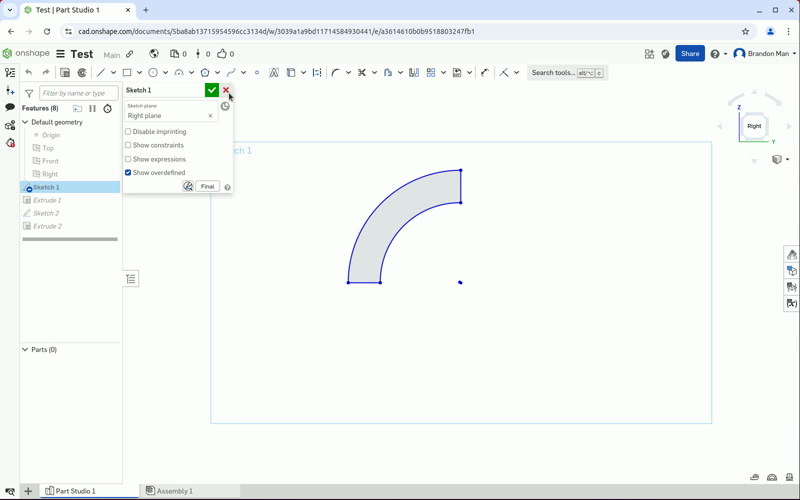
click(229, 92)
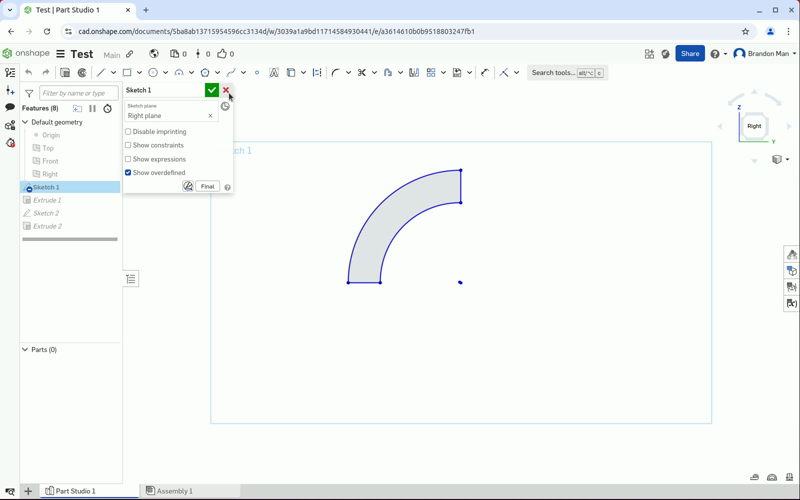
key(shift+s)
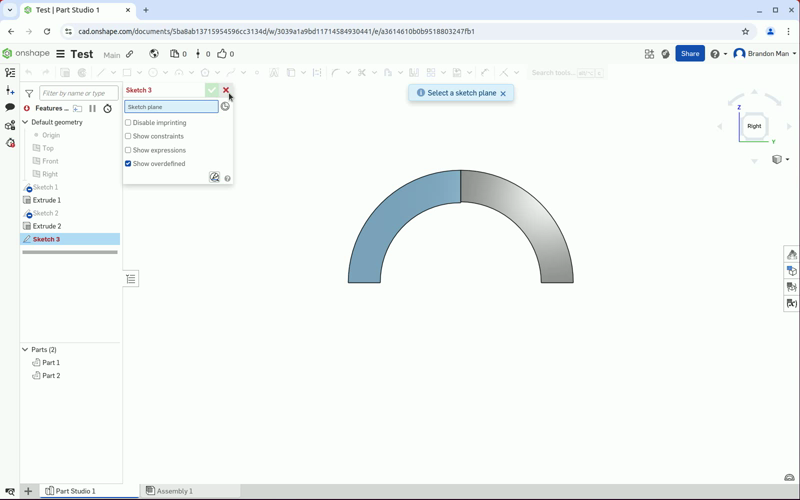
mouse_move(73, 176)
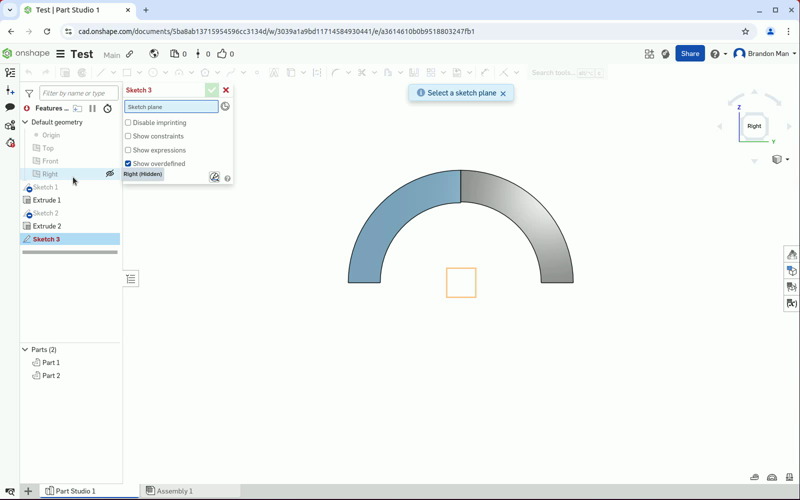
click(73, 176)
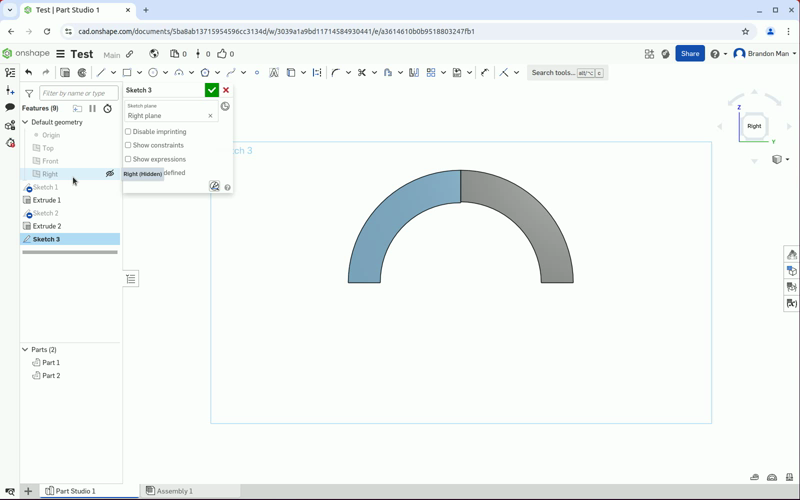
mouse_move(73, 352)
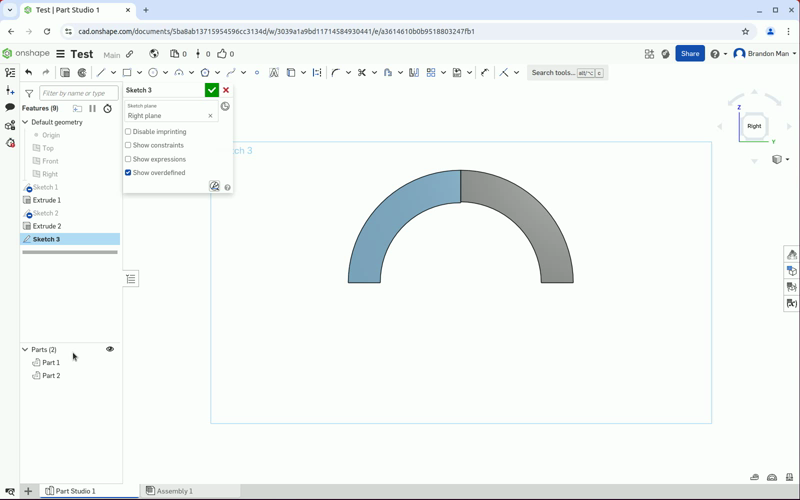
key(y)
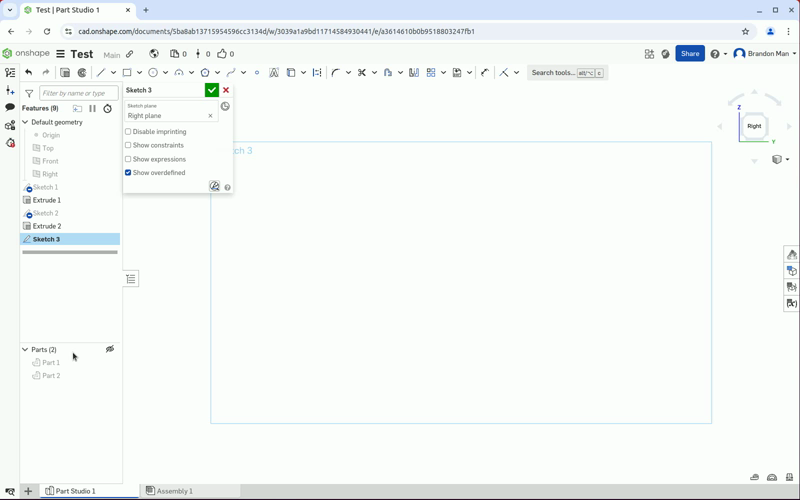
key(a)
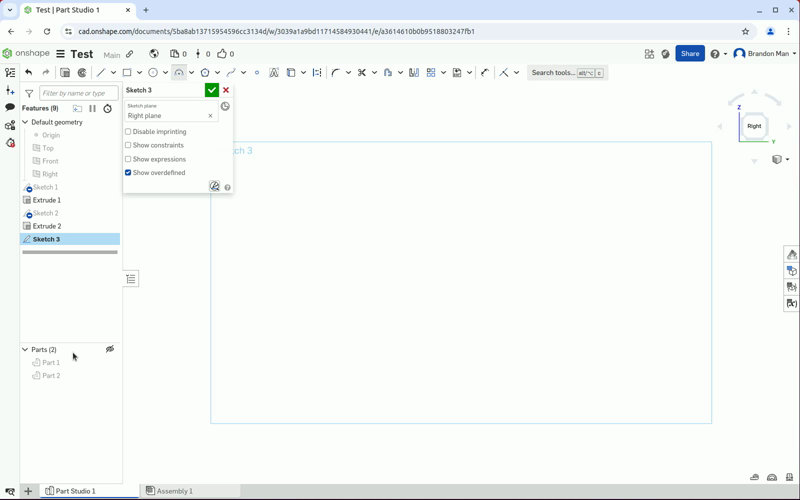
key_down(shift)
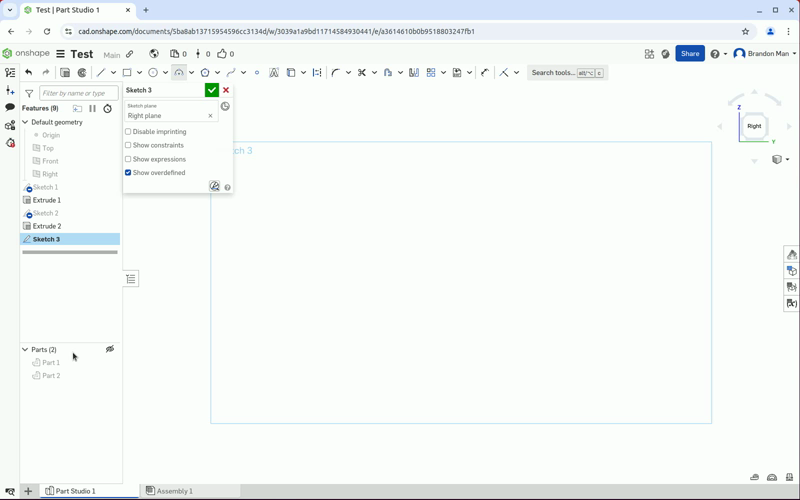
mouse_move(460, 395)
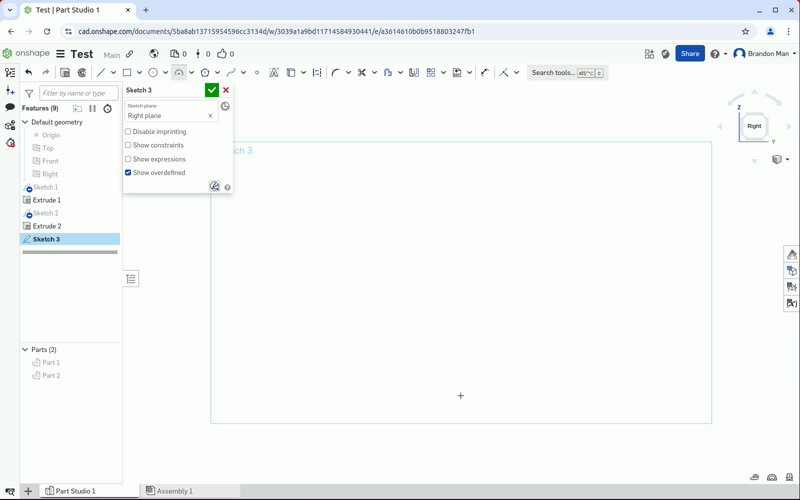
click(460, 395)
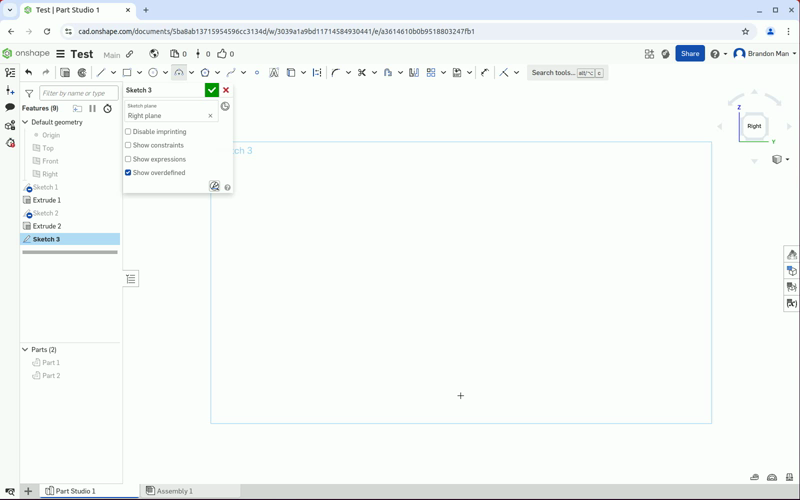
key_up(shift)
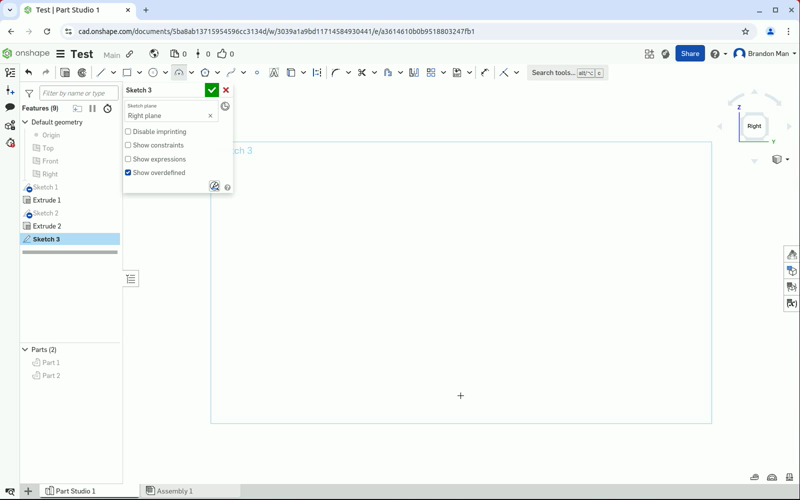
key_down(shift)
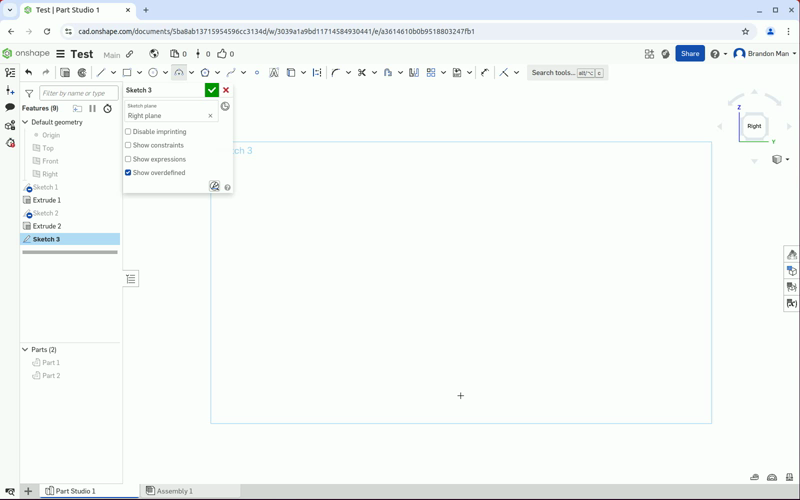
mouse_move(573, 282)
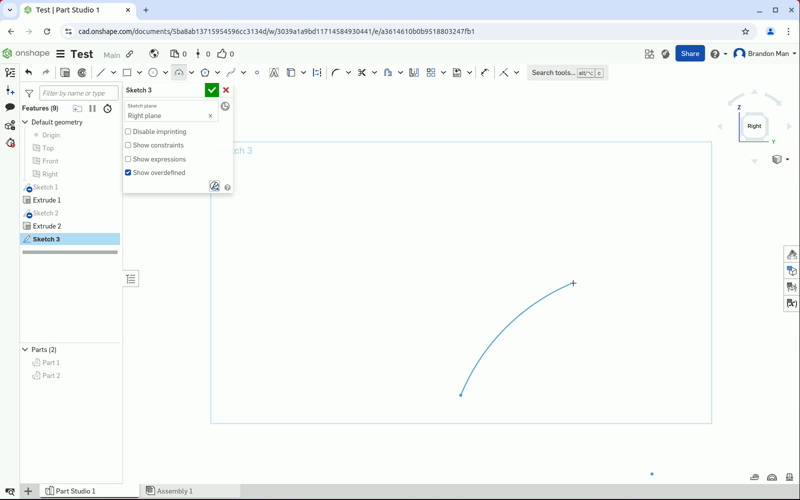
click(573, 282)
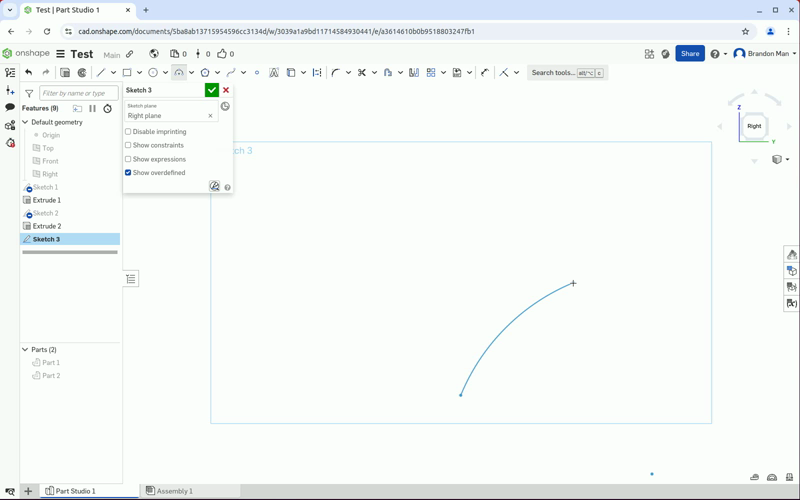
mouse_move(540, 362)
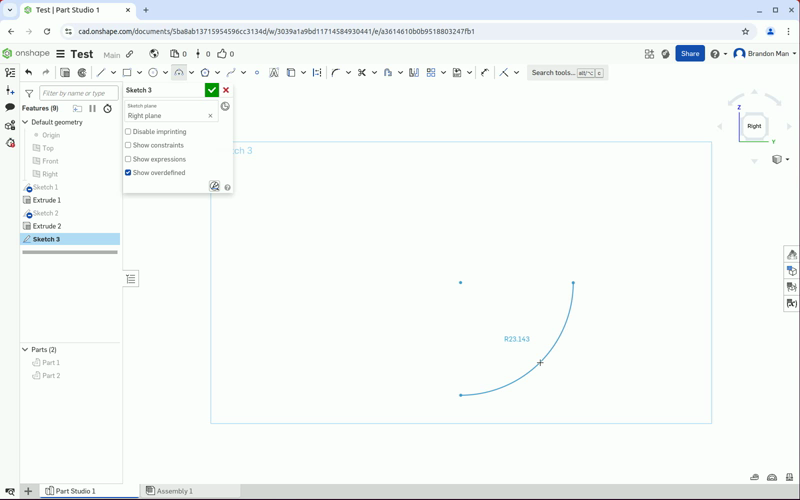
click(540, 362)
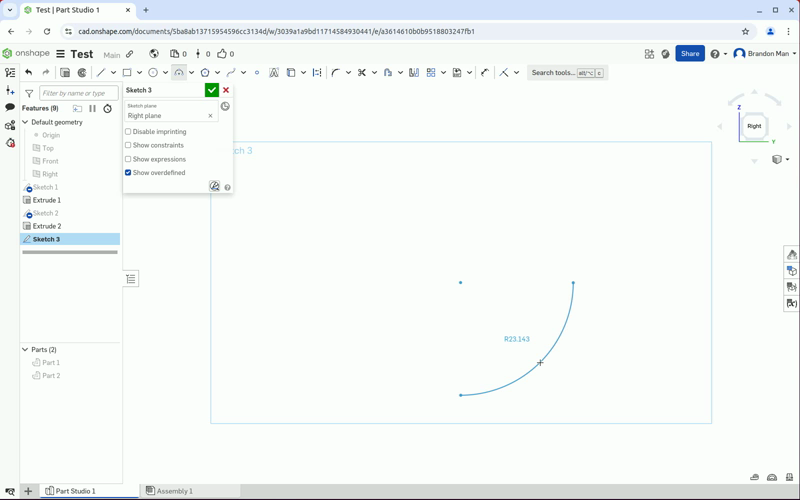
key_up(shift)
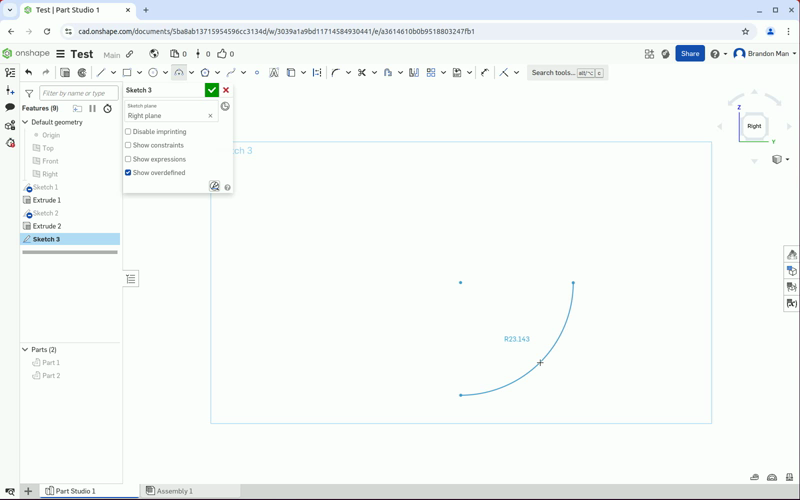
key(esc)
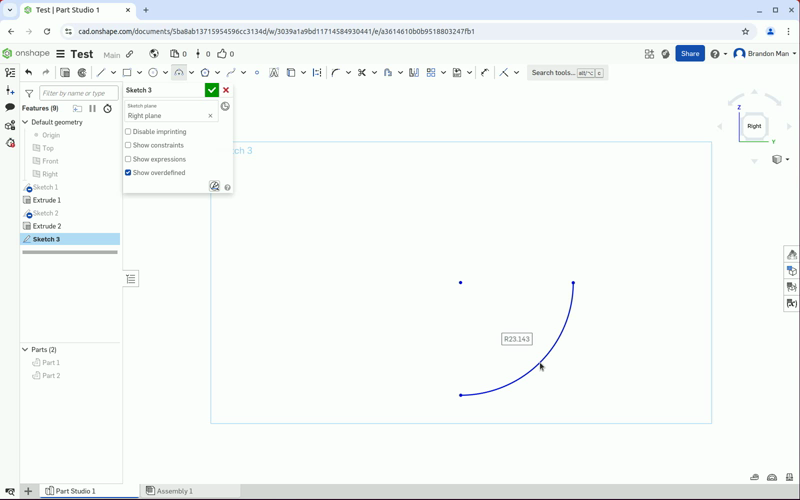
key(l)
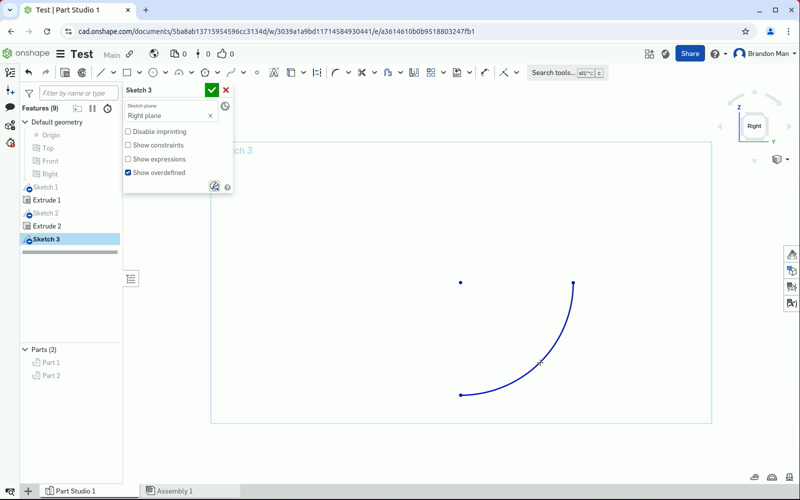
mouse_move(573, 282)
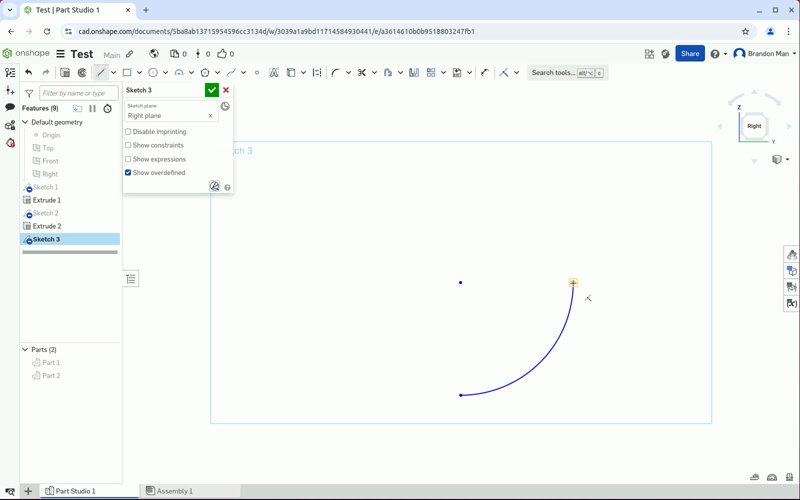
click(573, 282)
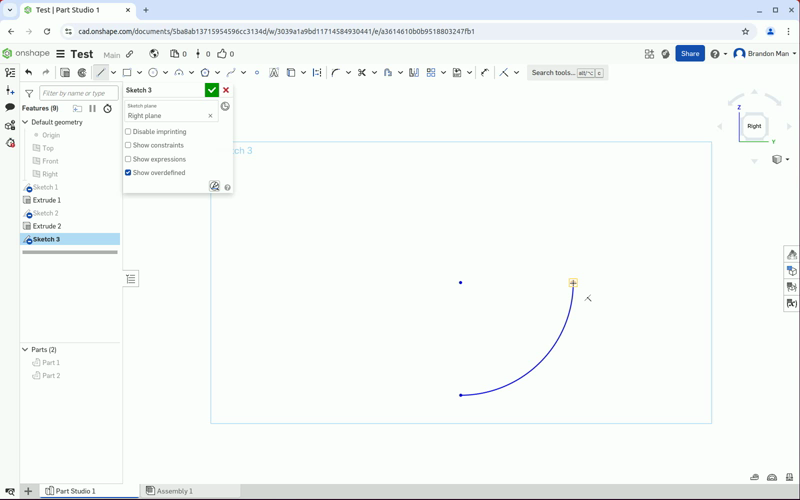
key_down(shift)
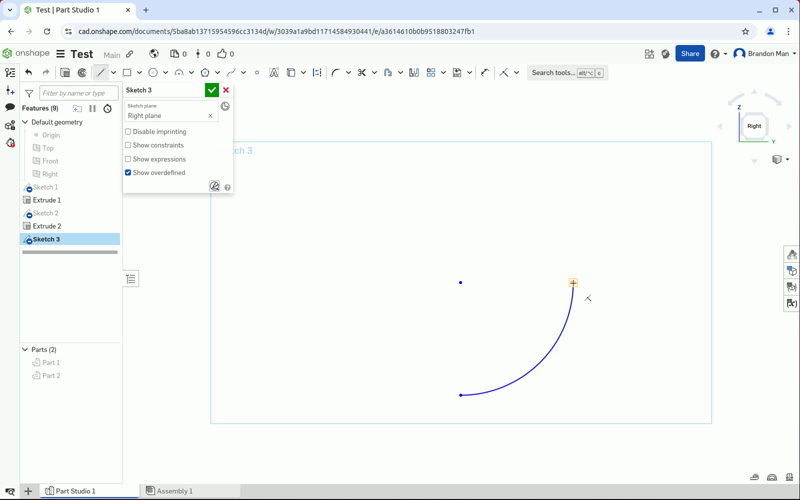
mouse_move(589, 282)
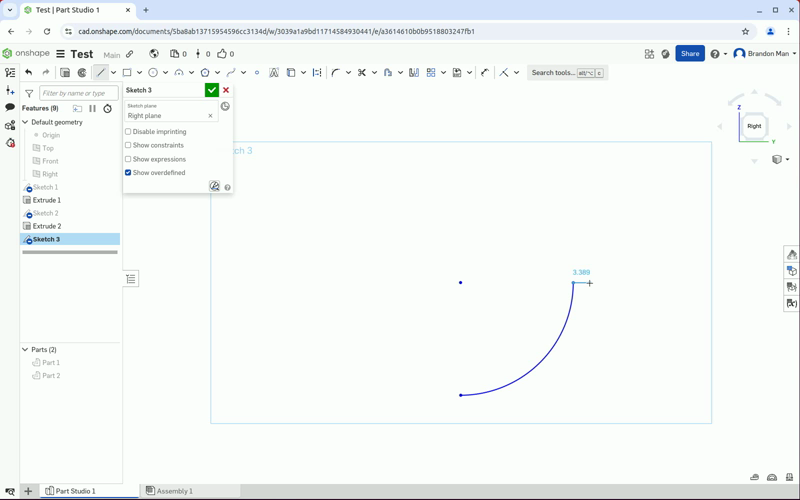
mouse_move(541, 282)
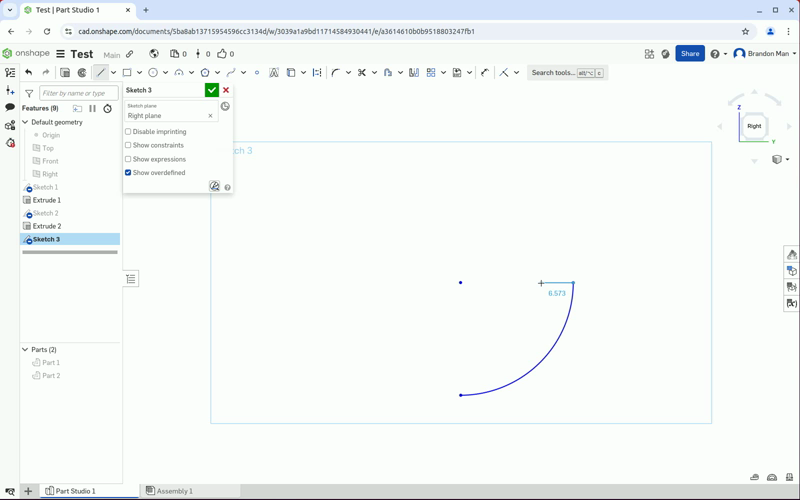
click(541, 282)
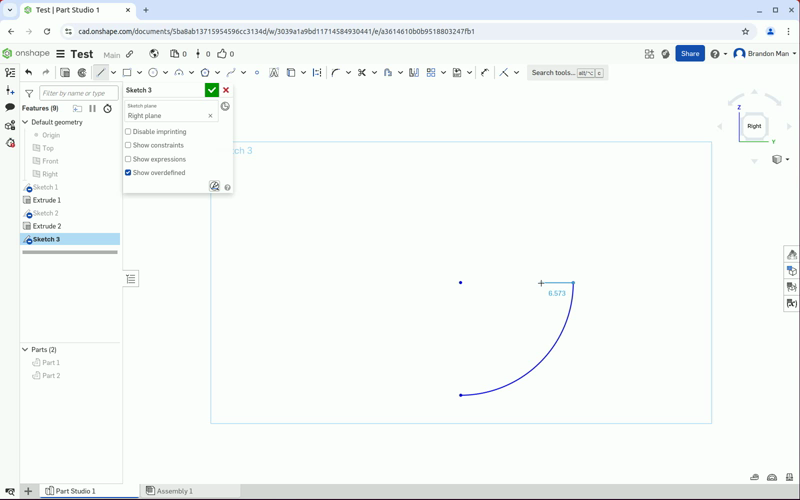
key_up(shift)
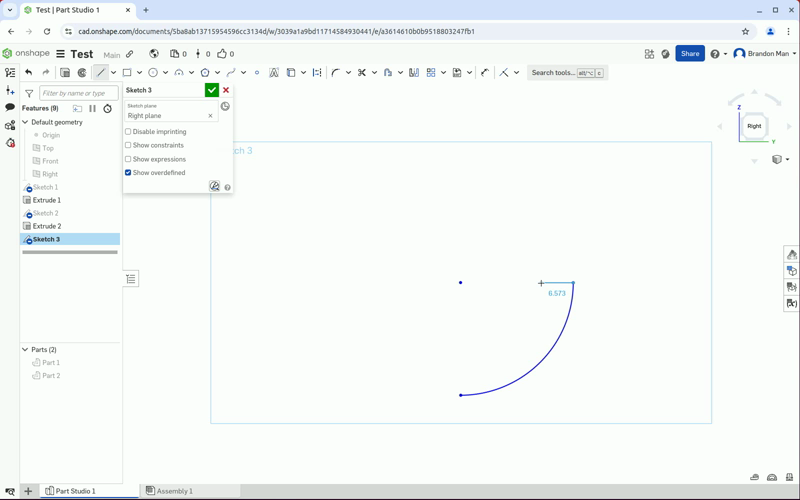
key(esc)
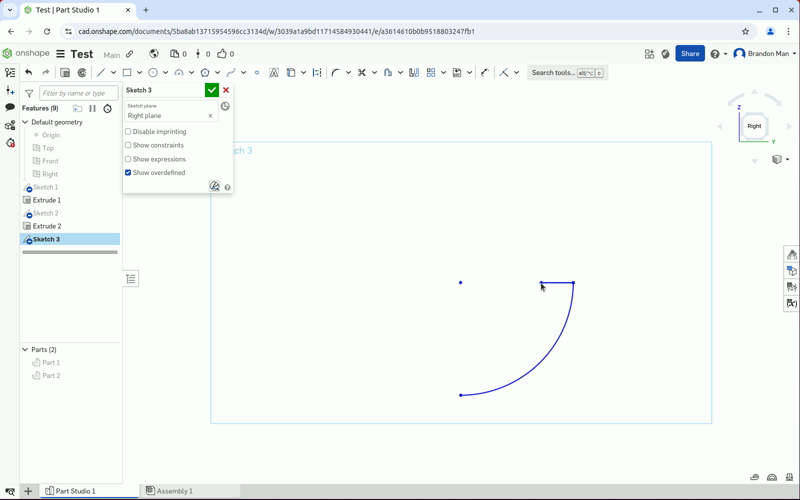
key(a)
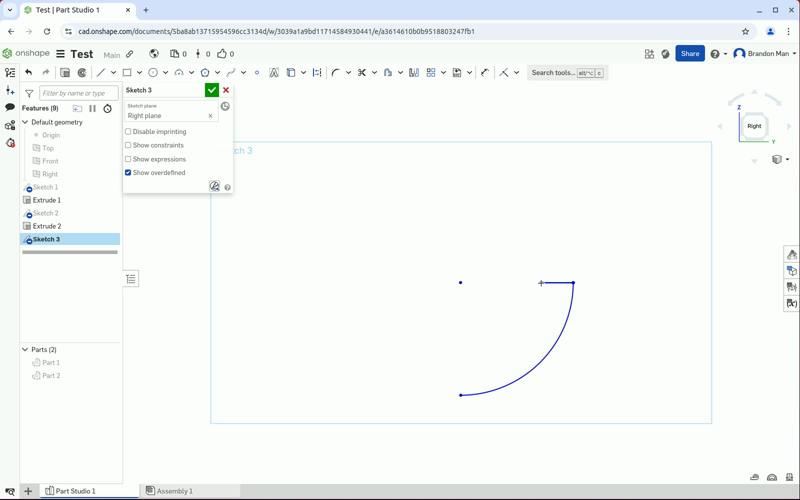
mouse_move(541, 282)
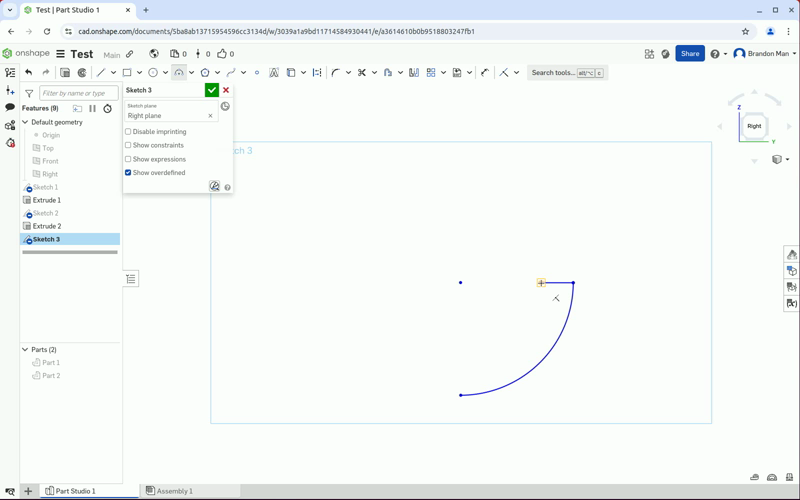
click(541, 282)
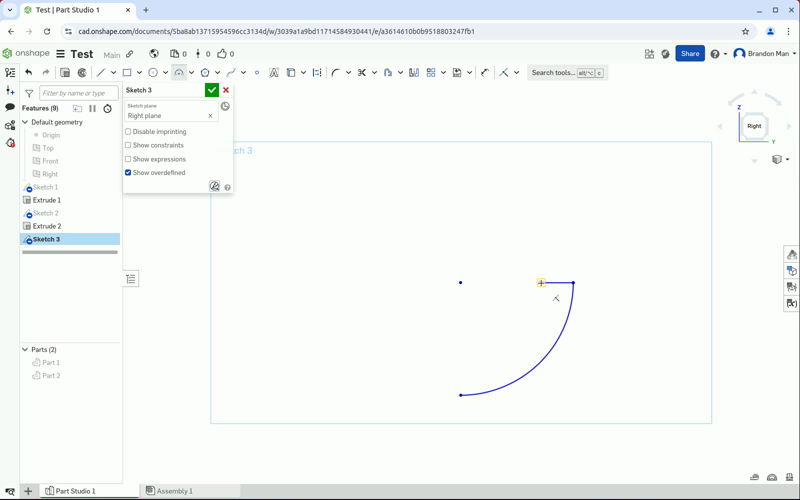
key_down(shift)
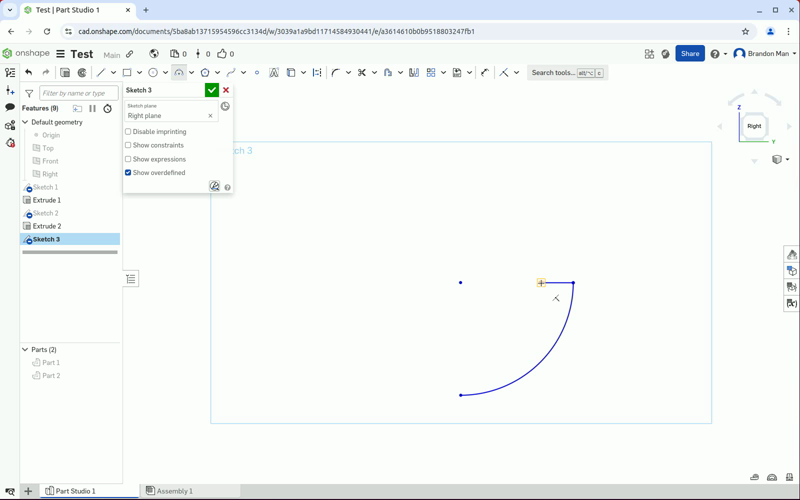
mouse_move(460, 363)
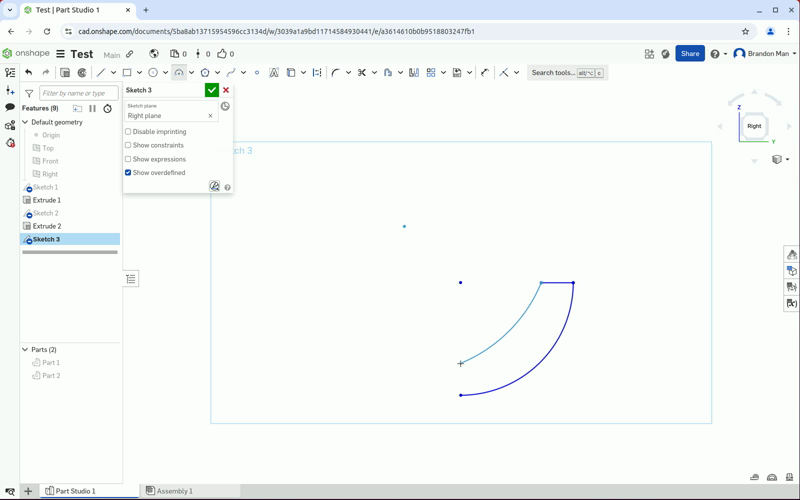
click(460, 363)
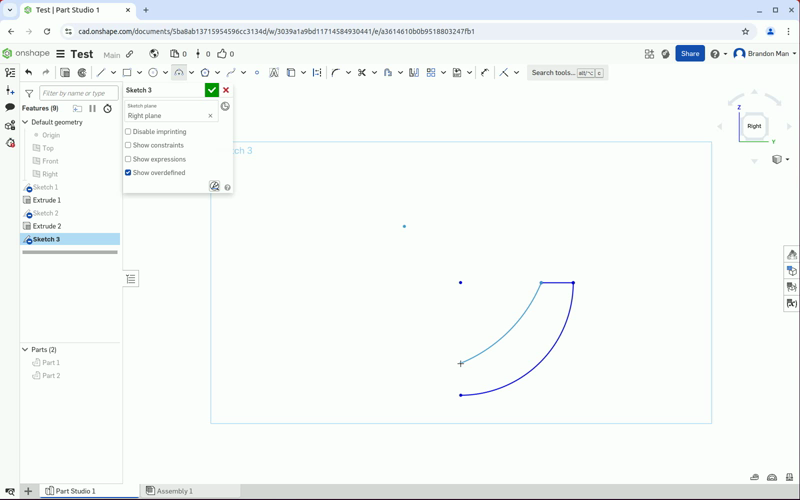
mouse_move(517, 339)
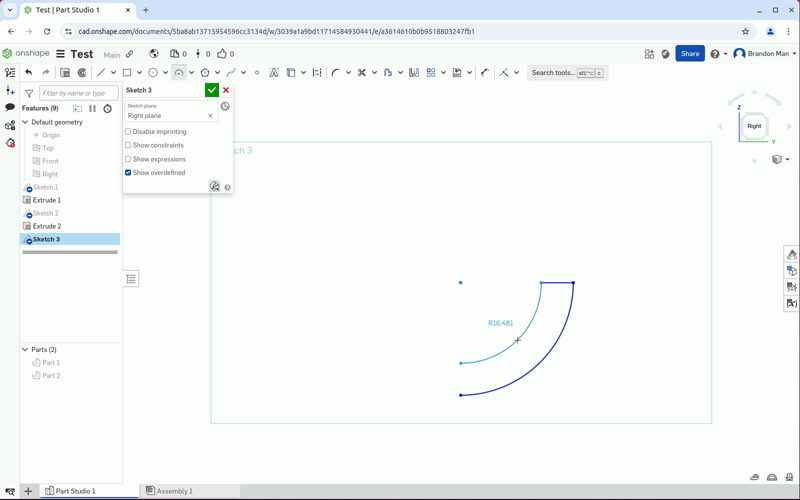
click(517, 339)
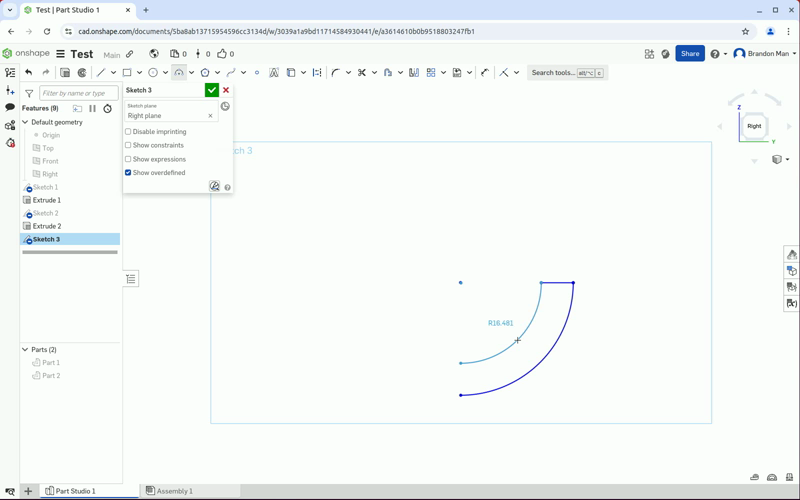
key_up(shift)
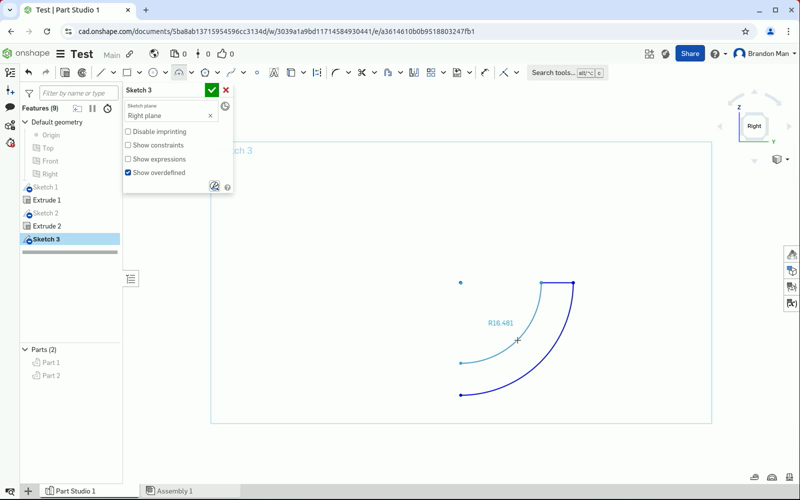
key(esc)
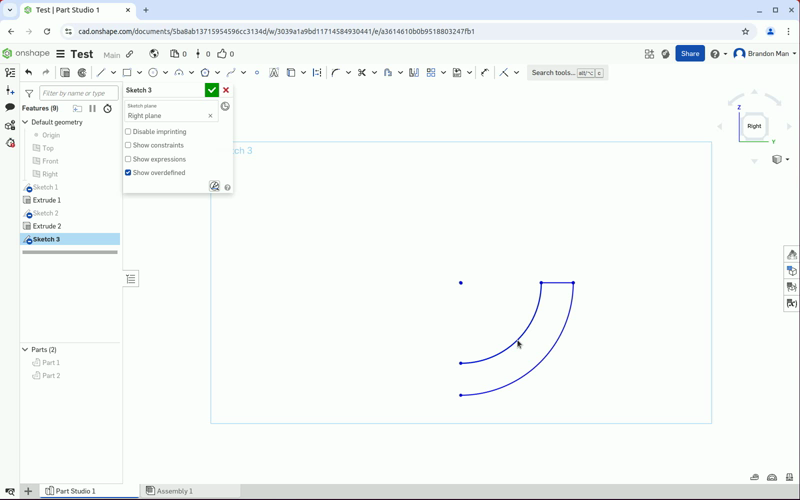
key(l)
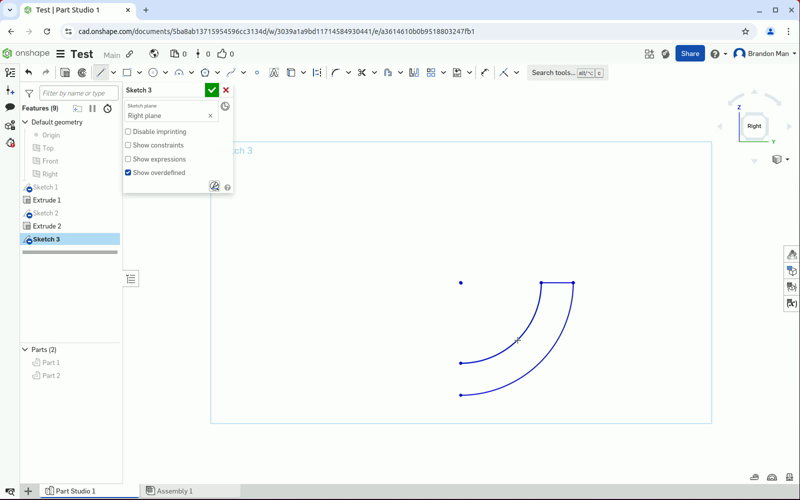
mouse_move(460, 363)
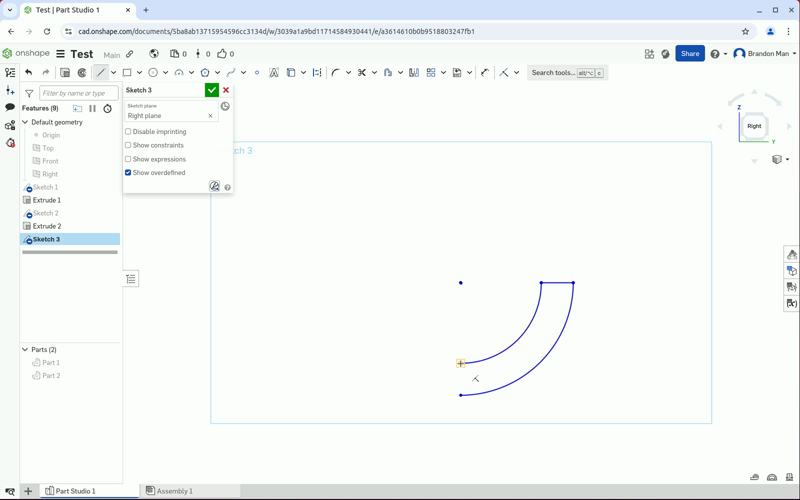
click(460, 363)
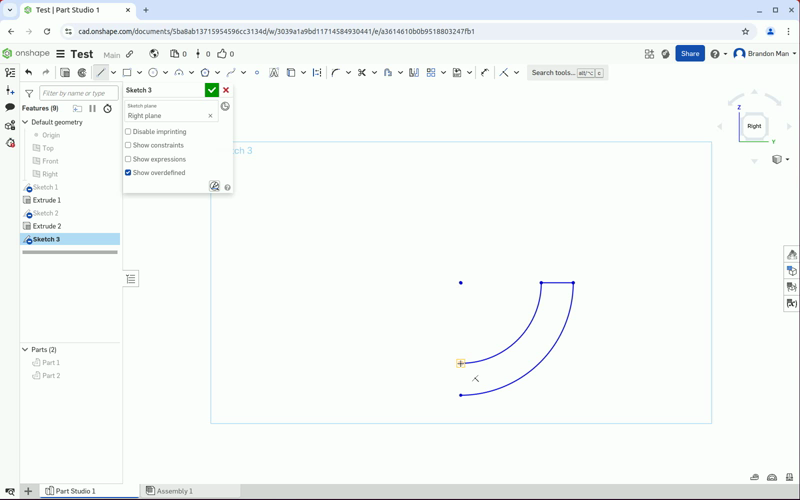
mouse_move(490, 363)
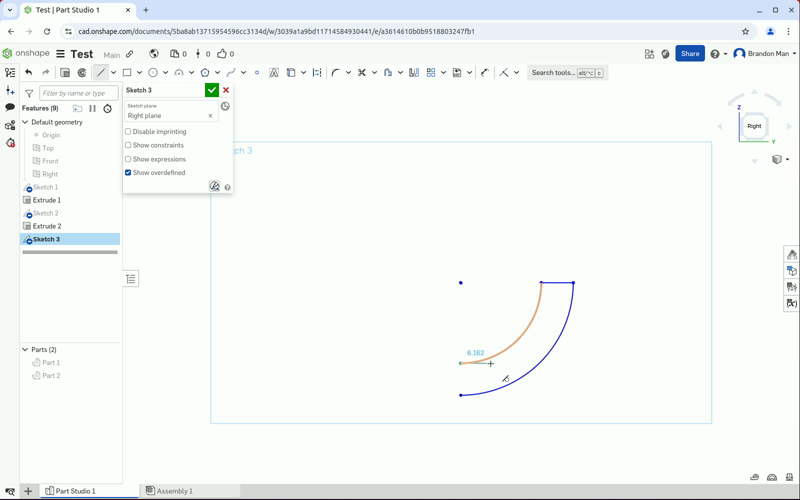
key_down(shift)
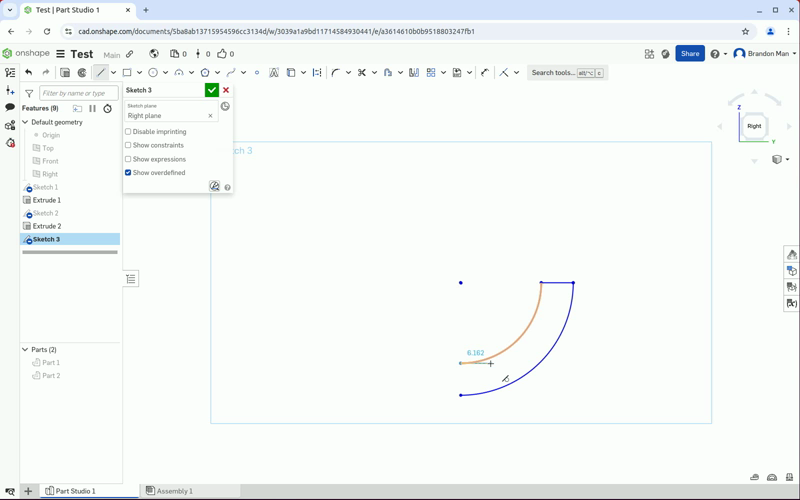
mouse_move(460, 395)
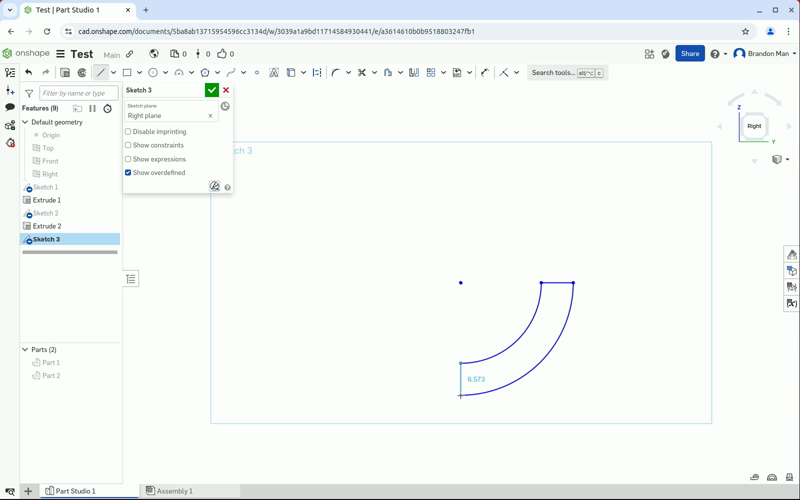
key_up(shift)
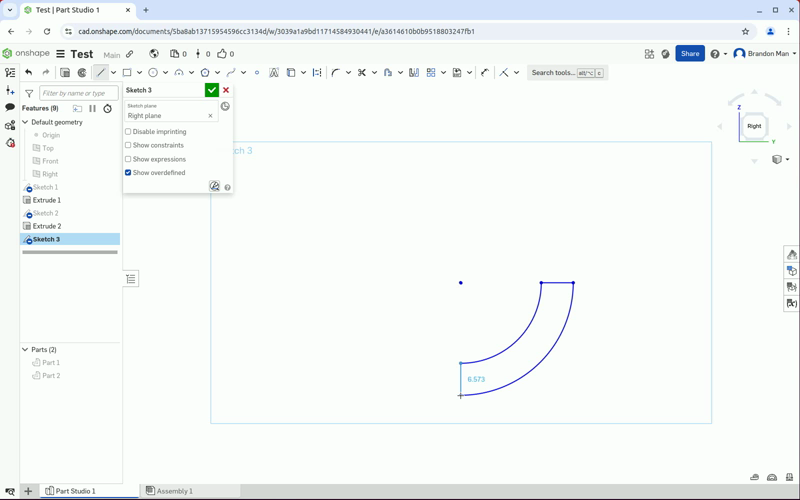
click(460, 395)
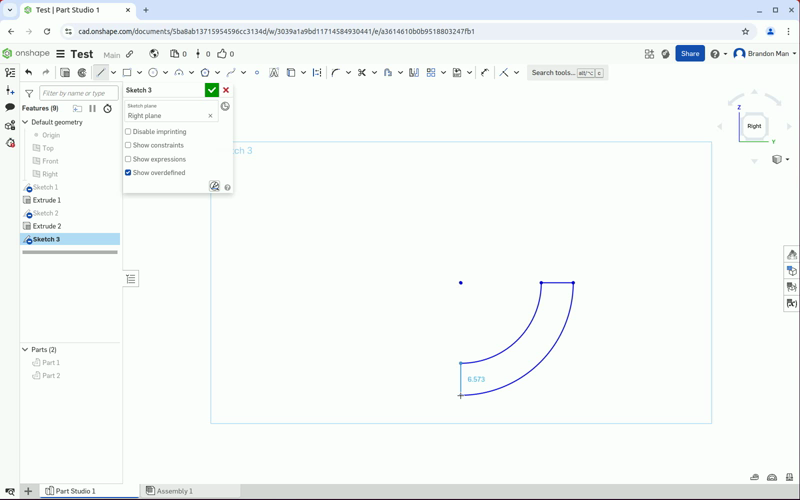
key(esc)
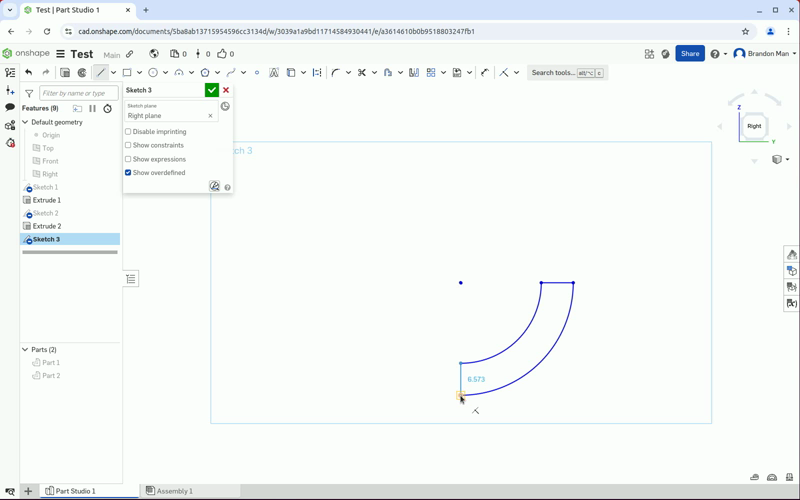
mouse_move(554, 335)
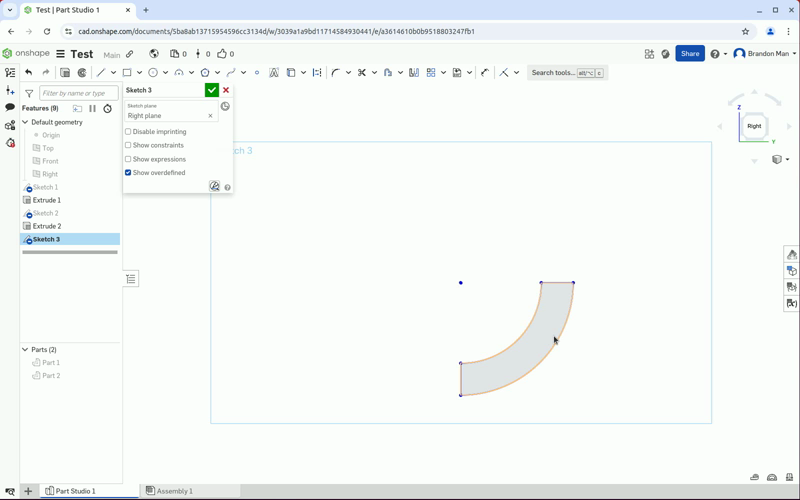
scroll(6)
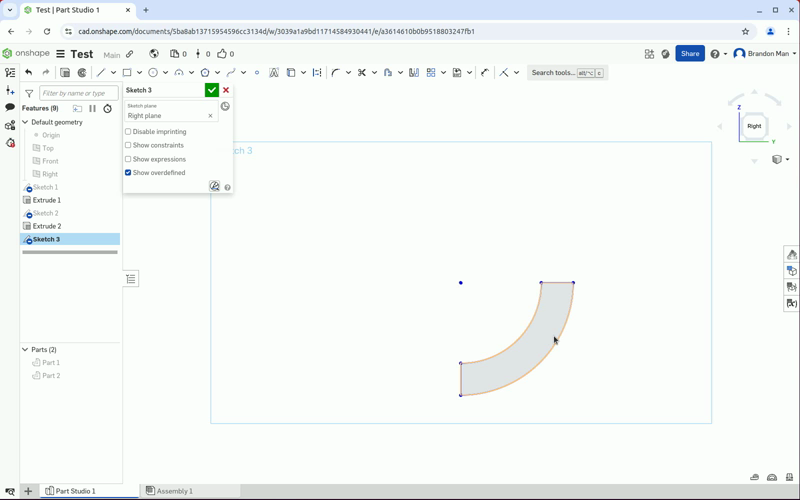
scroll(6)
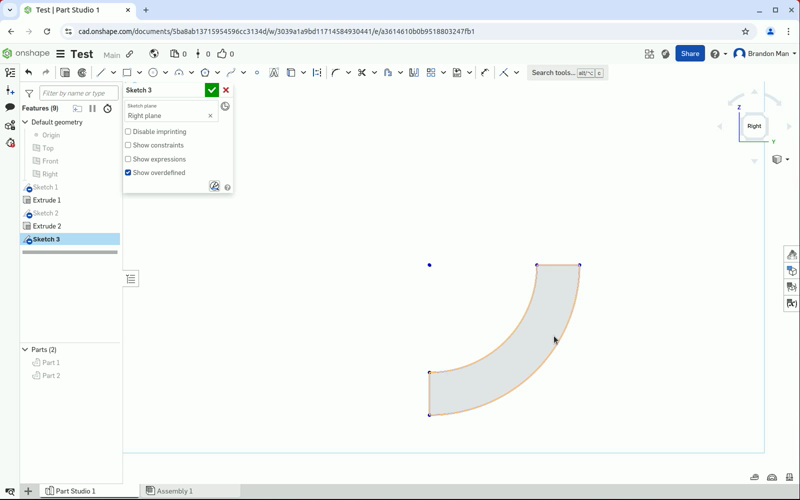
scroll(6)
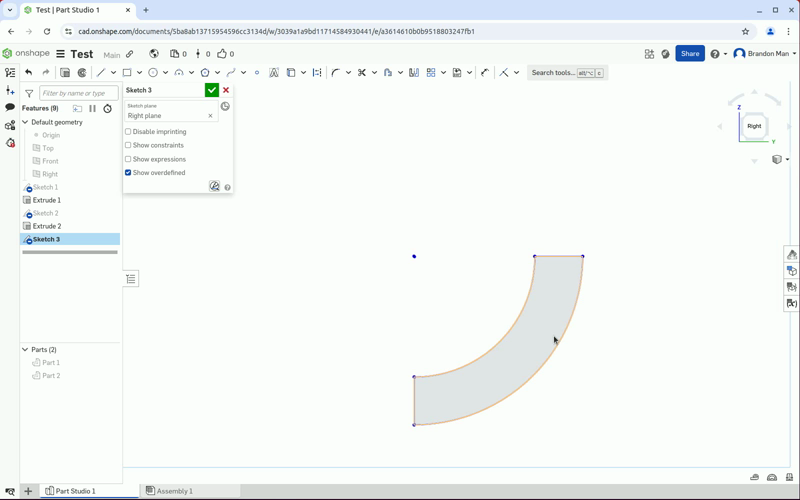
scroll(6)
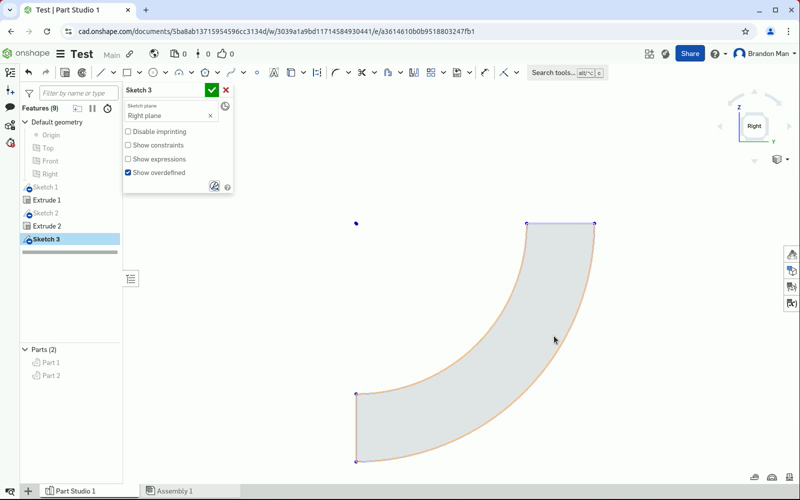
scroll(6)
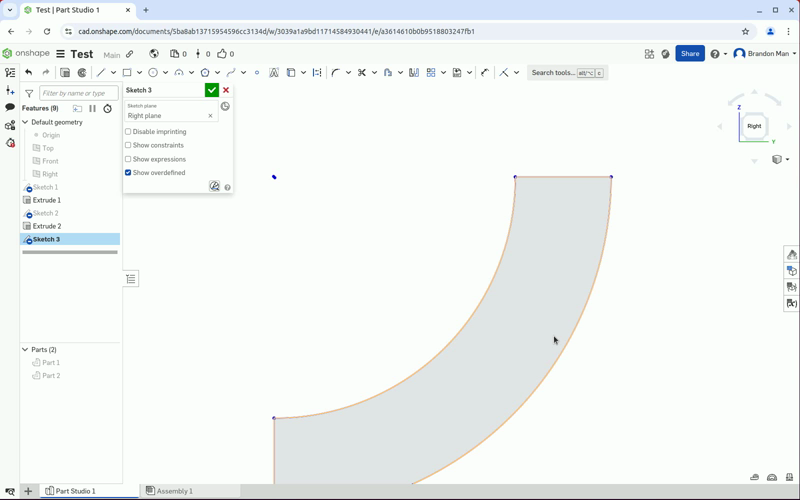
scroll(6)
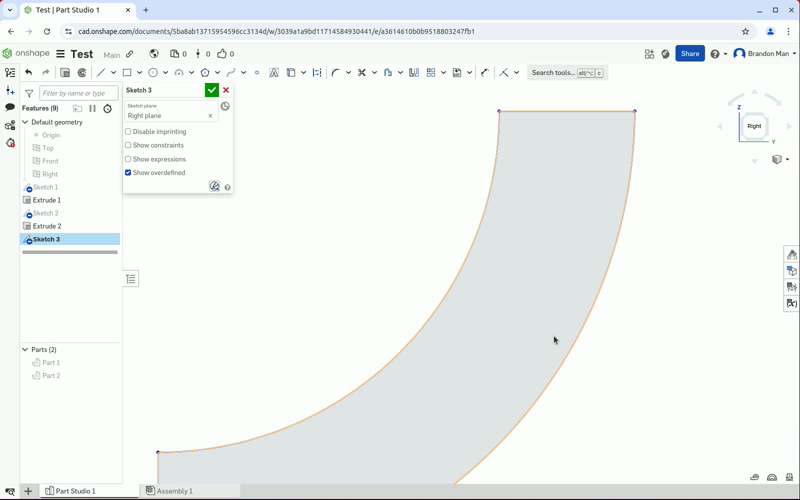
scroll(6)
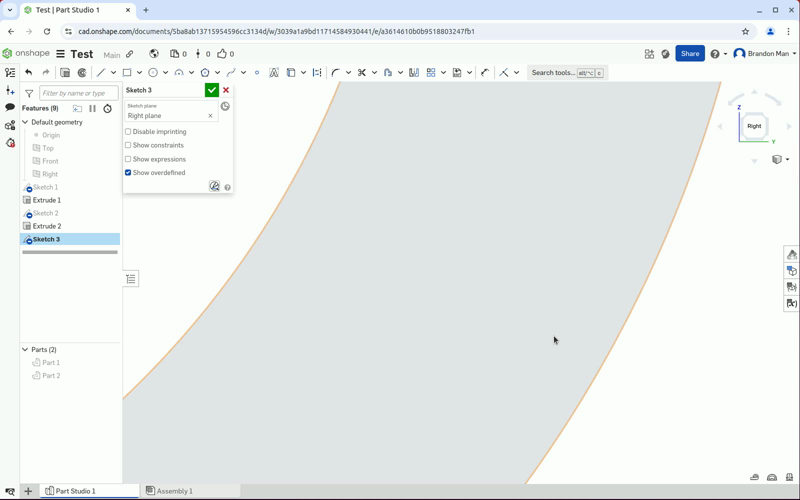
click(554, 335)
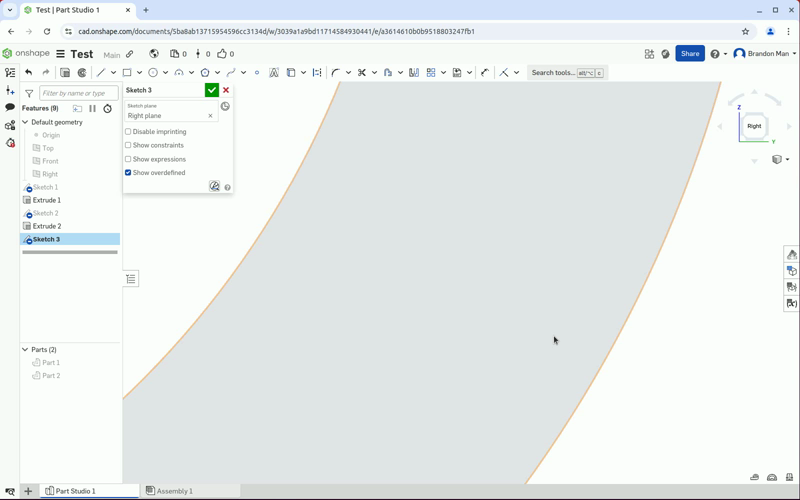
scroll(-6)
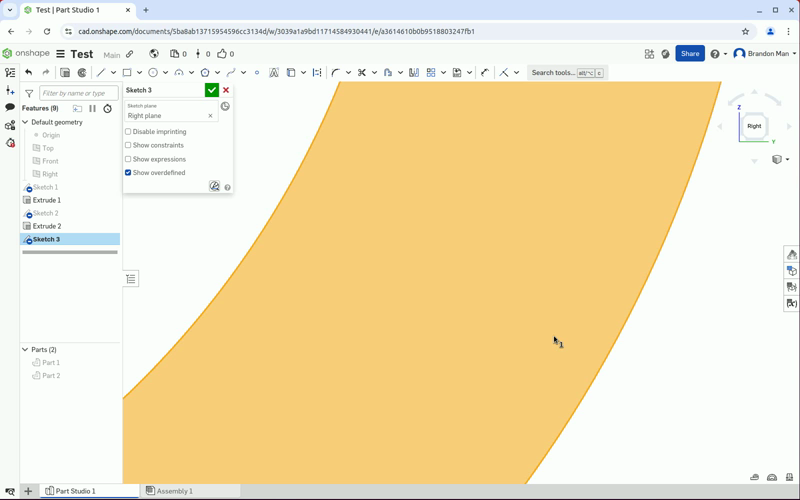
scroll(-6)
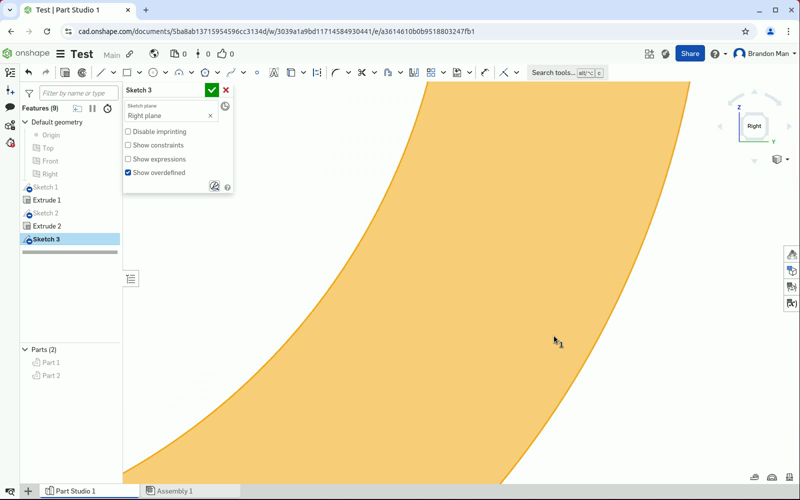
scroll(-6)
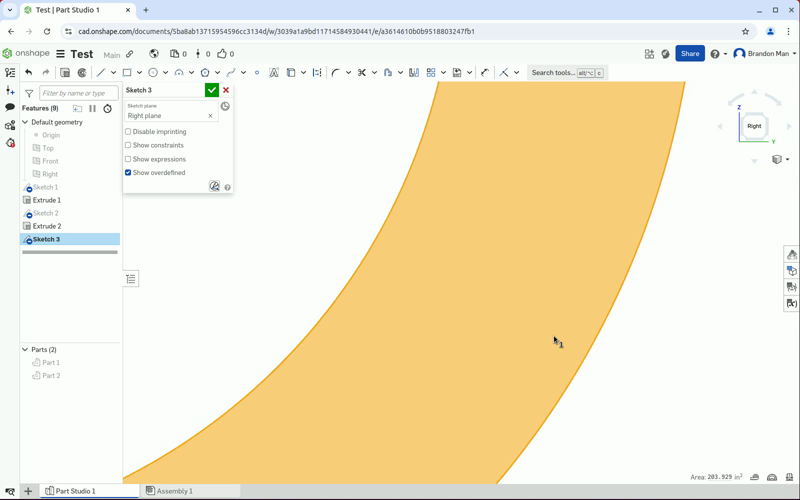
scroll(-6)
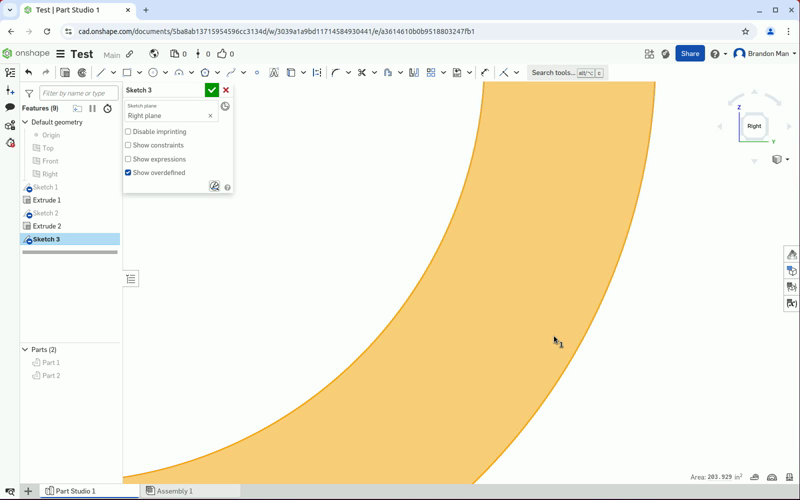
scroll(-6)
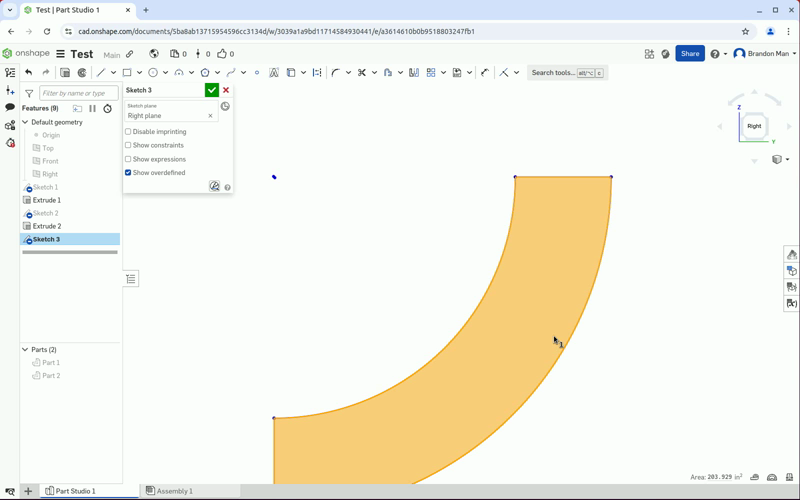
scroll(-6)
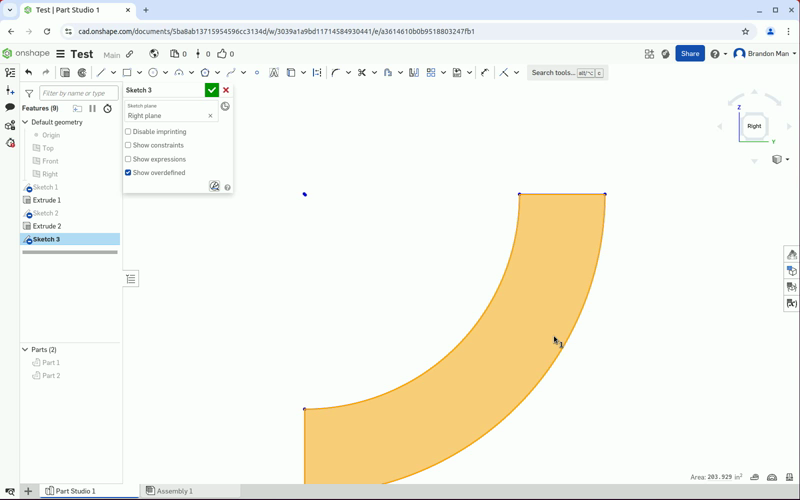
scroll(-6)
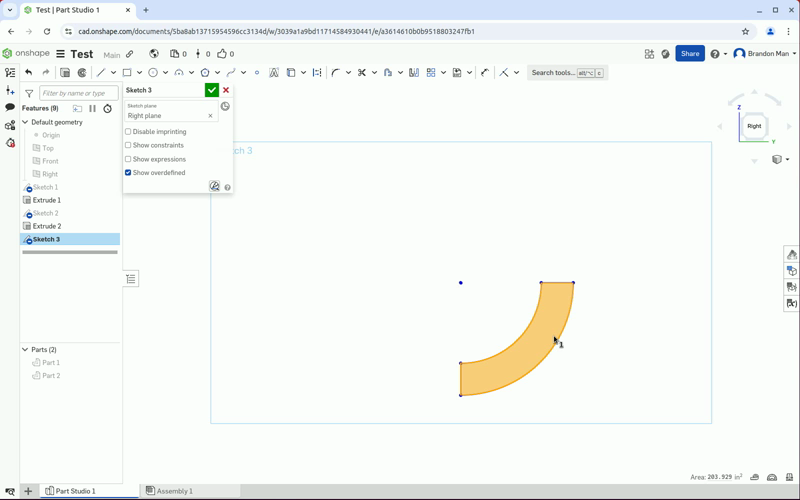
mouse_move(73, 352)
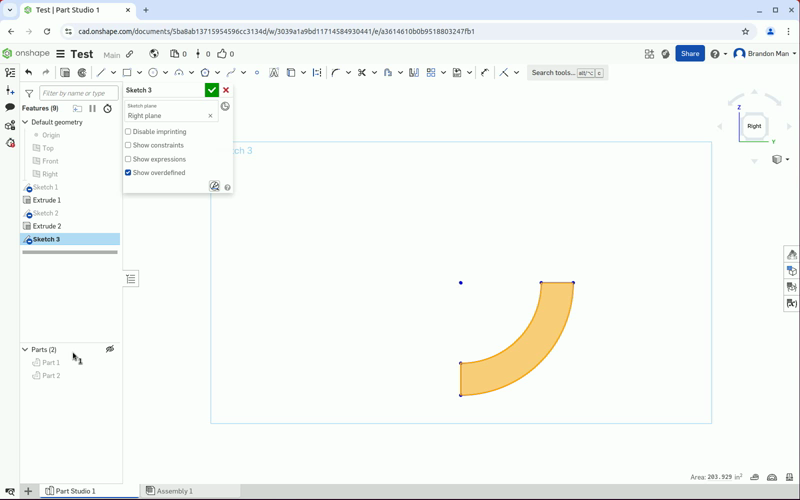
key(shift+y)
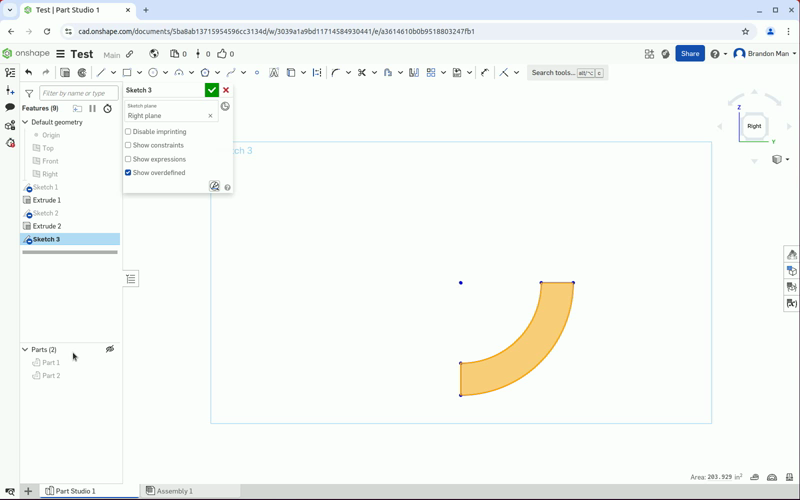
key(shift+e)
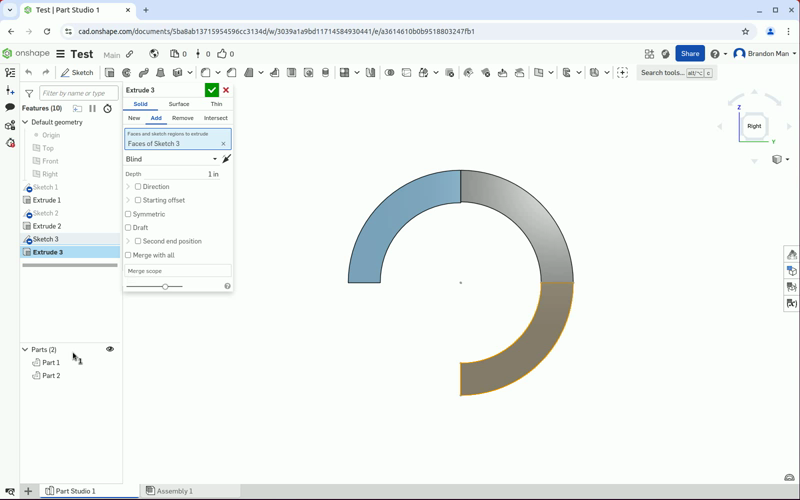
mouse_move(143, 106)
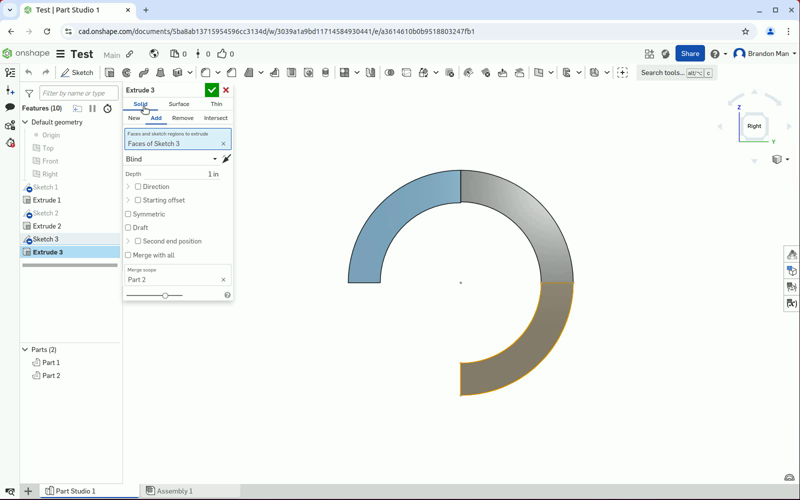
click(143, 106)
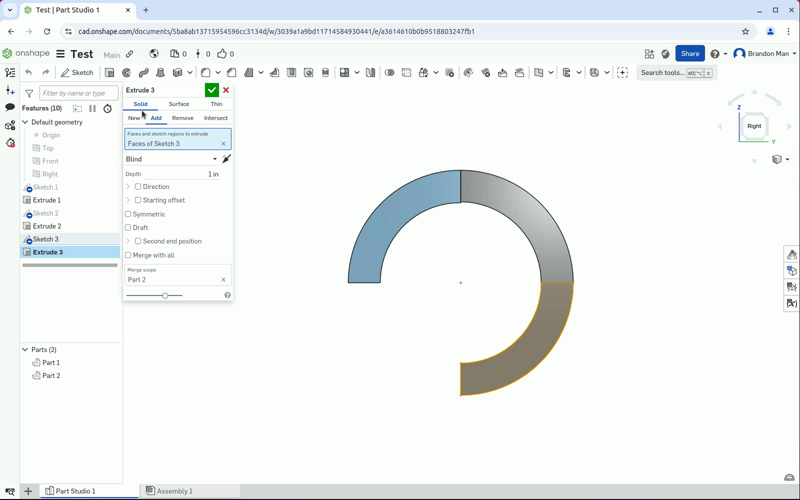
mouse_move(137, 120)
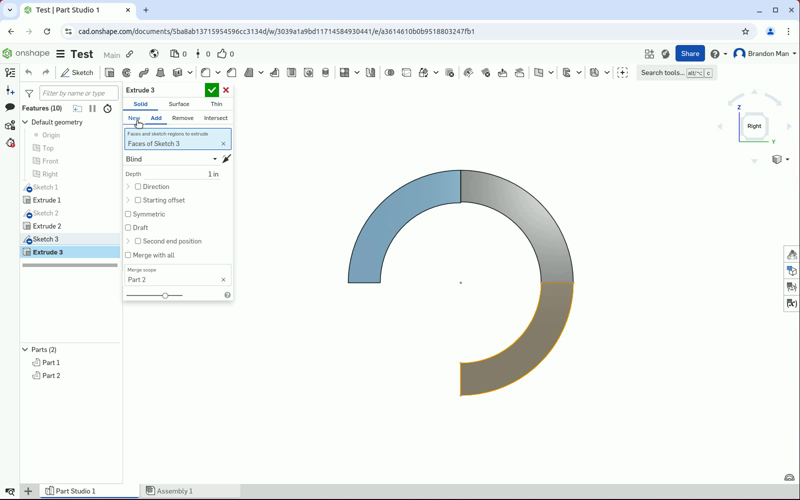
click(137, 120)
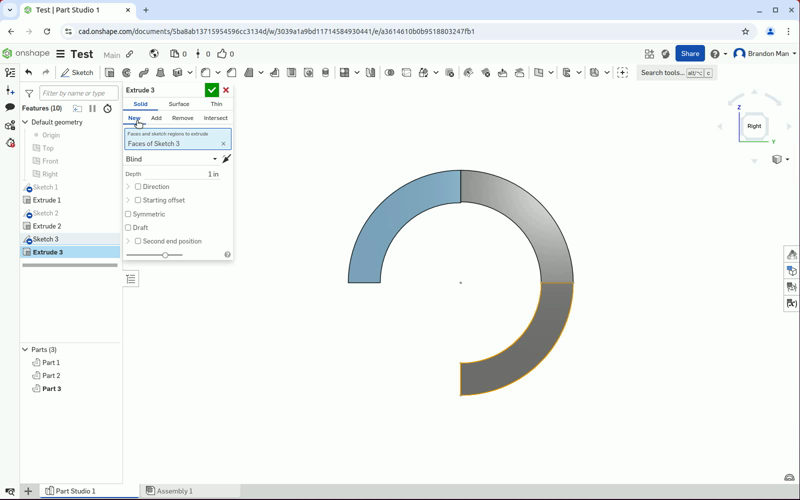
key(tab, 4)
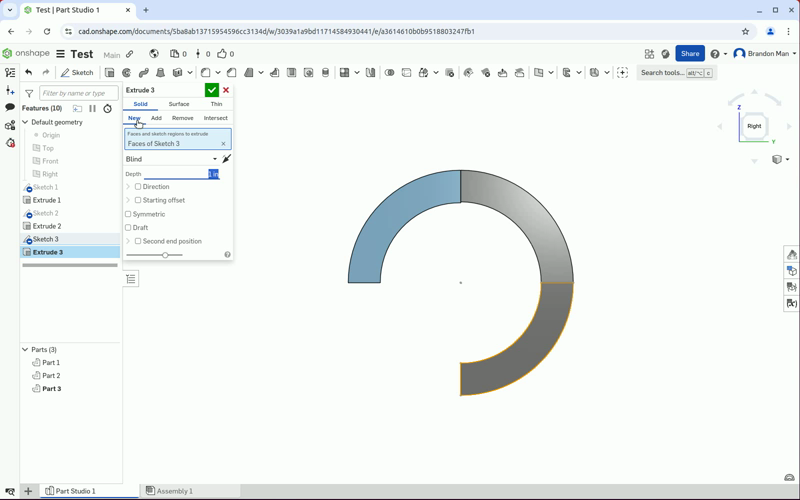
text(2.407)
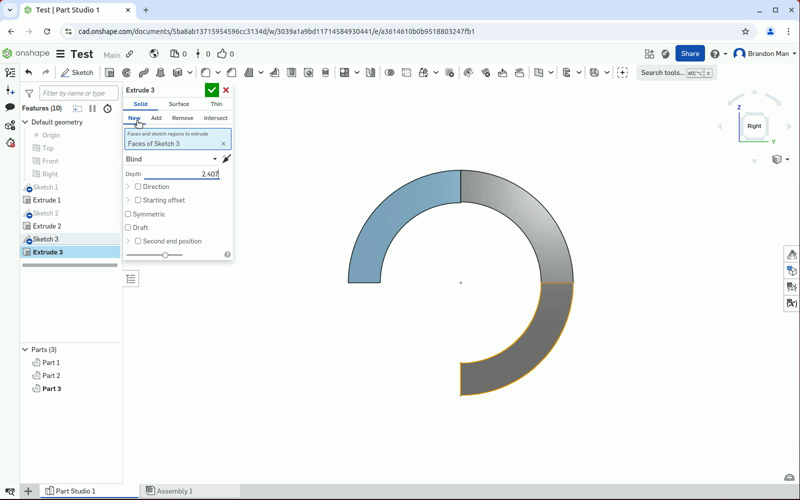
key(enter)
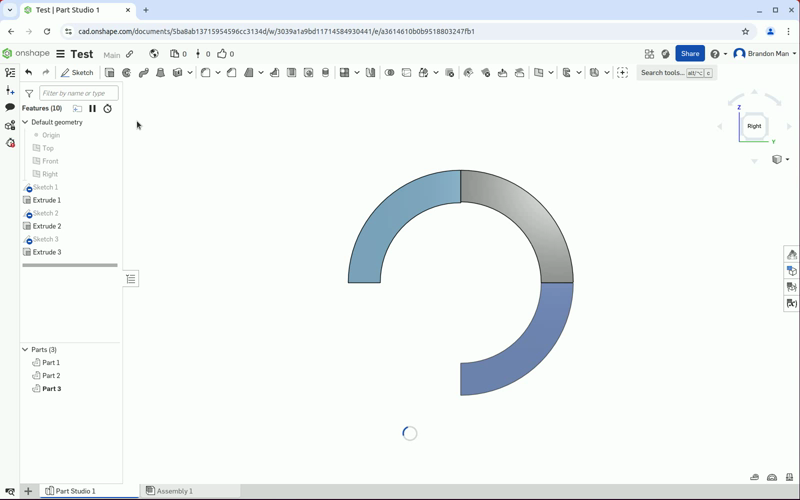
key(shift+h)
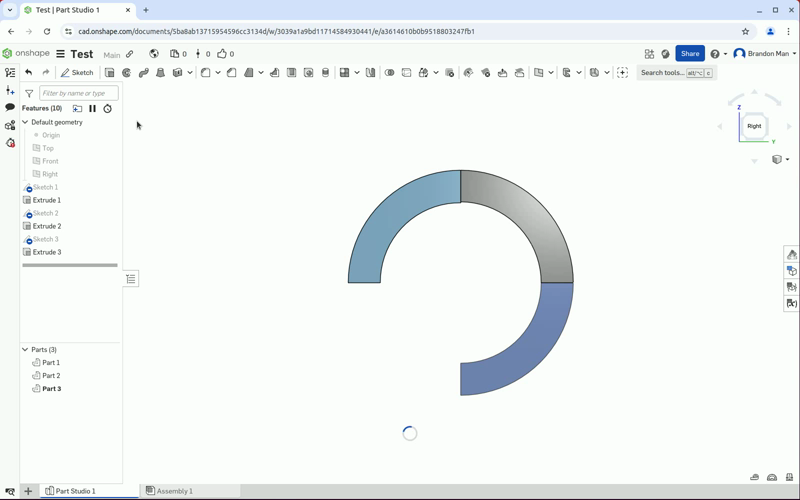
key(shift+h)
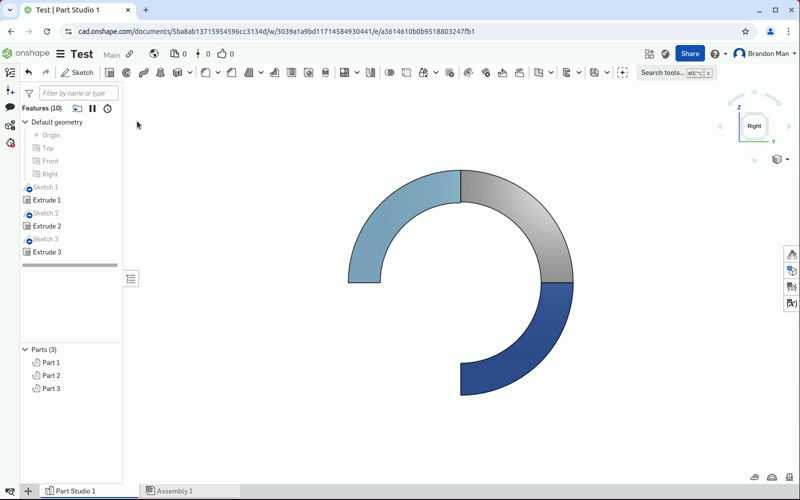
mouse_move(73, 189)
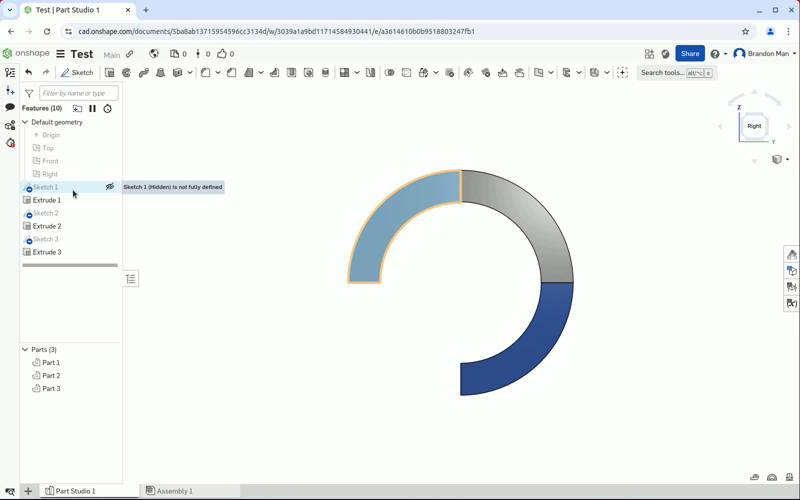
click(73, 189)
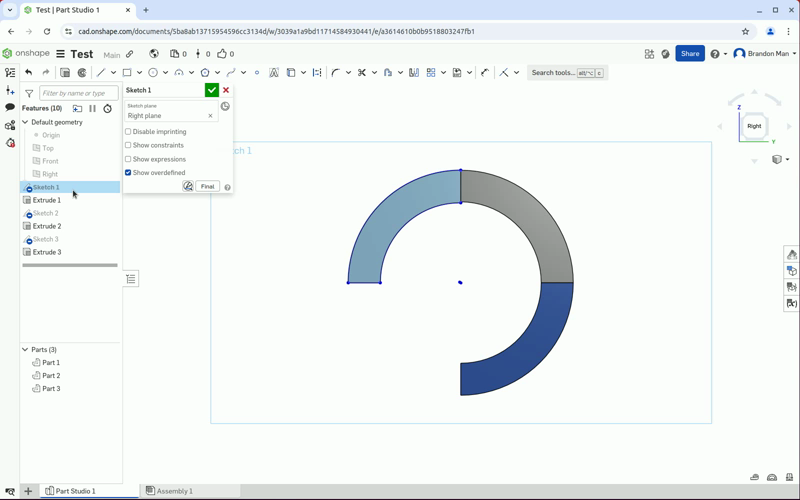
mouse_move(229, 92)
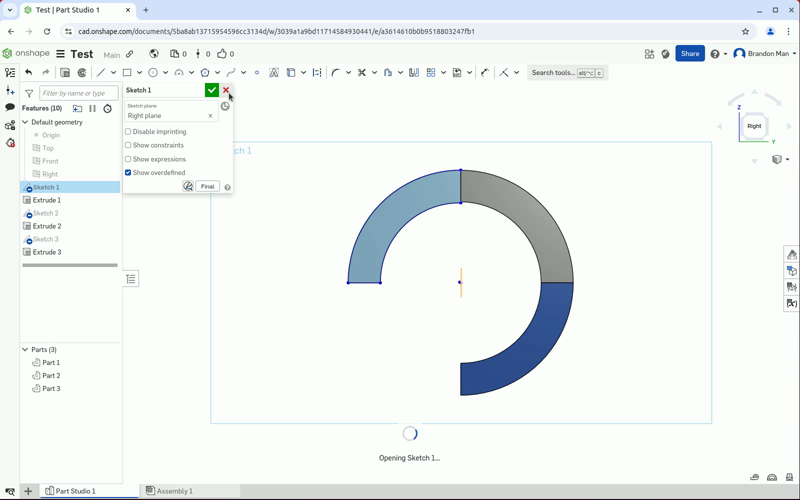
click(229, 92)
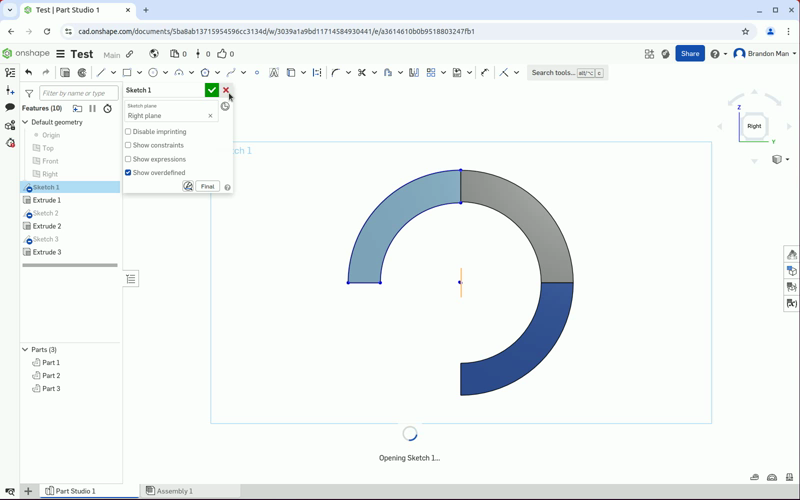
key(shift+s)
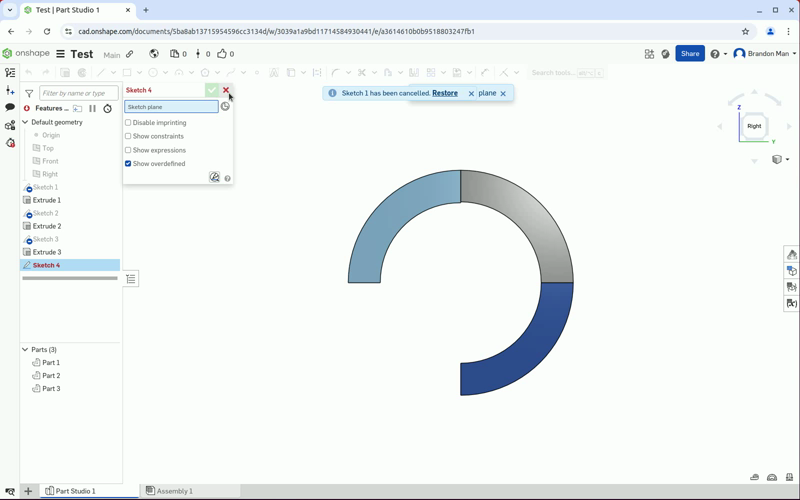
mouse_move(73, 176)
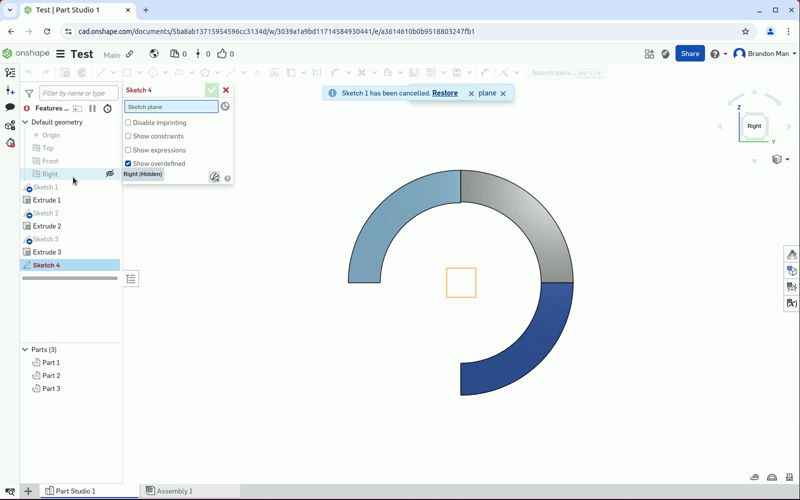
click(73, 176)
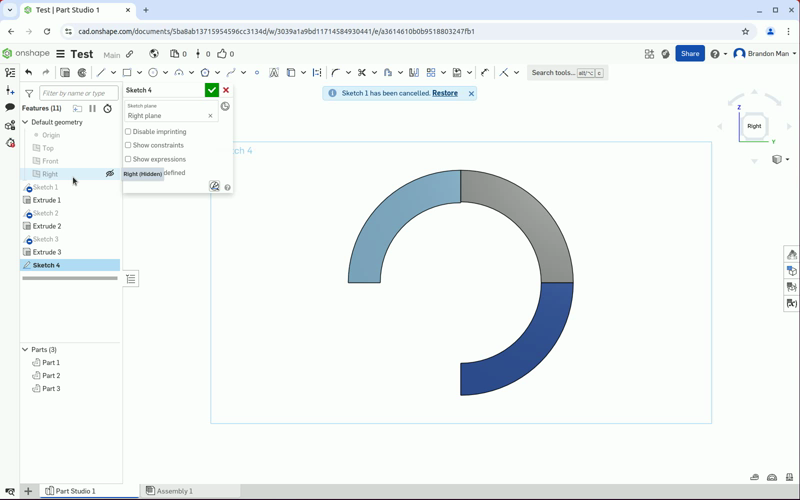
mouse_move(73, 352)
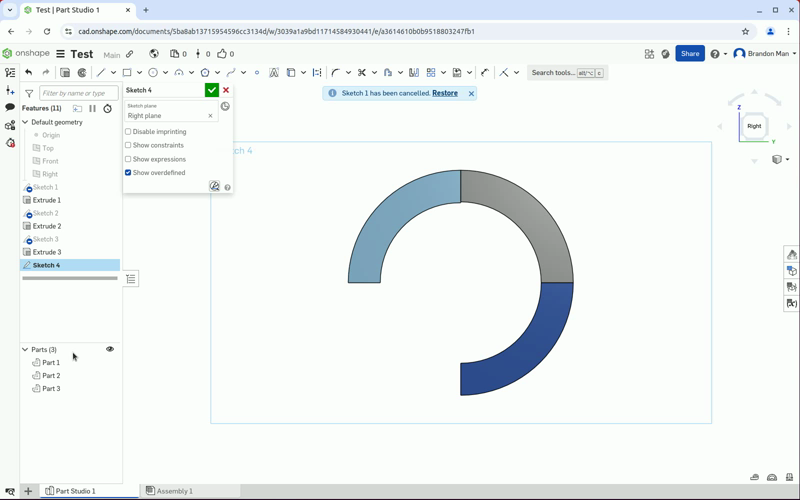
key(y)
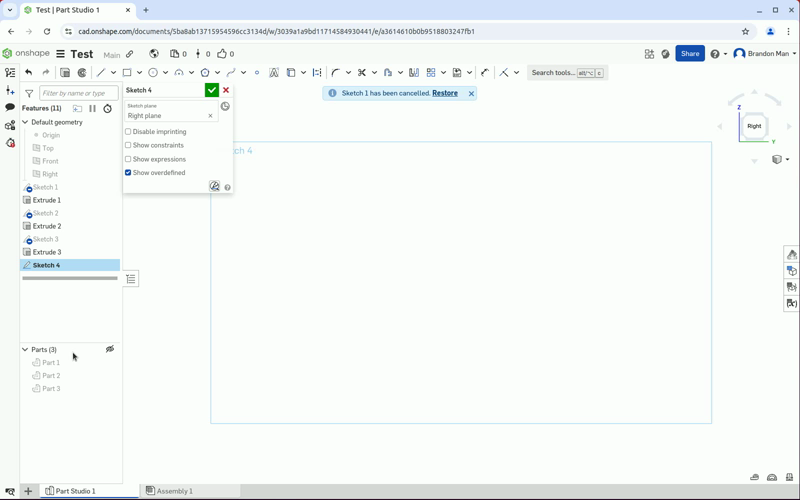
key(a)
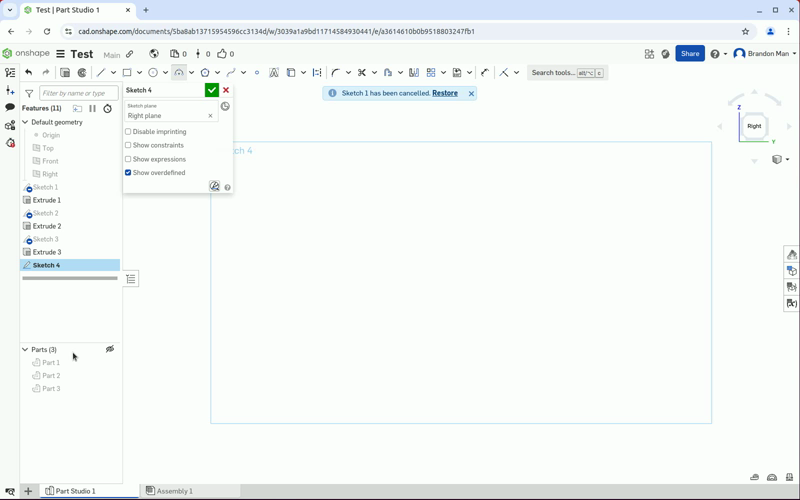
key_down(shift)
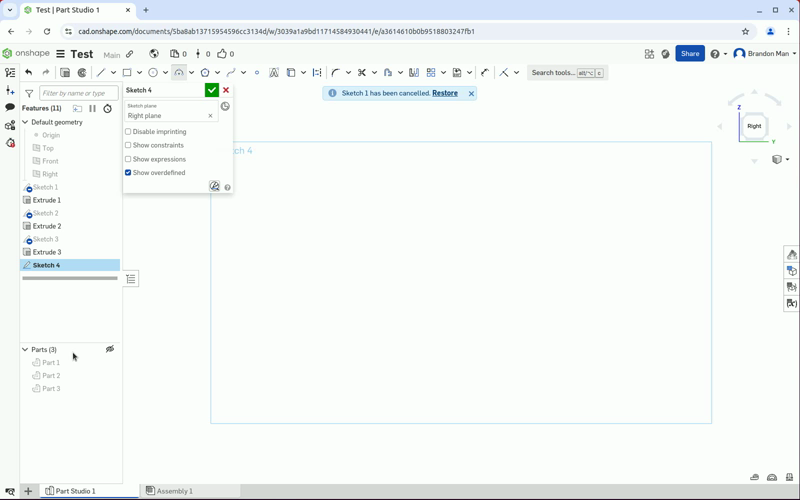
mouse_move(348, 282)
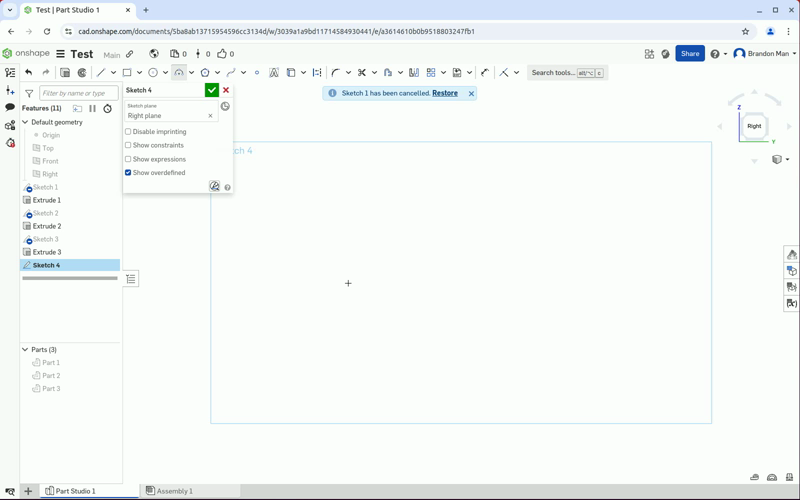
click(348, 282)
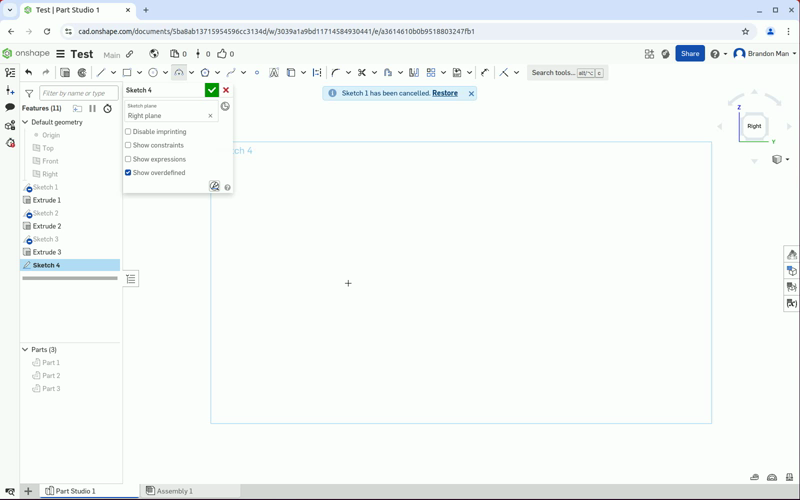
key_up(shift)
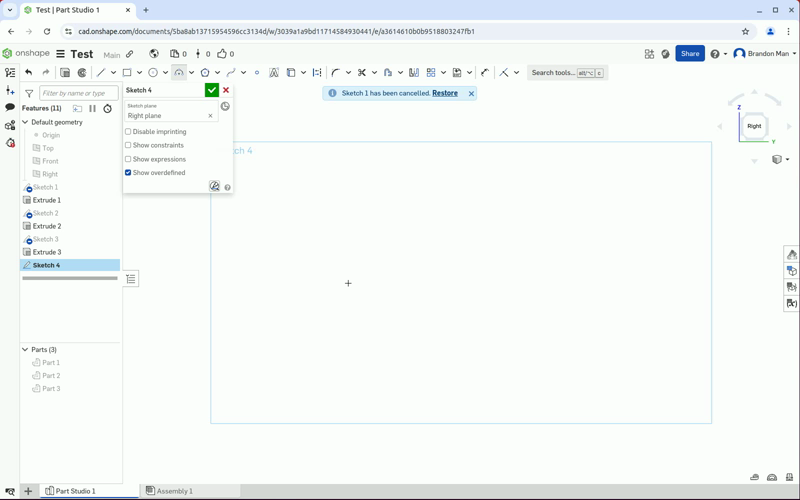
key_down(shift)
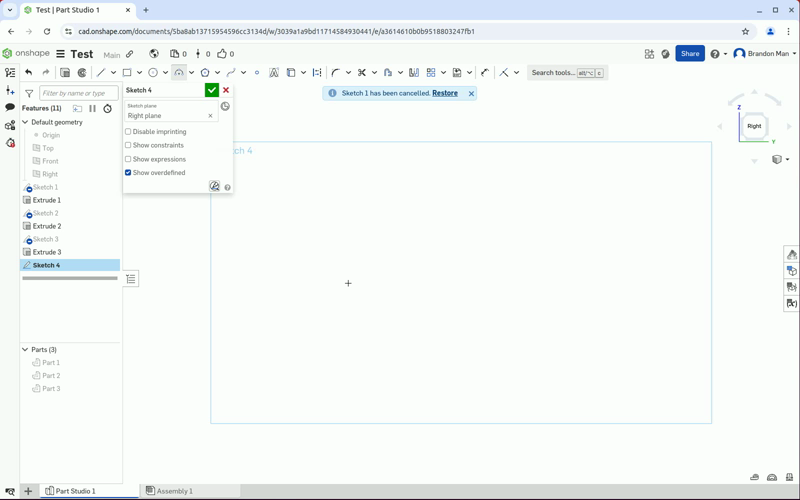
mouse_move(460, 395)
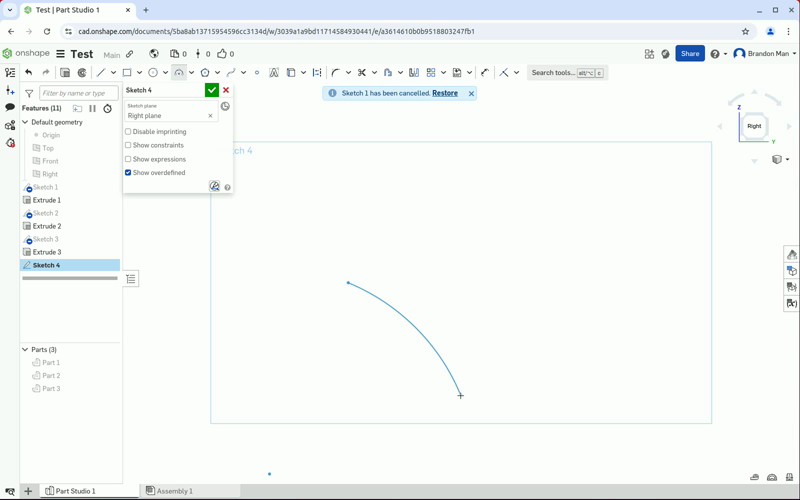
click(460, 395)
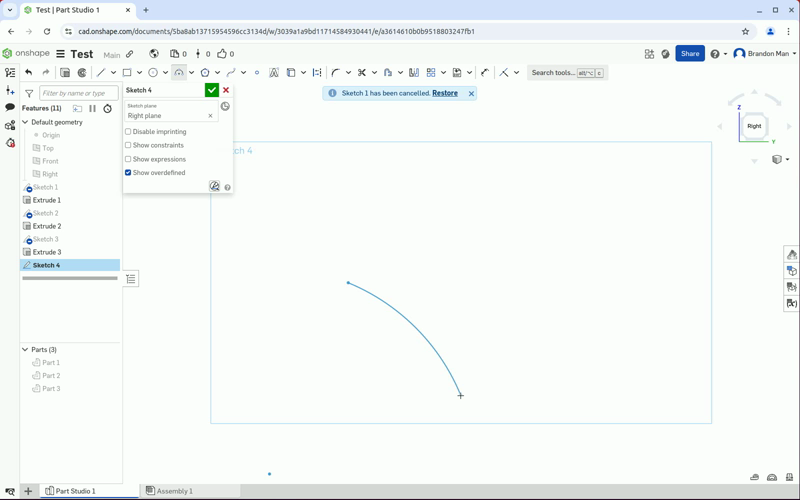
mouse_move(381, 362)
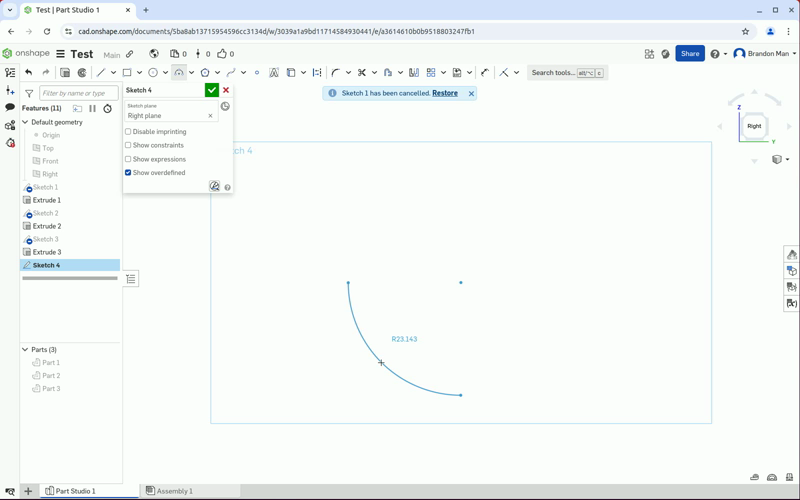
click(381, 362)
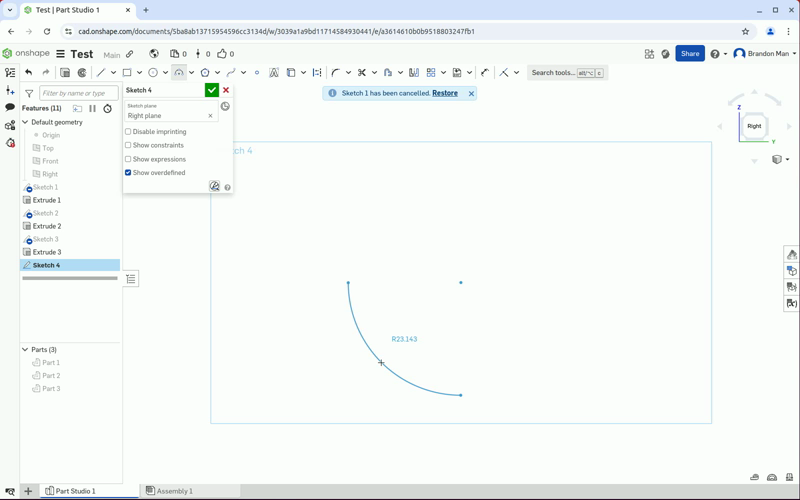
key_up(shift)
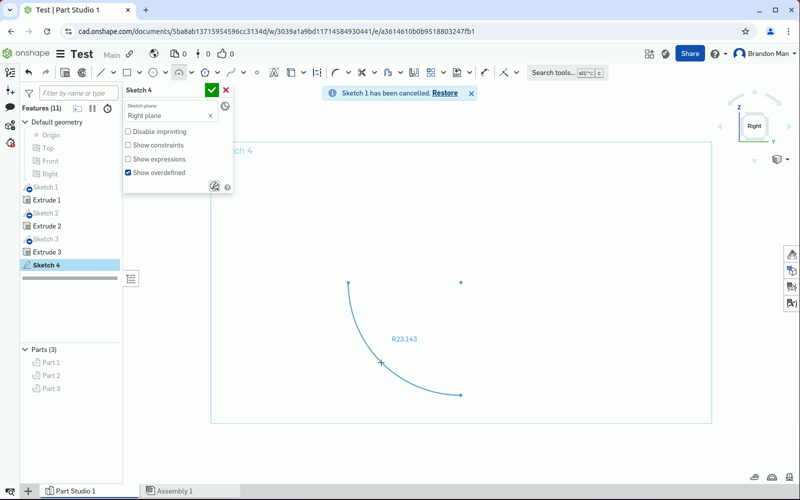
key(esc)
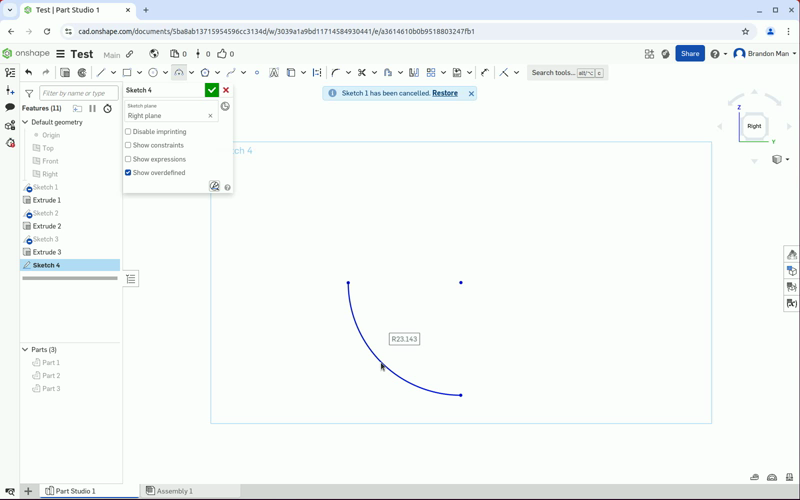
key(l)
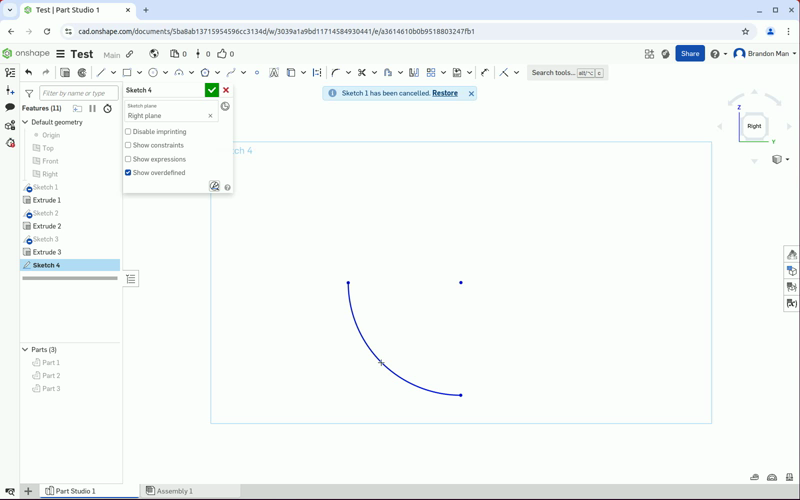
mouse_move(460, 395)
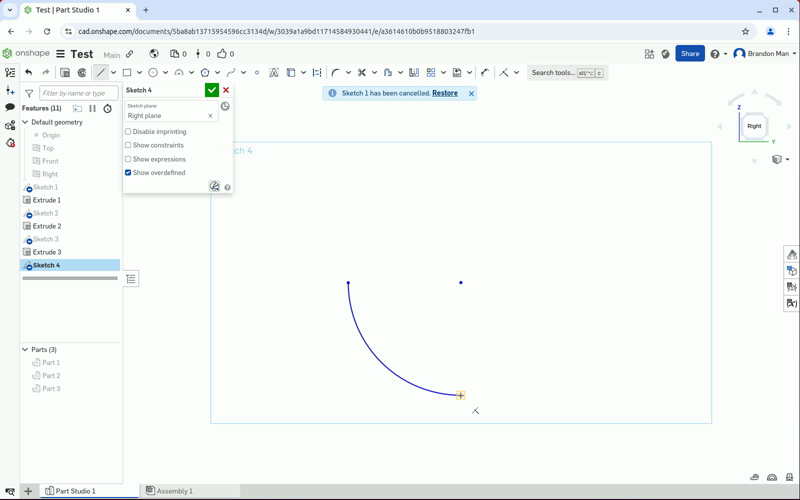
click(460, 395)
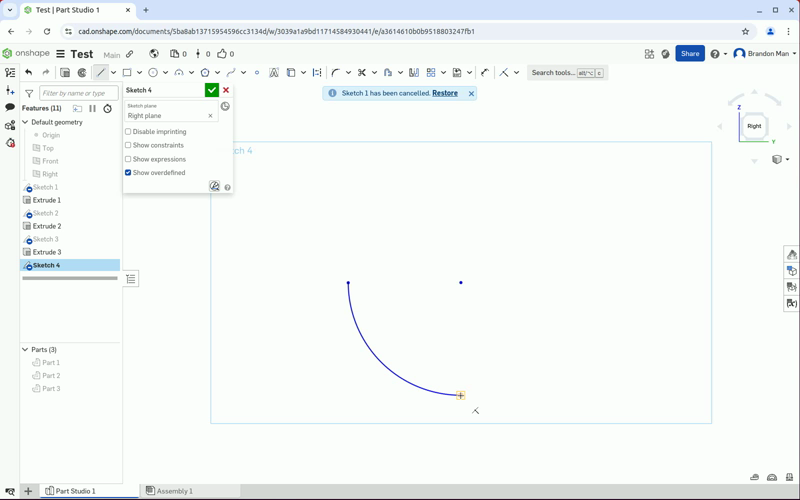
key_down(shift)
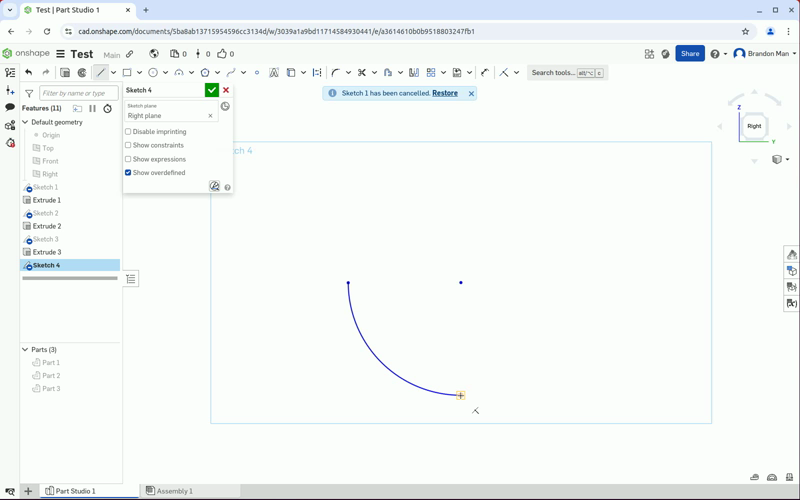
mouse_move(490, 395)
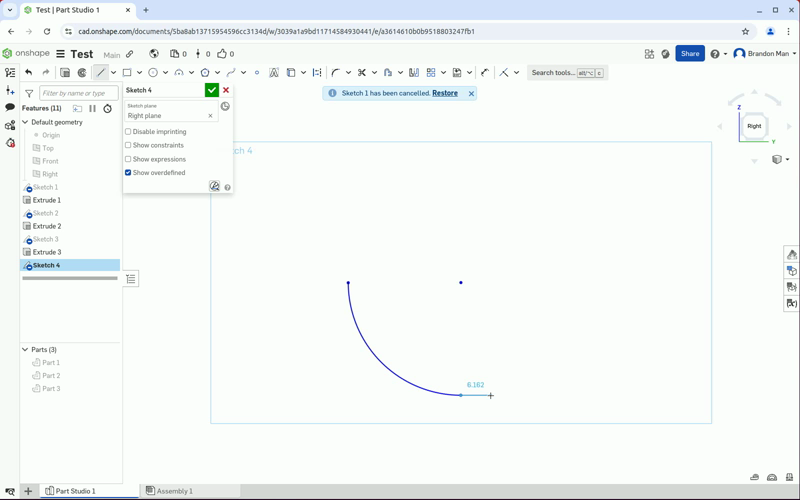
mouse_move(460, 363)
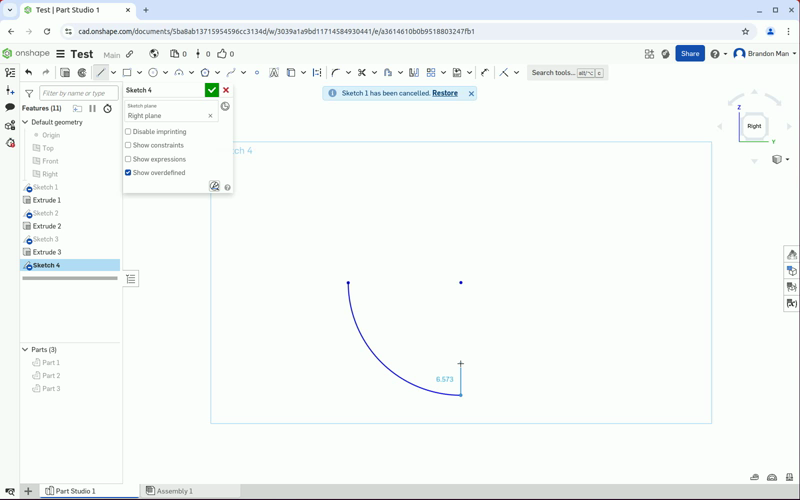
click(460, 363)
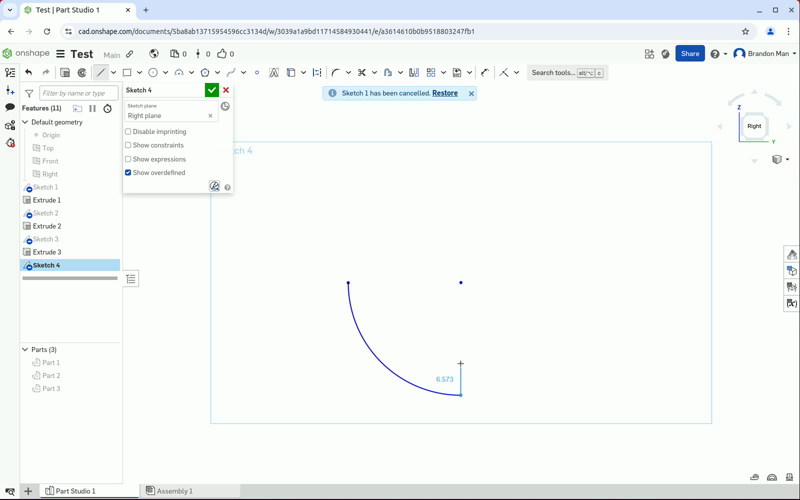
key_up(shift)
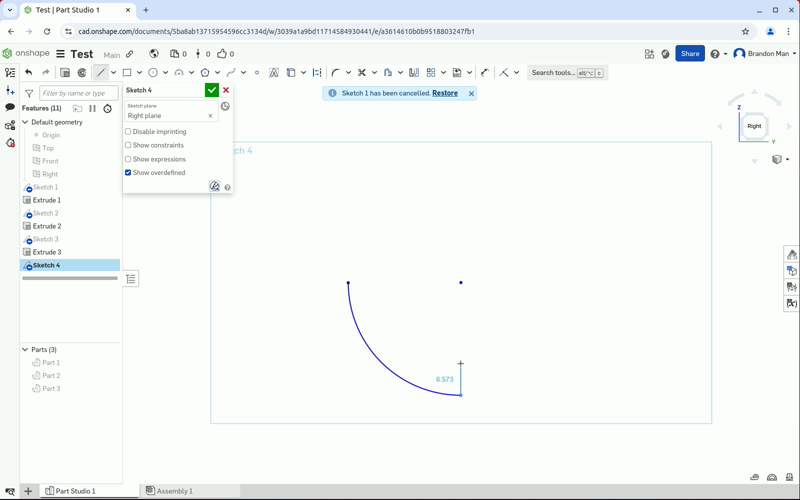
key(esc)
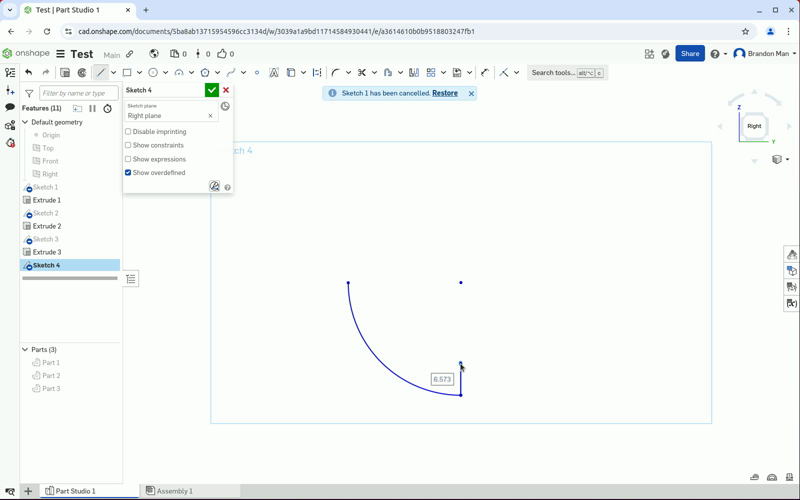
key(a)
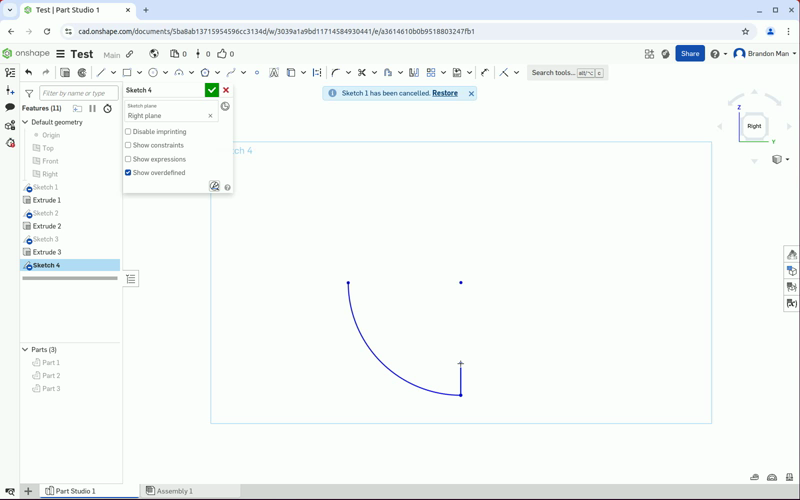
mouse_move(460, 363)
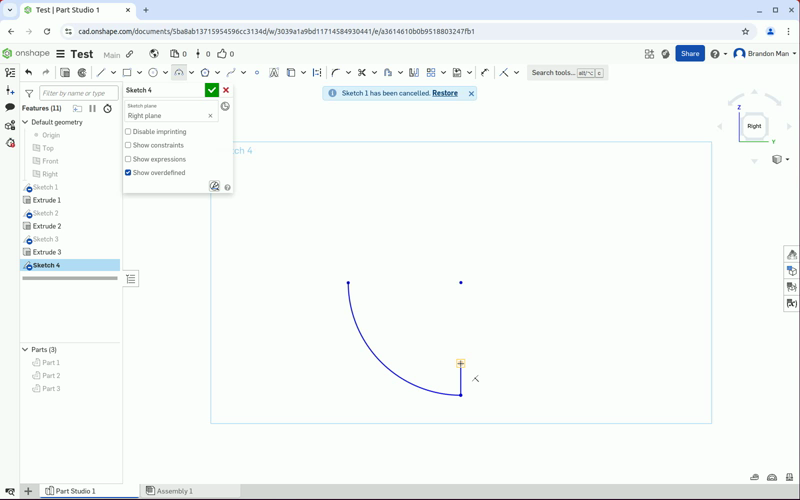
click(460, 363)
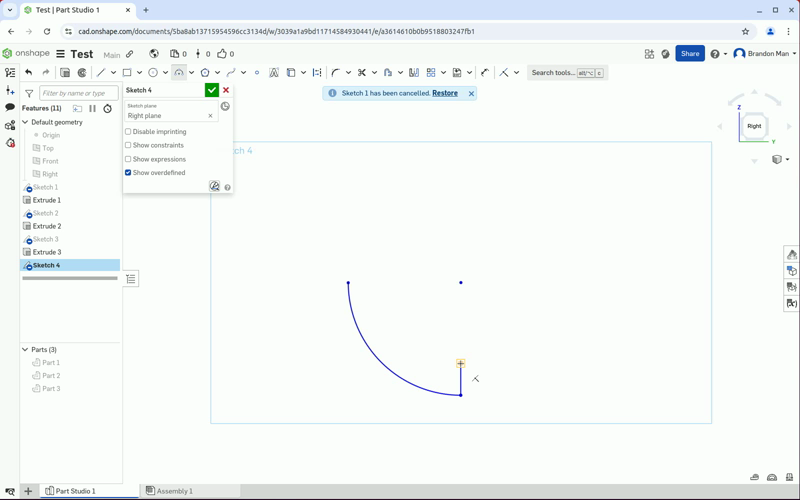
key_down(shift)
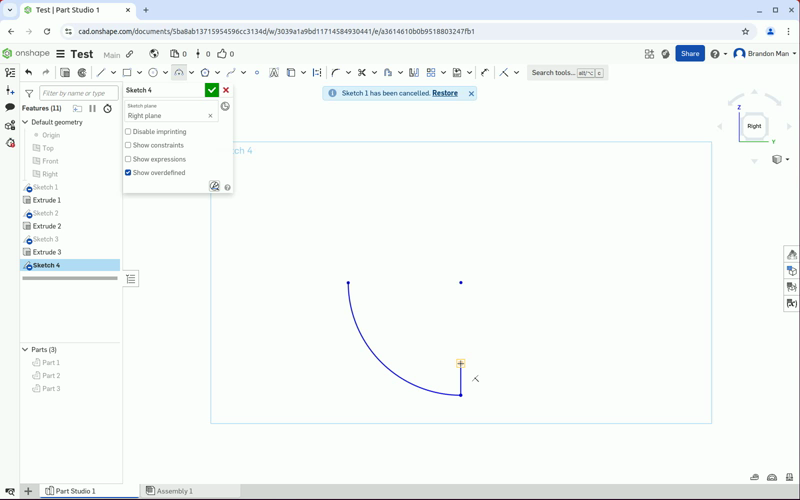
mouse_move(380, 282)
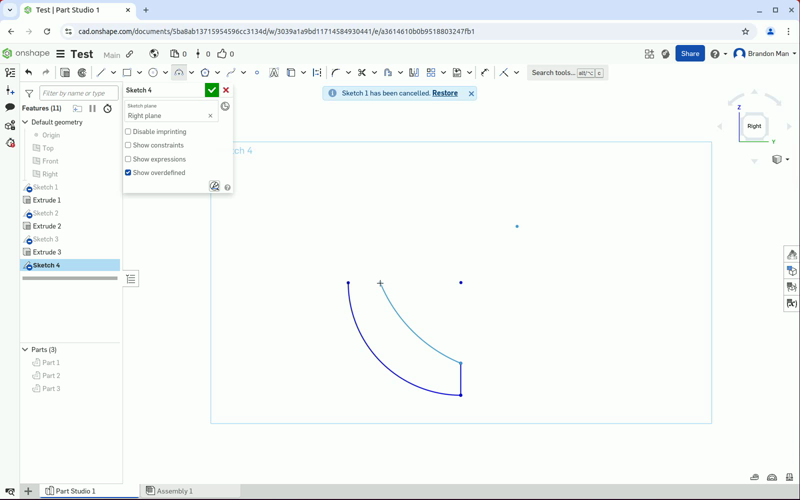
click(380, 282)
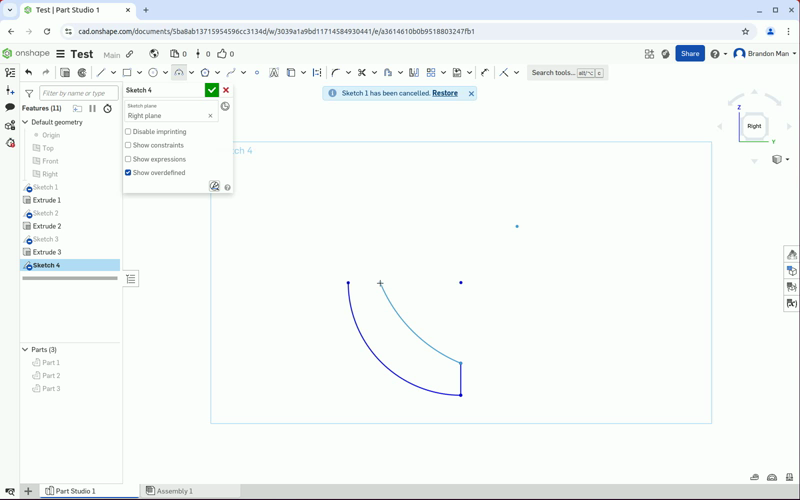
mouse_move(403, 339)
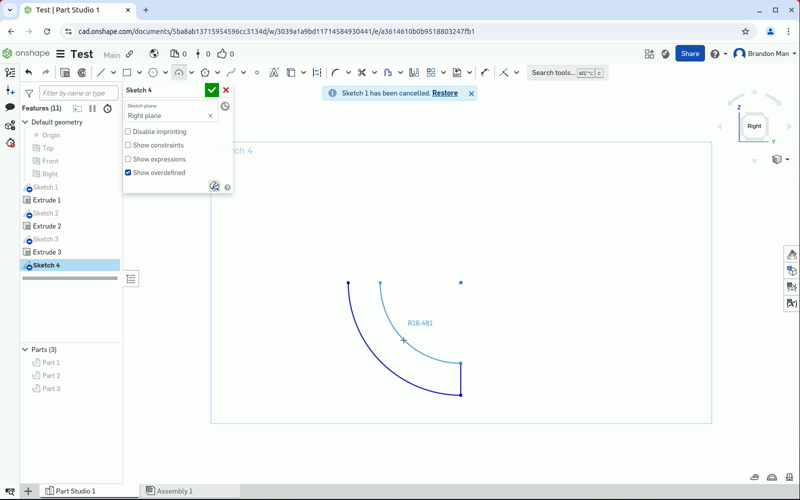
click(403, 339)
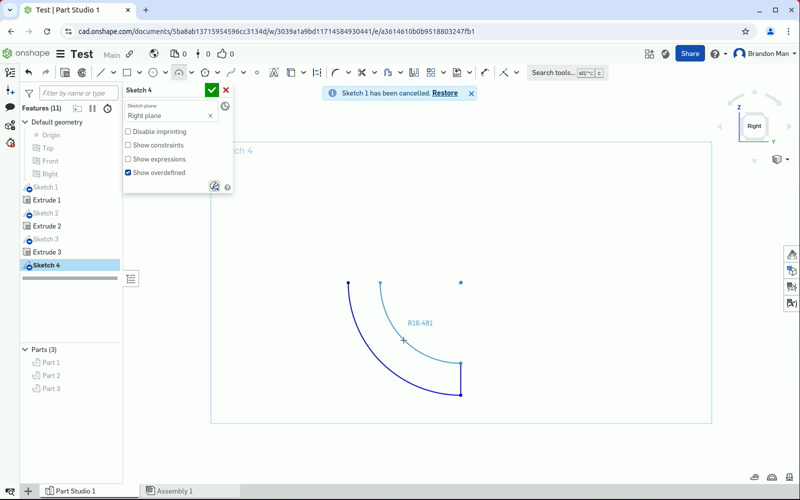
key_up(shift)
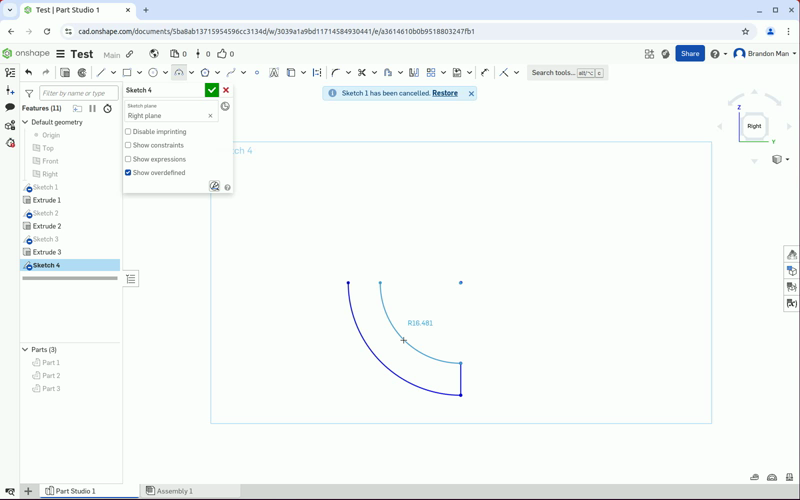
key(esc)
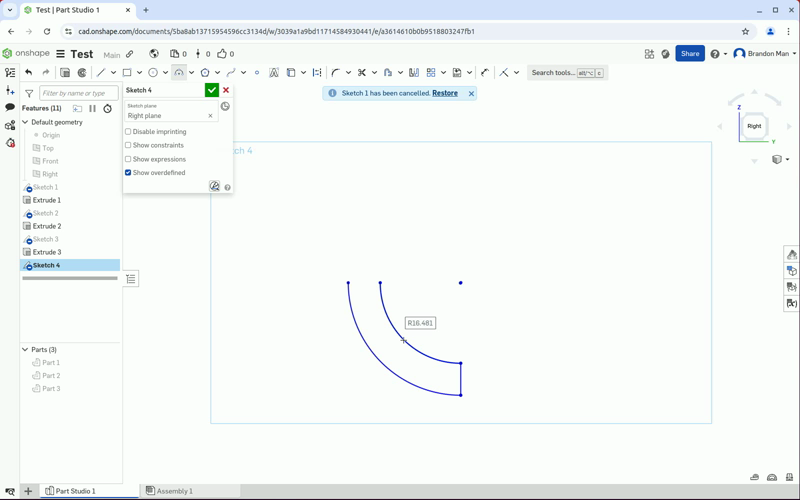
key(l)
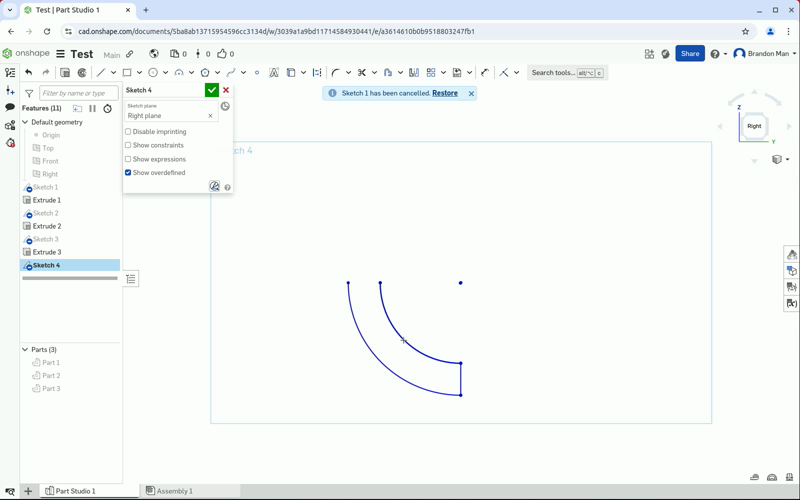
mouse_move(380, 282)
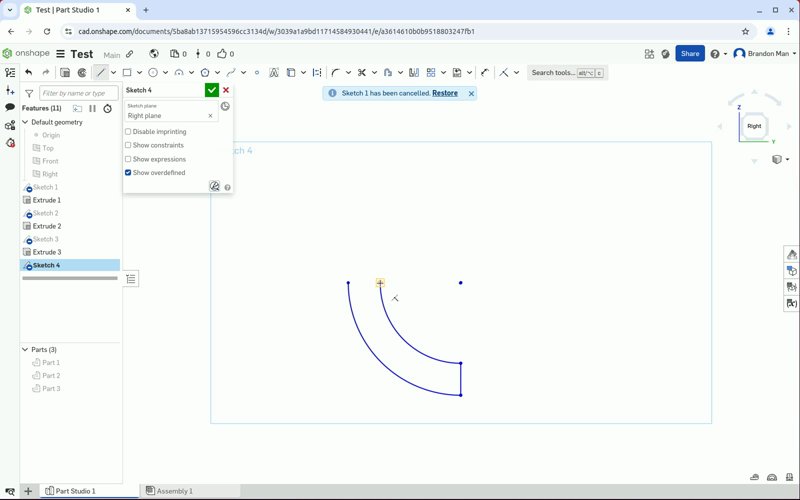
click(380, 282)
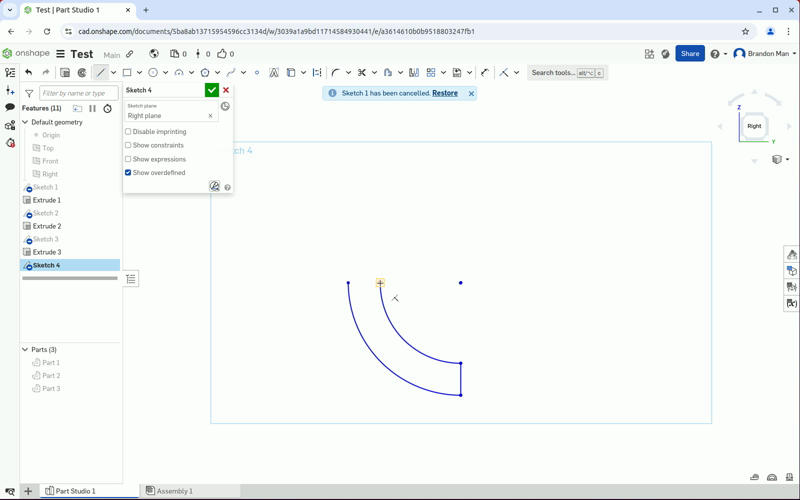
mouse_move(410, 282)
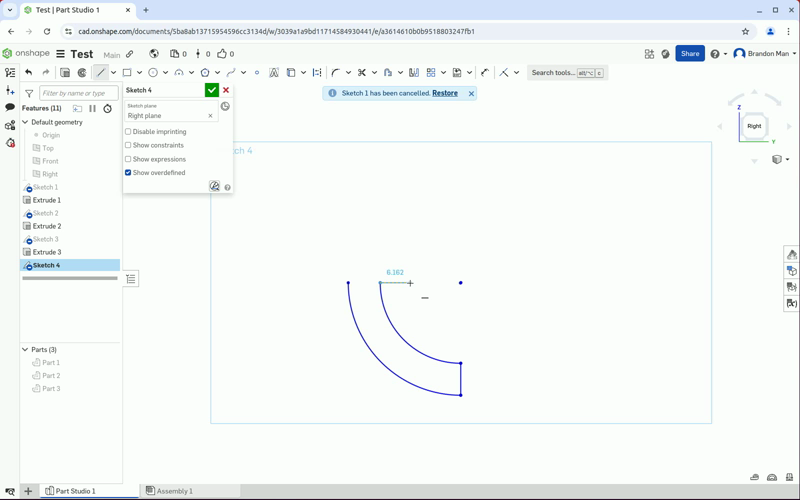
key_down(shift)
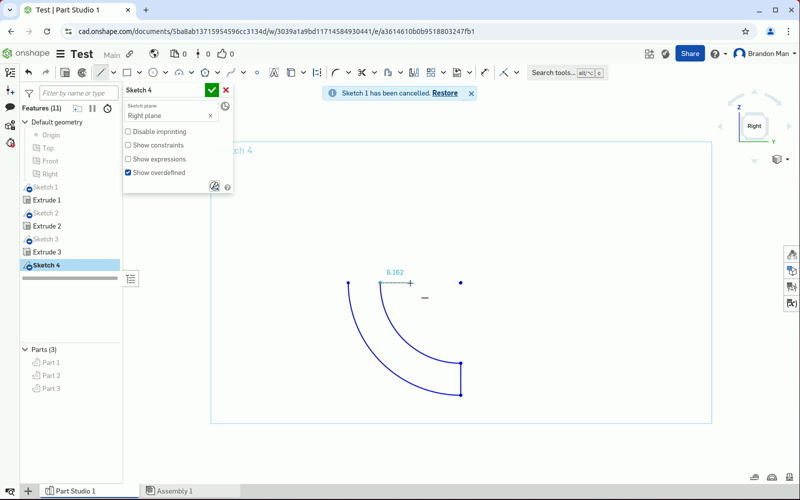
mouse_move(348, 282)
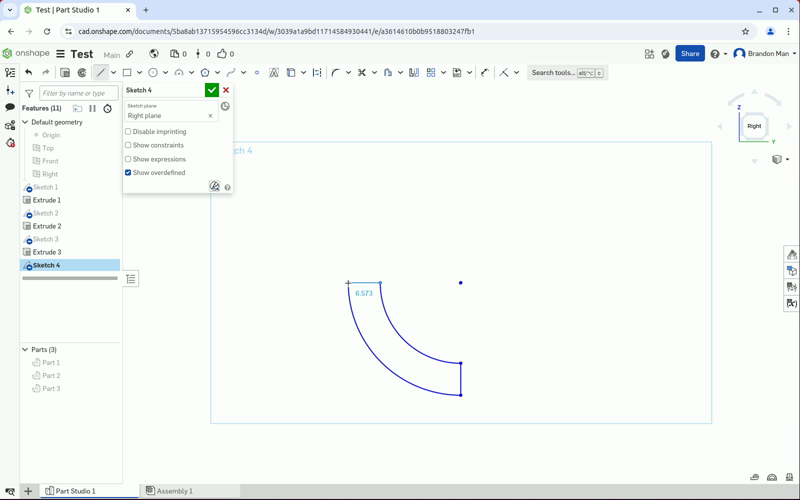
key_up(shift)
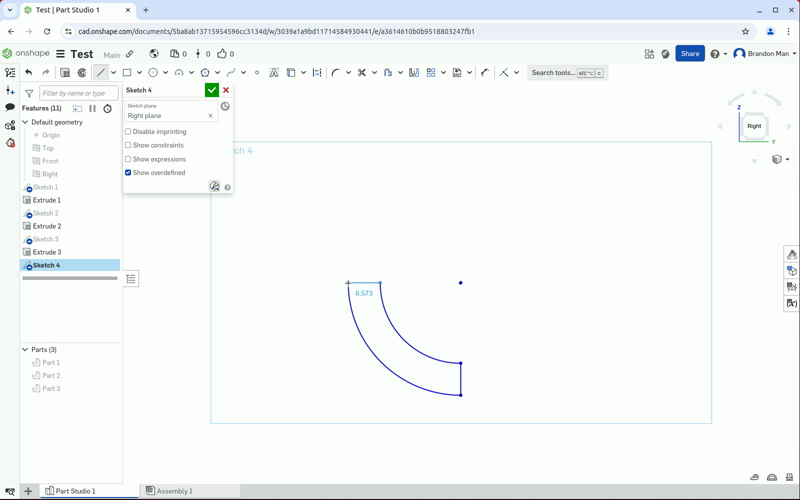
click(348, 282)
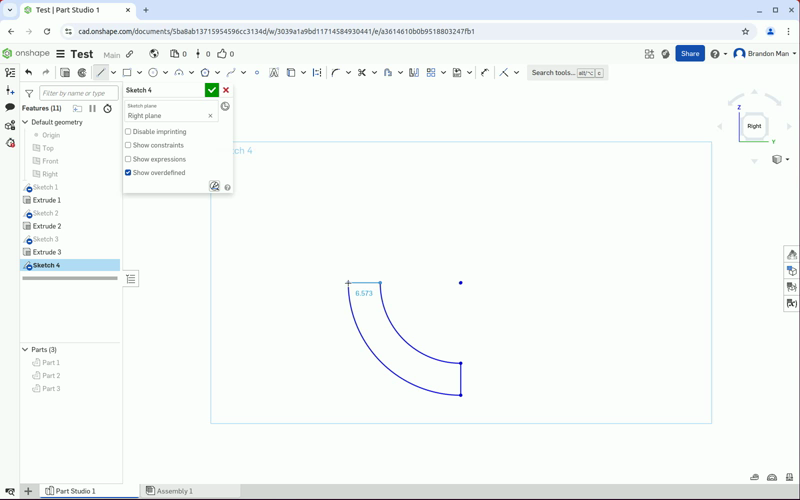
key(esc)
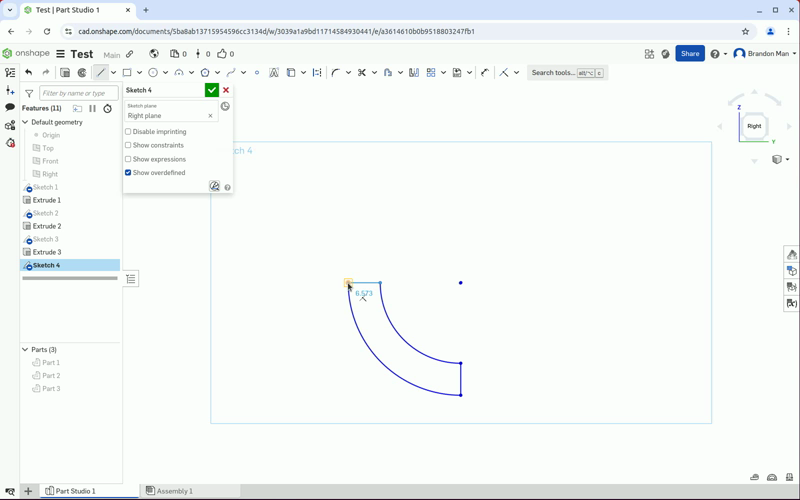
mouse_move(435, 365)
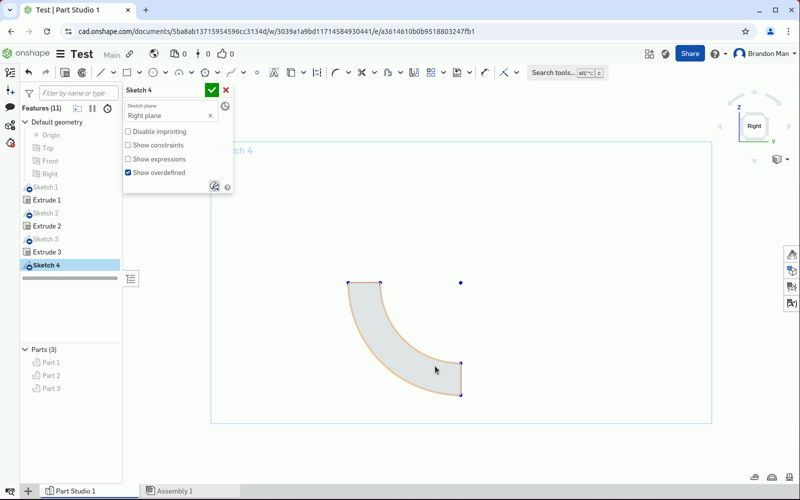
click(435, 365)
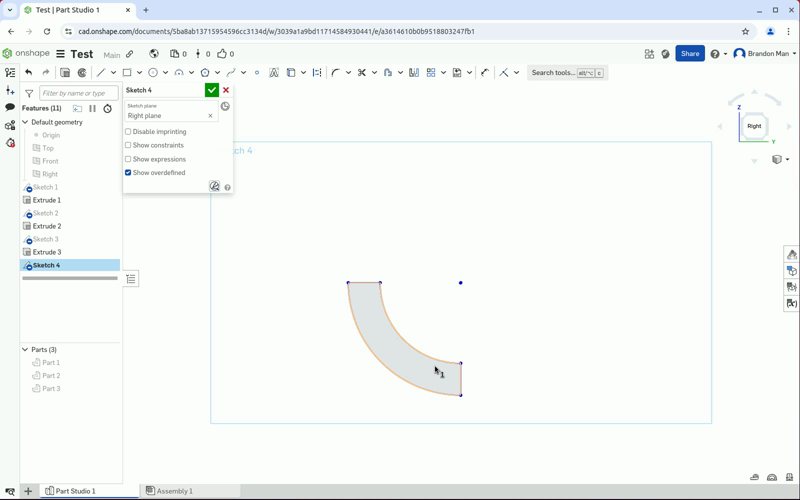
mouse_move(73, 352)
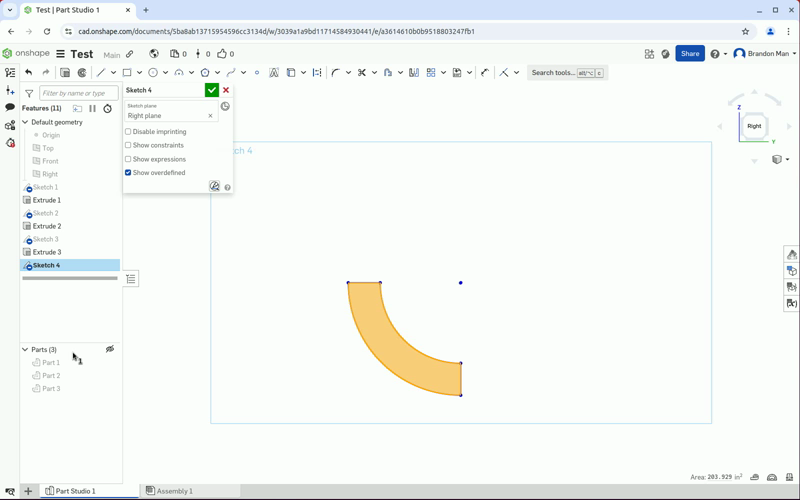
key(shift+y)
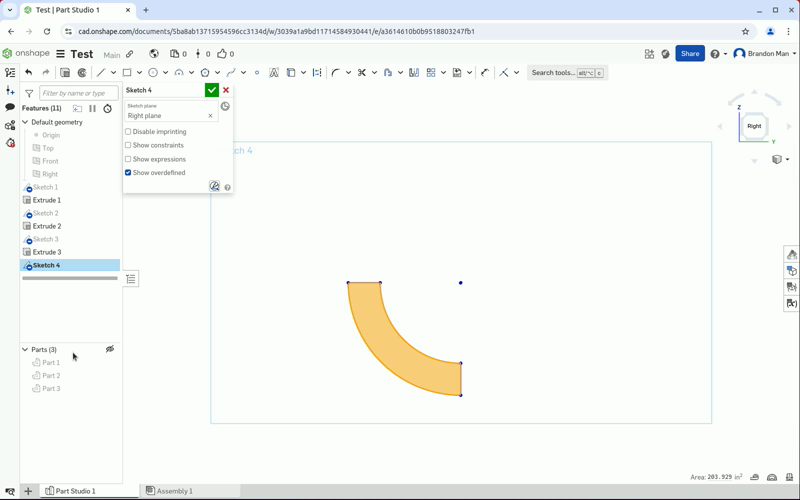
key(shift+e)
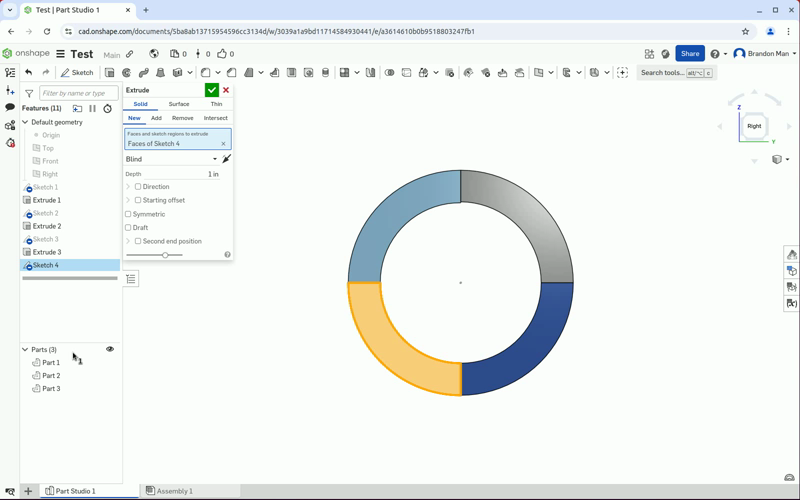
mouse_move(143, 106)
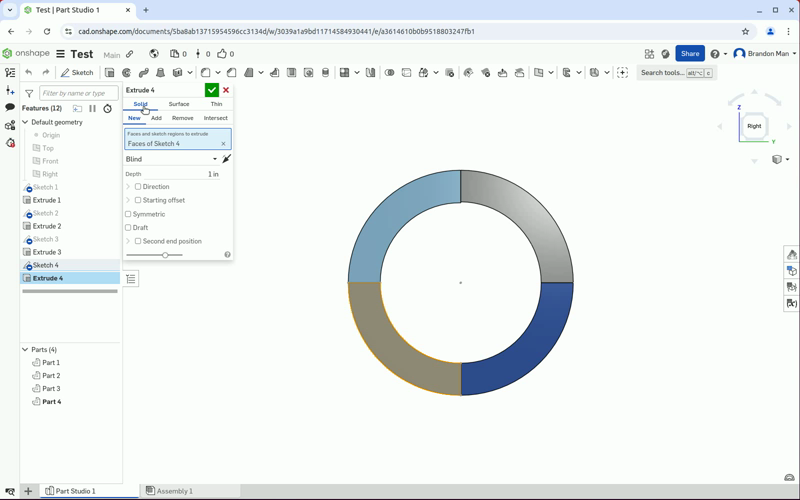
click(143, 106)
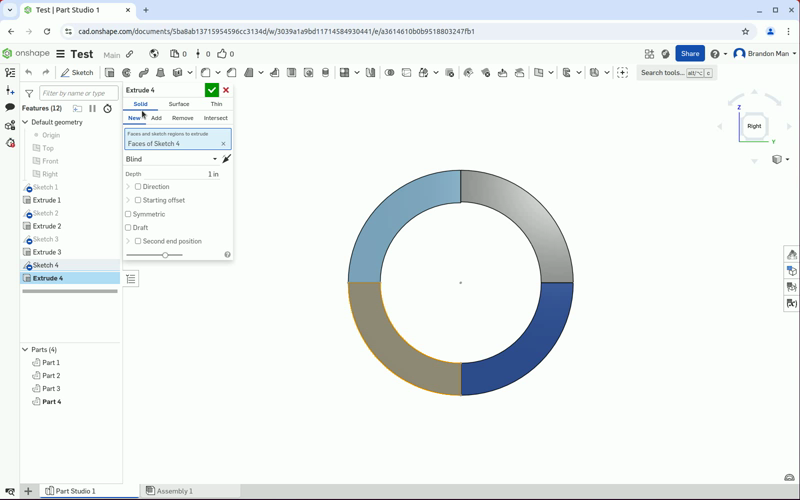
mouse_move(137, 120)
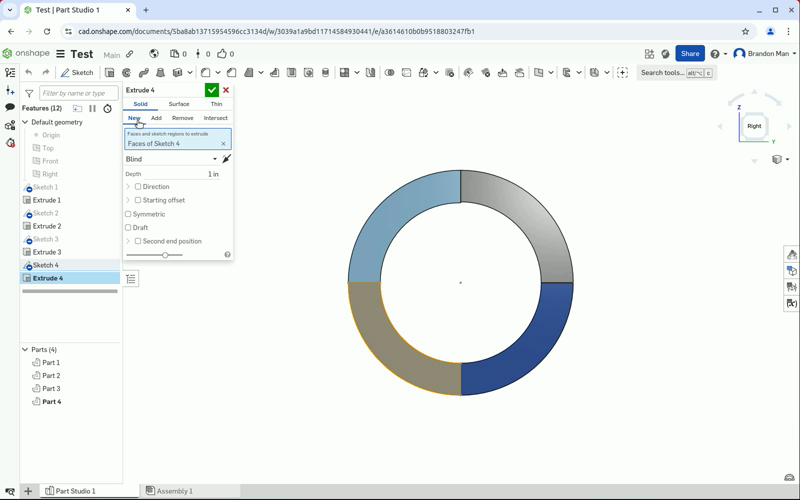
click(137, 120)
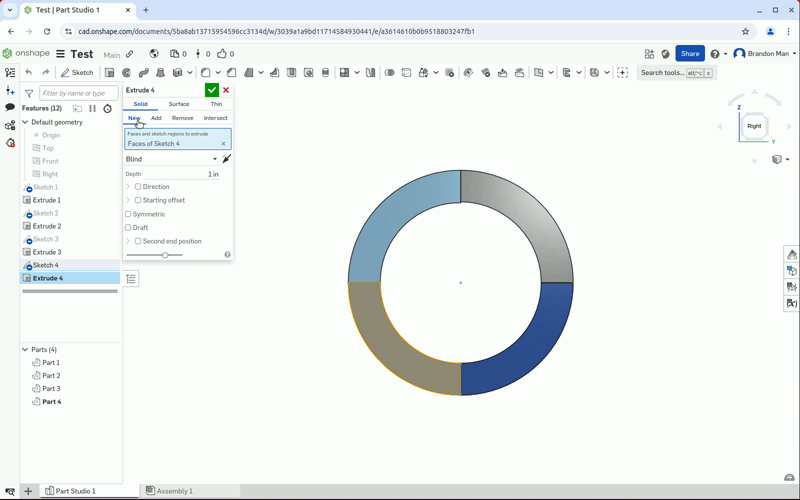
key(tab, 4)
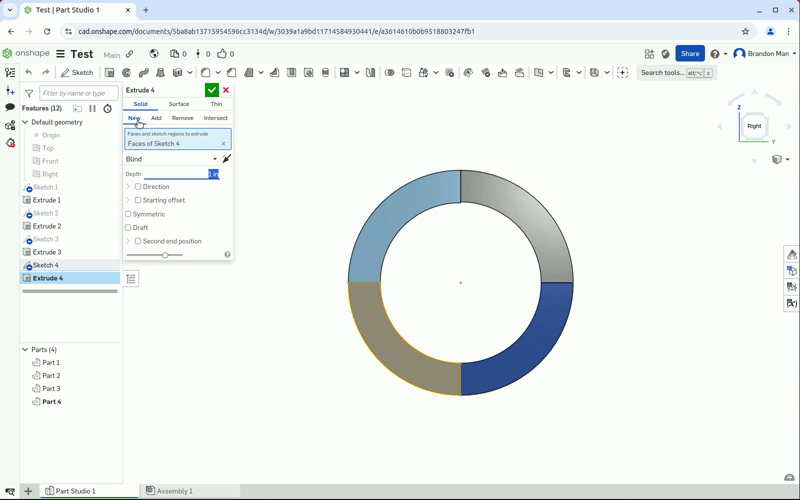
text(2.407)
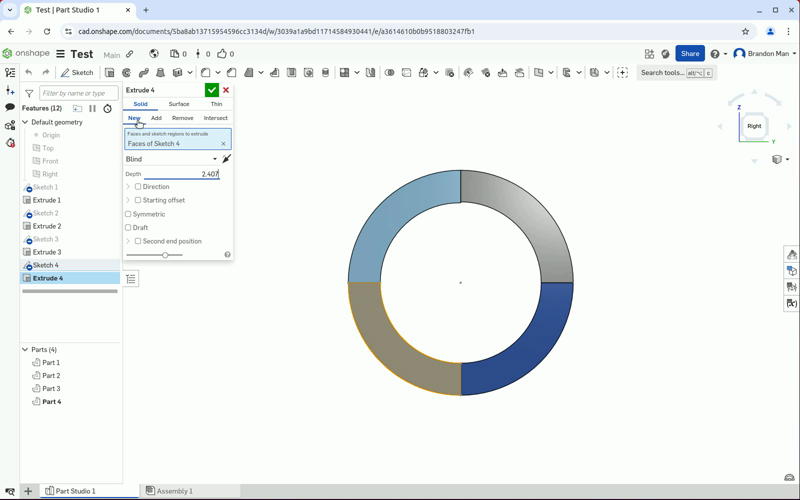
key(enter)
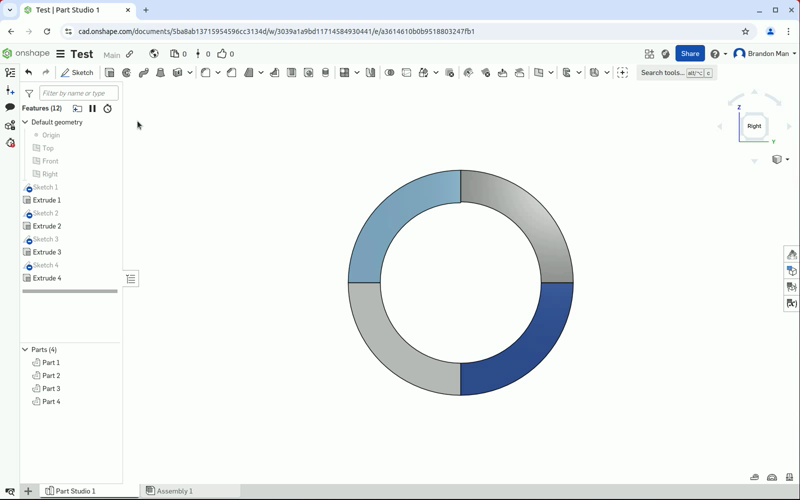
key(shift+h)
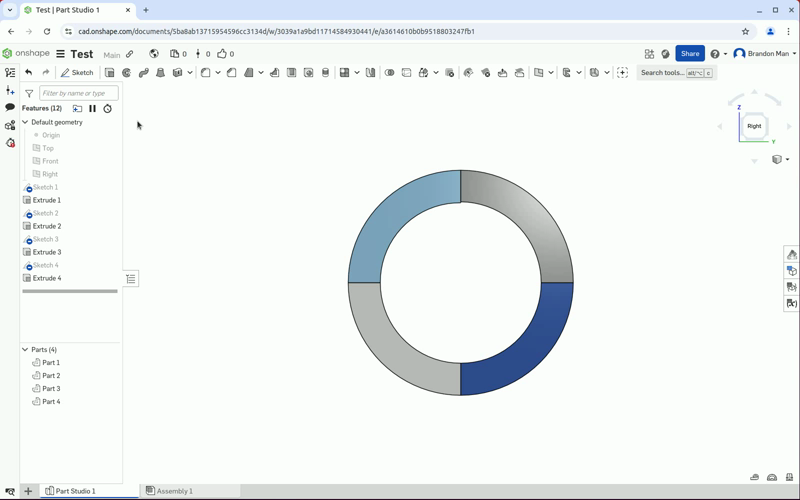
key(shift+h)
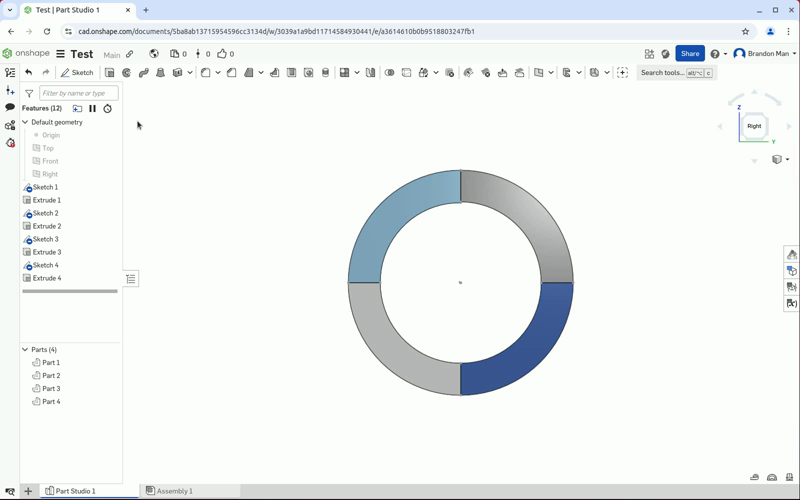
key(shift+7)
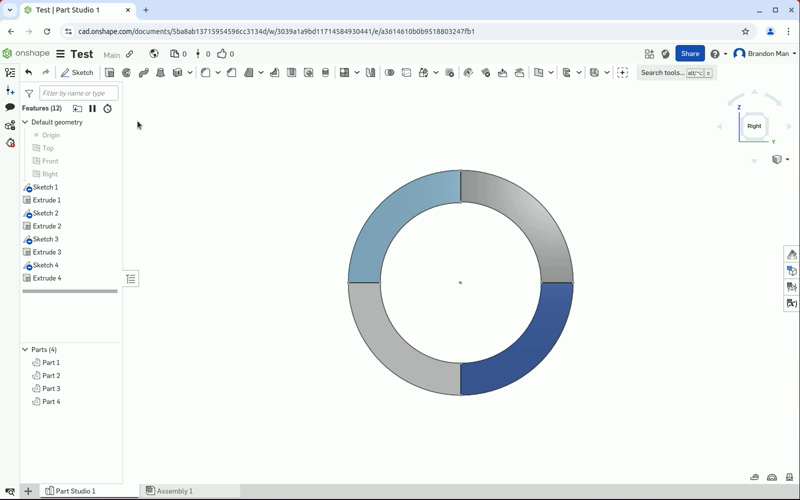
key(right, 2)
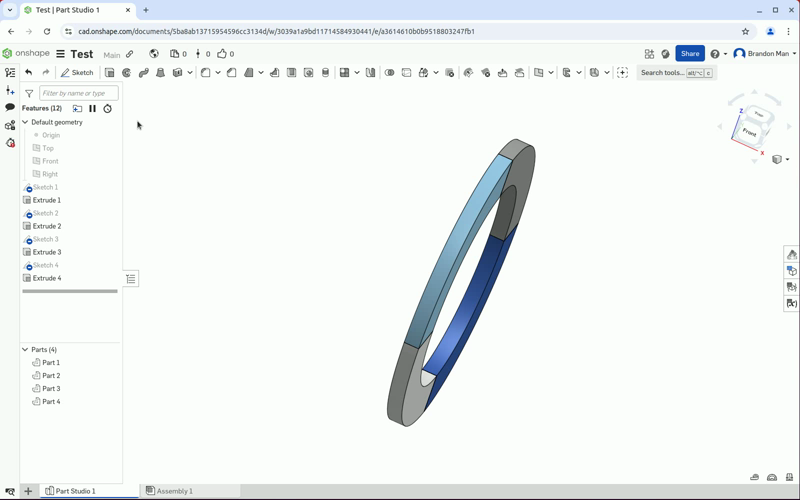
key(down, 2)
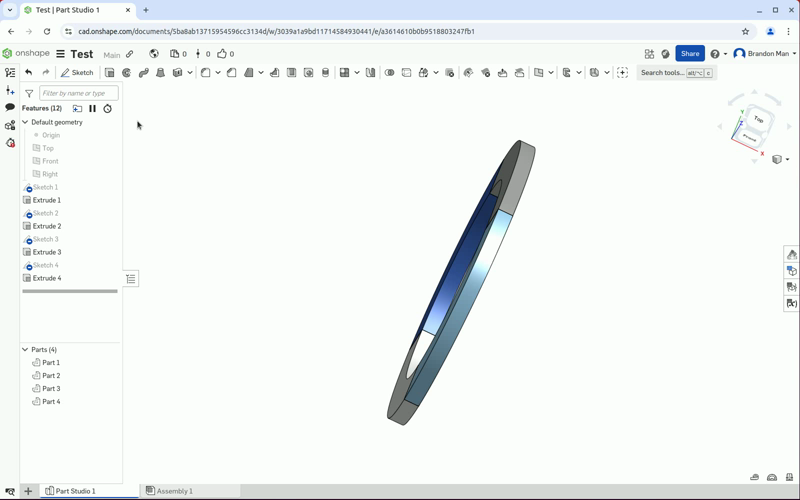
key(up, 2)
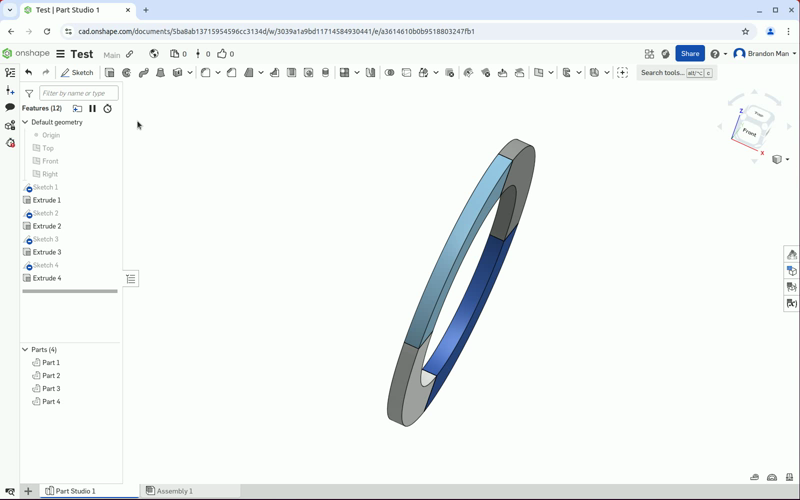
key(left, 2)
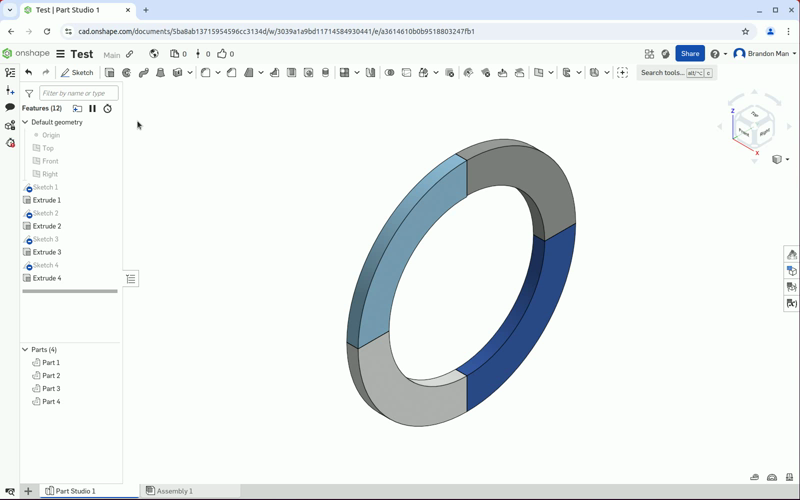
mouse_move(73, 189)
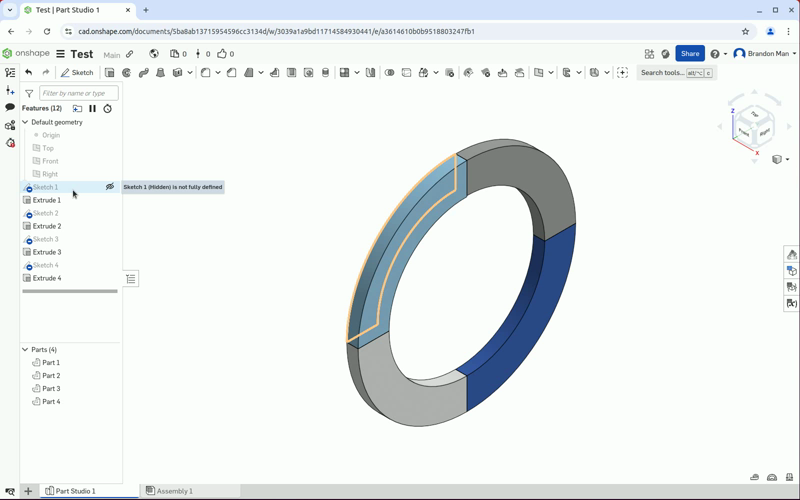
click(73, 189)